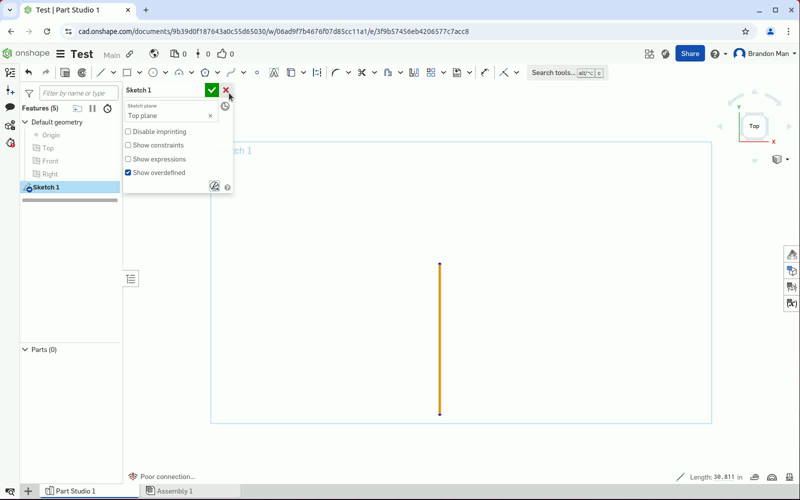
key(shift+h)
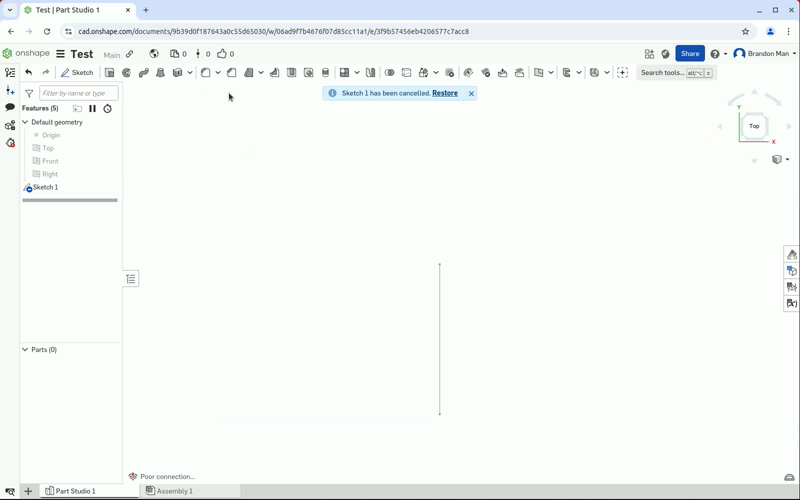
key(shift+s)
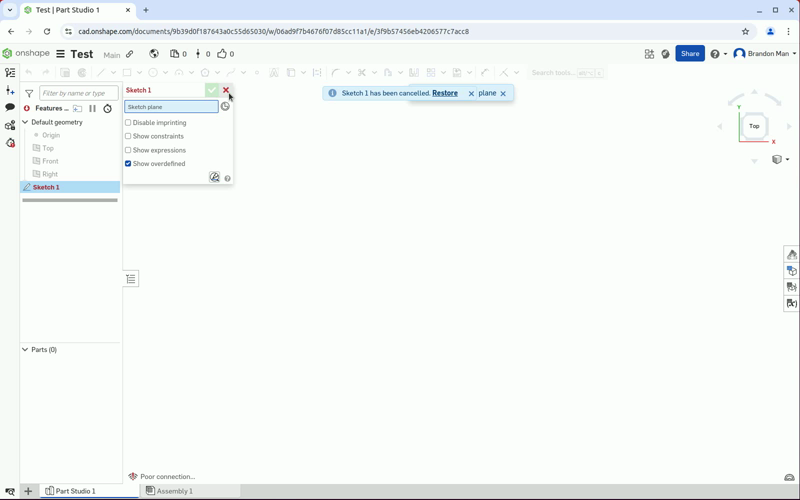
mouse_move(73, 150)
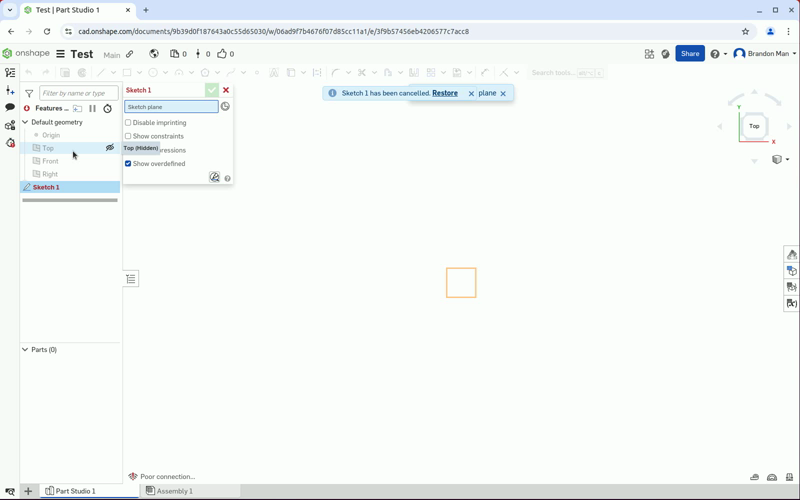
click(73, 150)
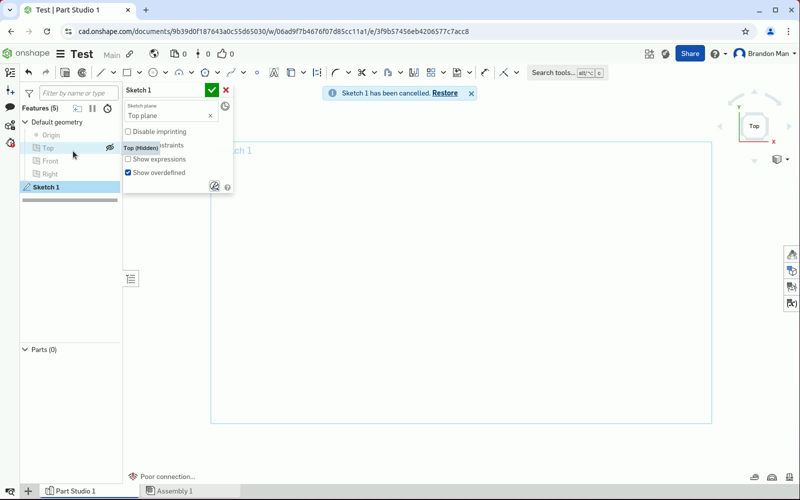
mouse_move(73, 352)
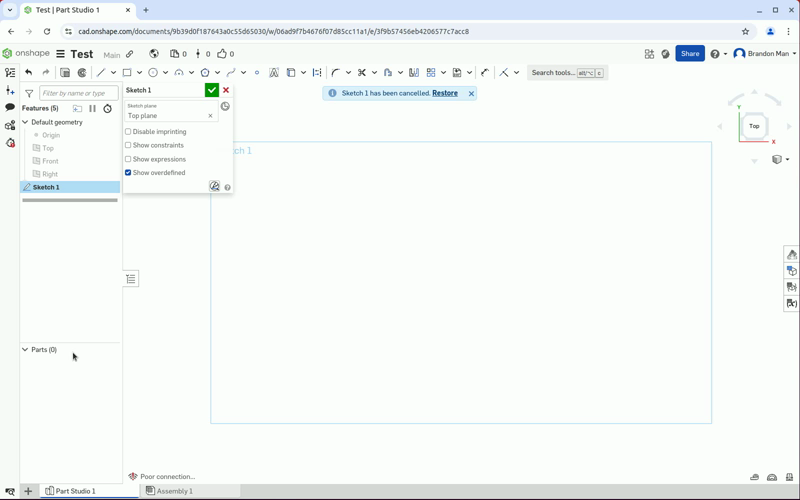
key(y)
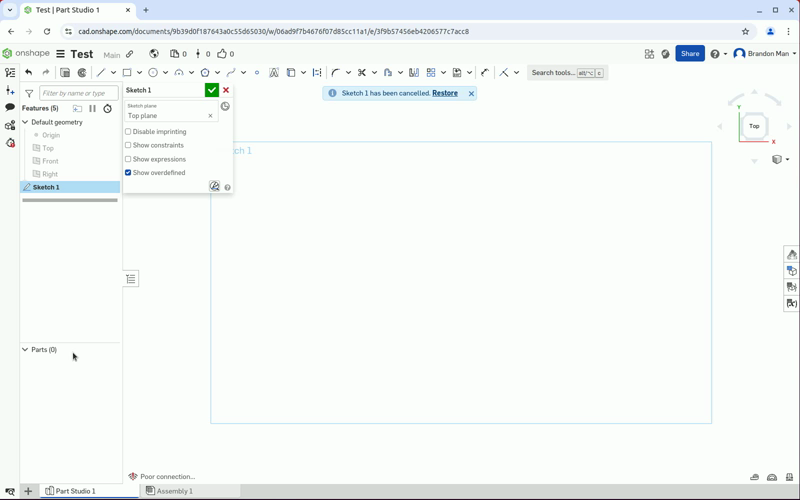
key(c)
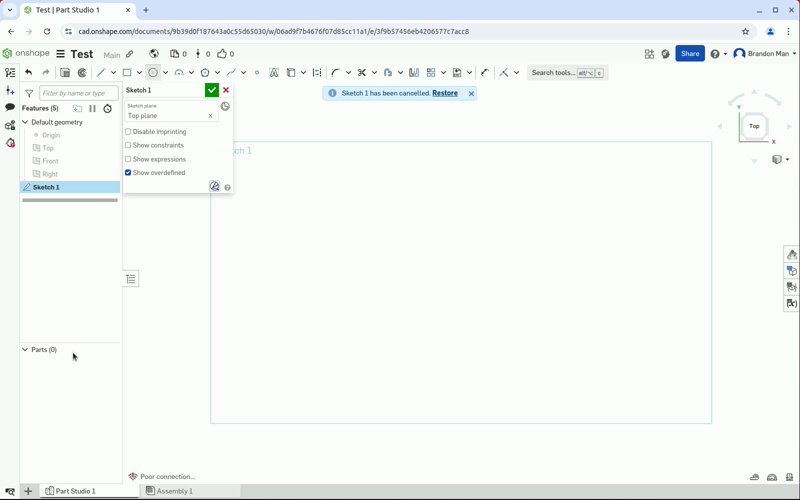
key_down(shift)
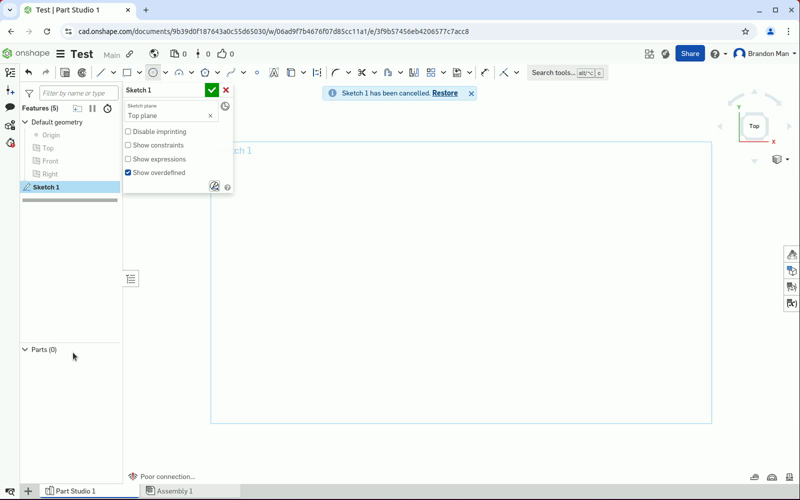
mouse_move(461, 282)
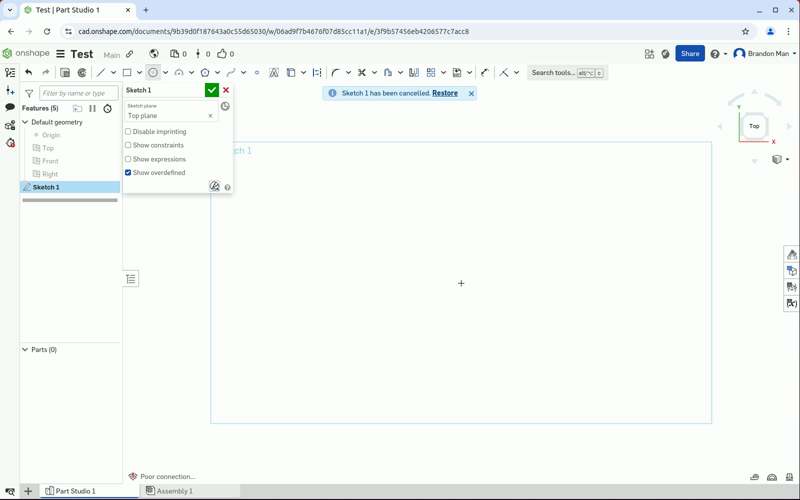
click(461, 282)
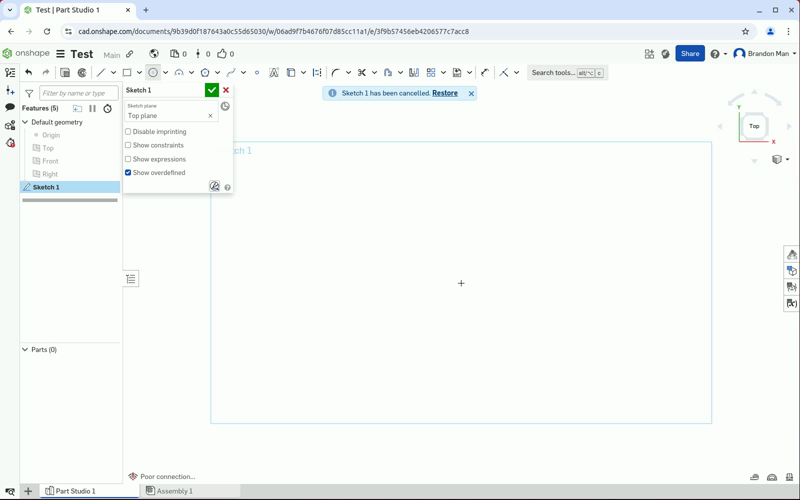
key_up(shift)
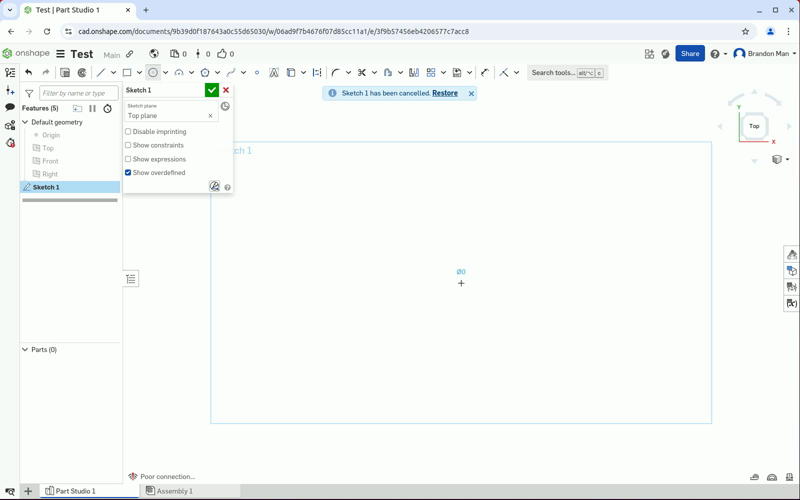
mouse_move(574, 282)
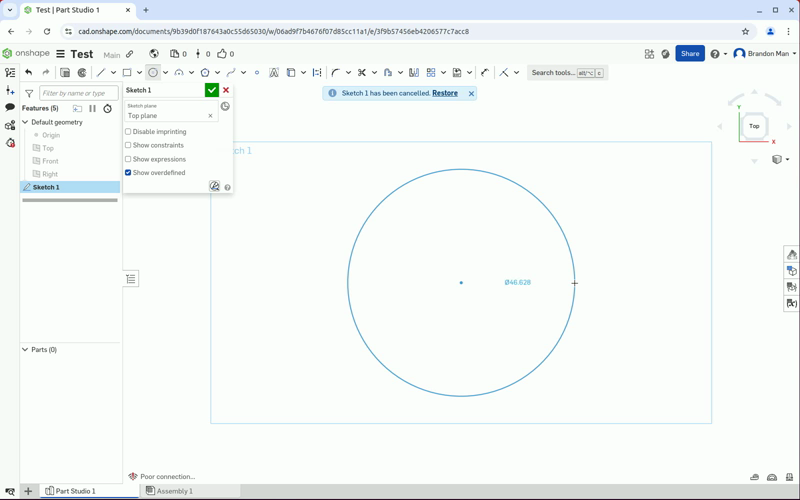
click(574, 282)
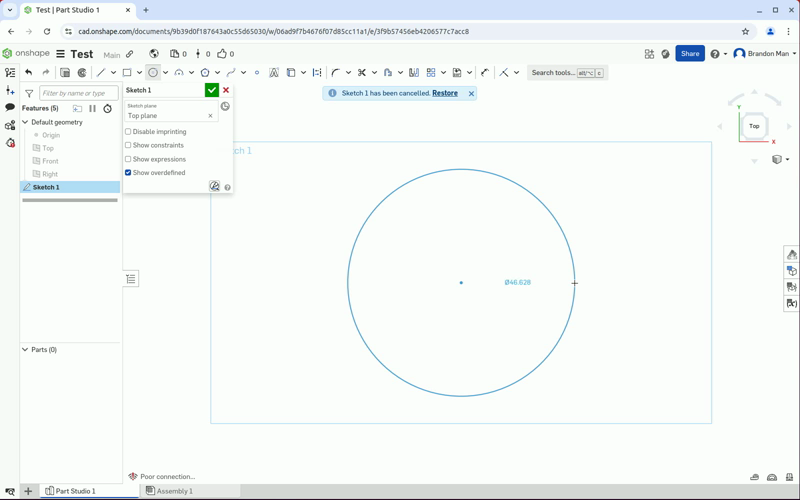
key(esc)
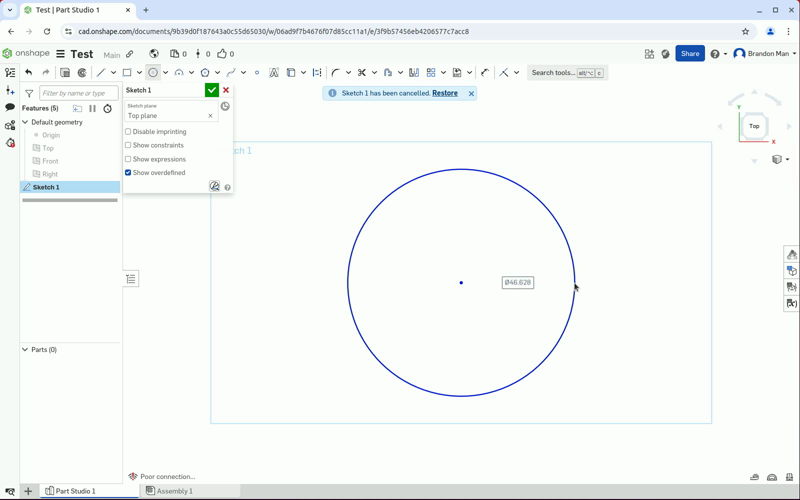
key(c)
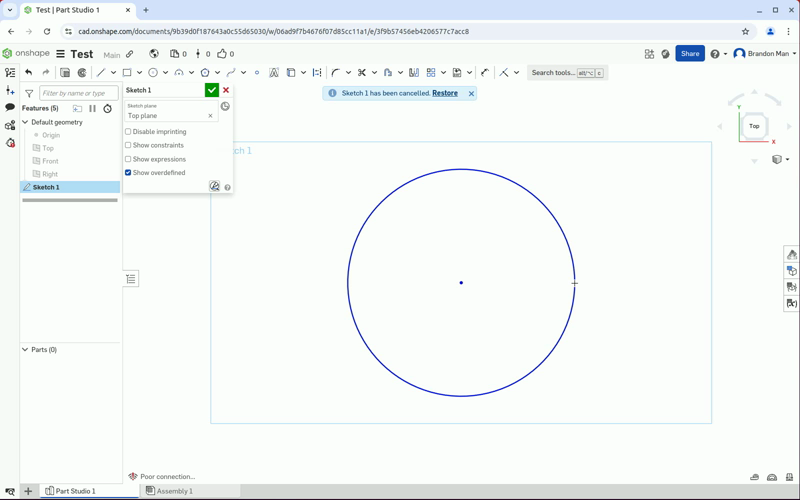
key_down(shift)
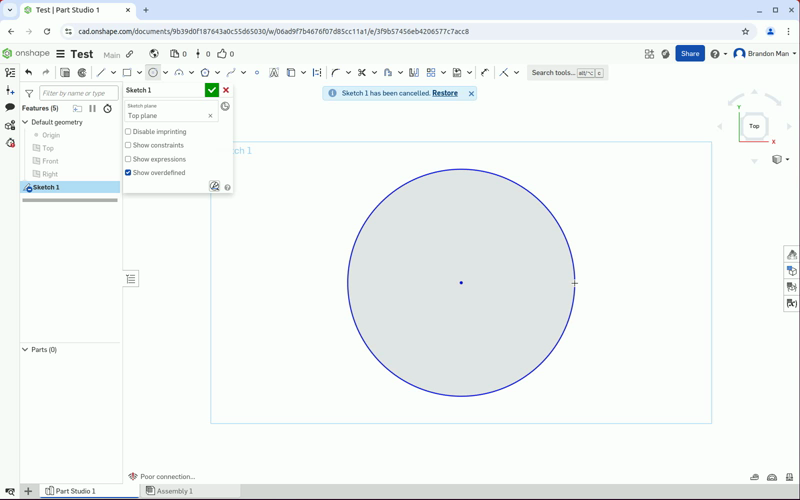
mouse_move(461, 282)
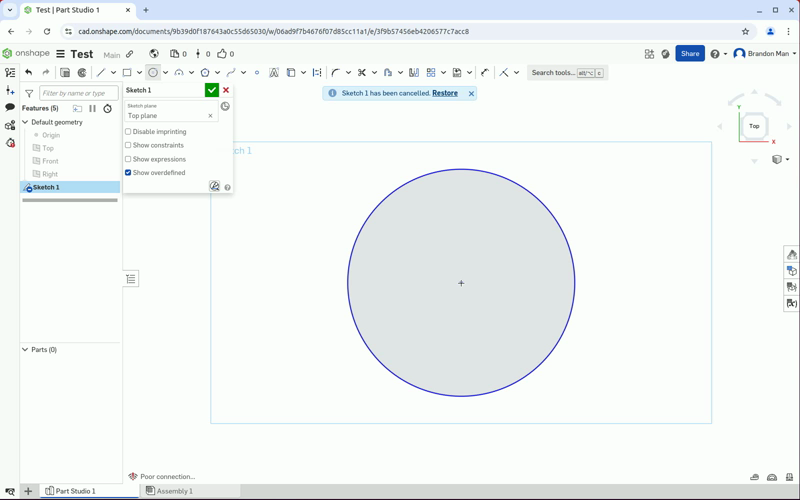
click(461, 282)
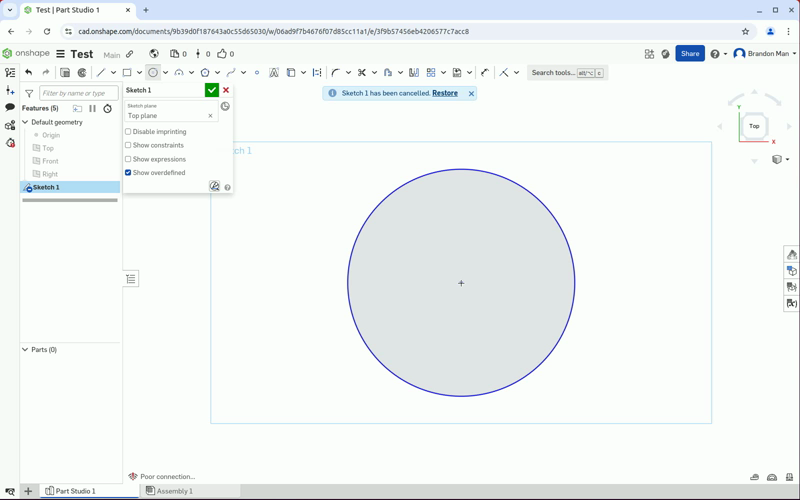
key_up(shift)
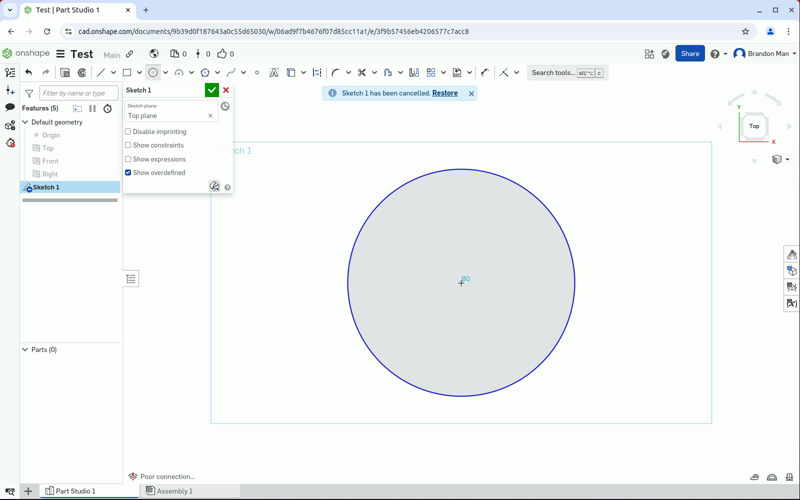
mouse_move(529, 282)
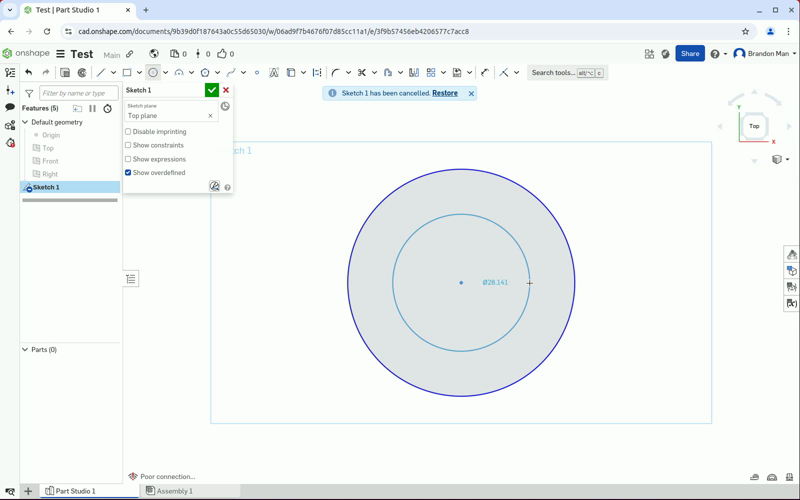
click(529, 282)
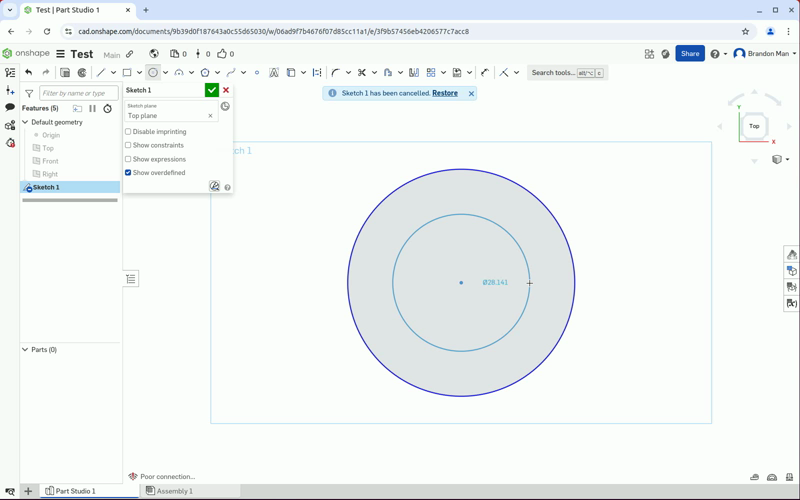
key(esc)
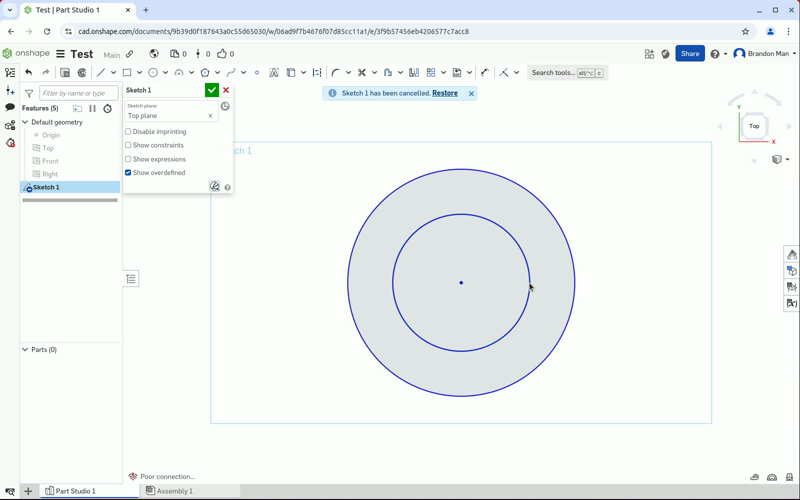
mouse_move(544, 316)
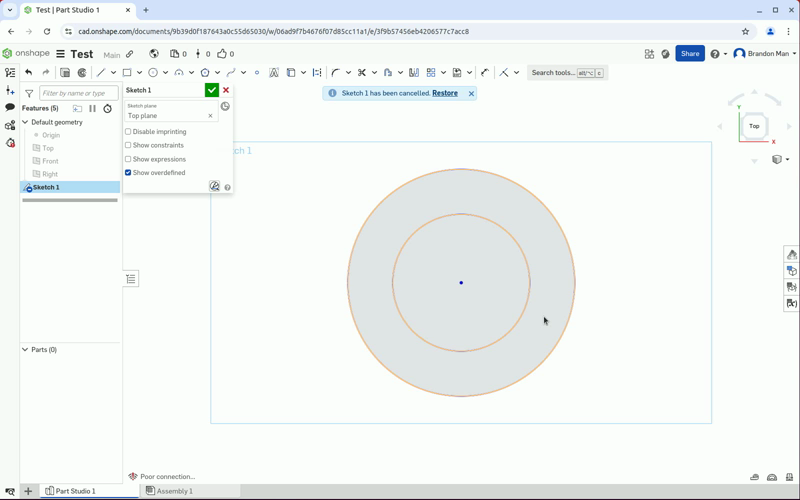
click(544, 316)
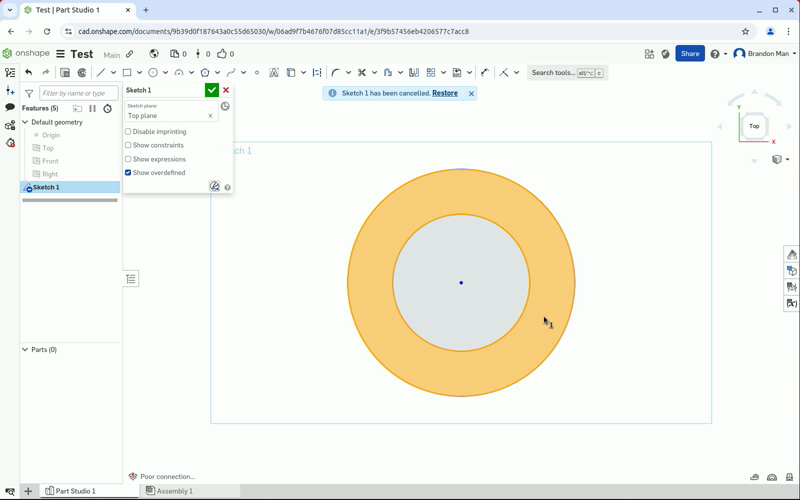
mouse_move(73, 352)
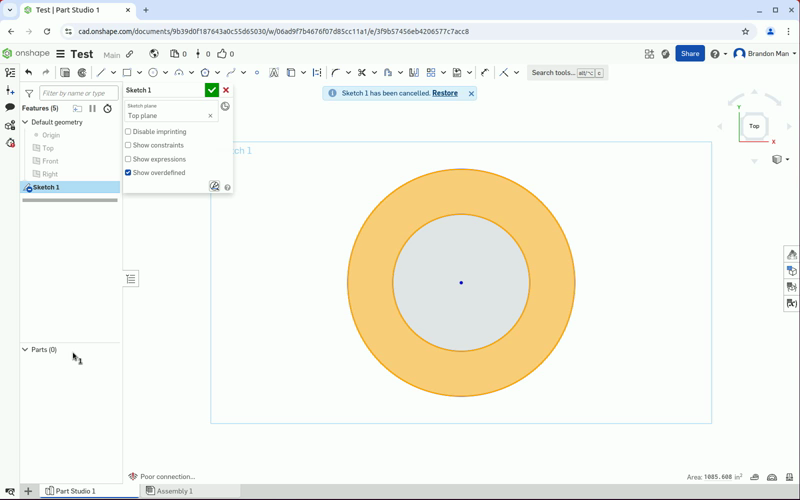
key(shift+y)
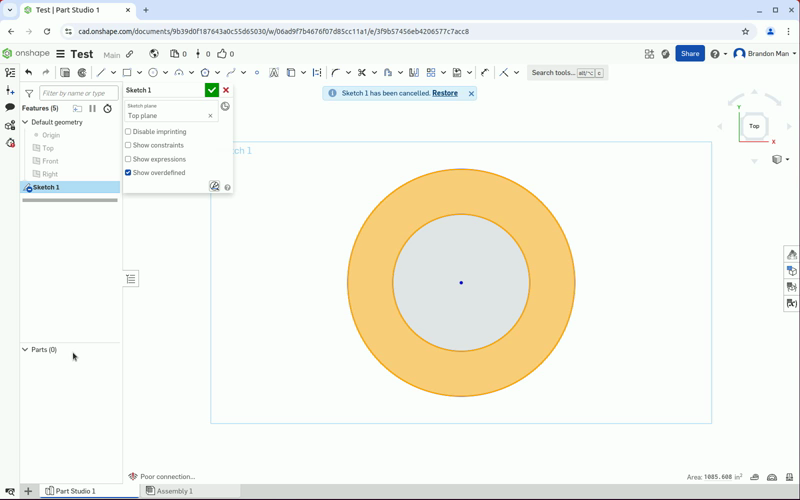
key(shift+e)
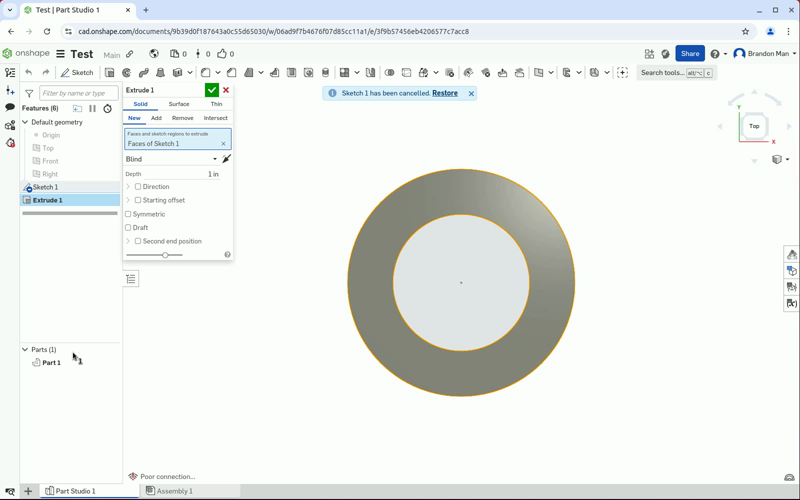
mouse_move(143, 106)
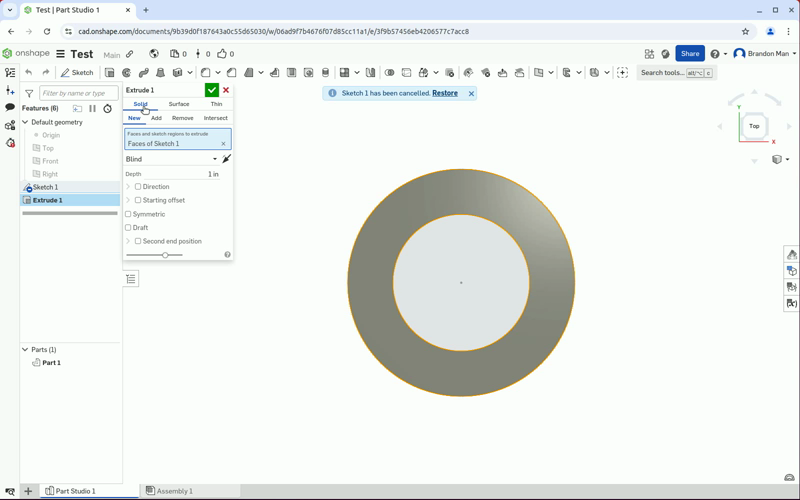
click(143, 106)
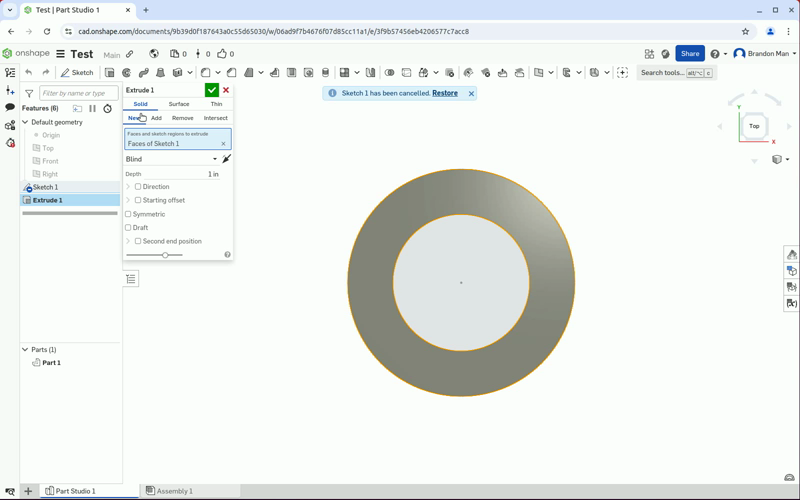
mouse_move(137, 120)
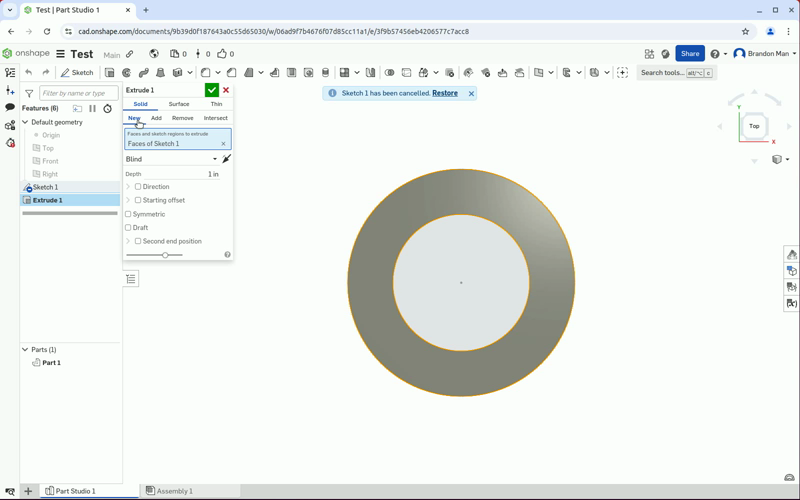
click(137, 120)
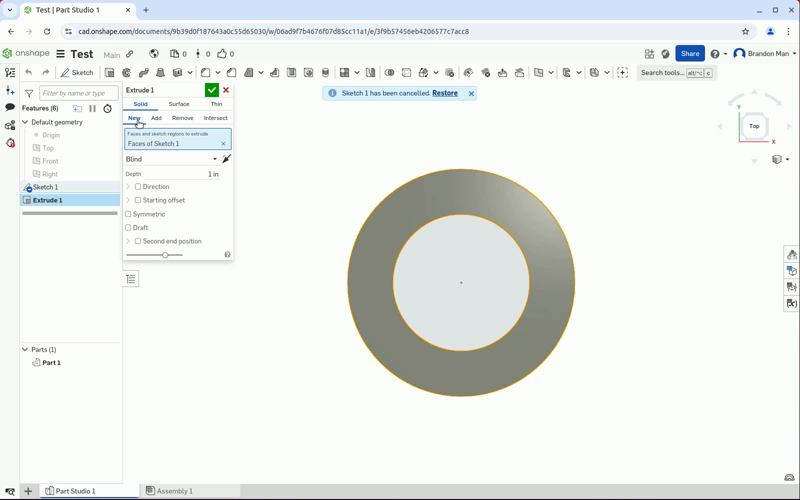
key(tab, 4)
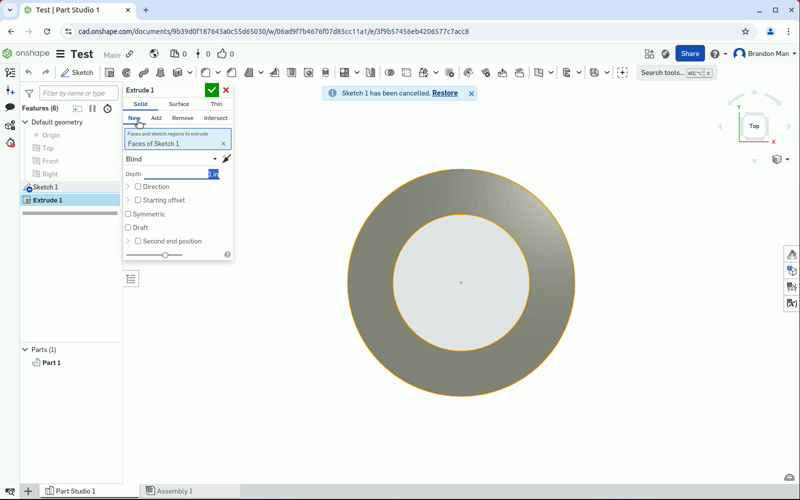
text(1.685)
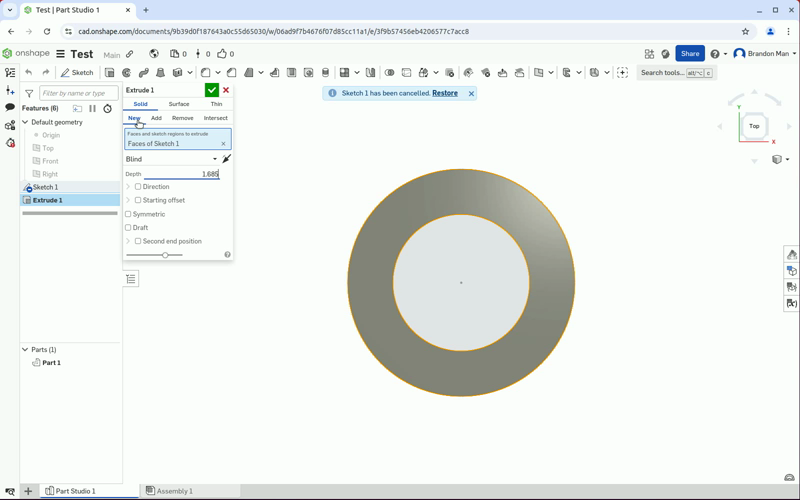
key(enter)
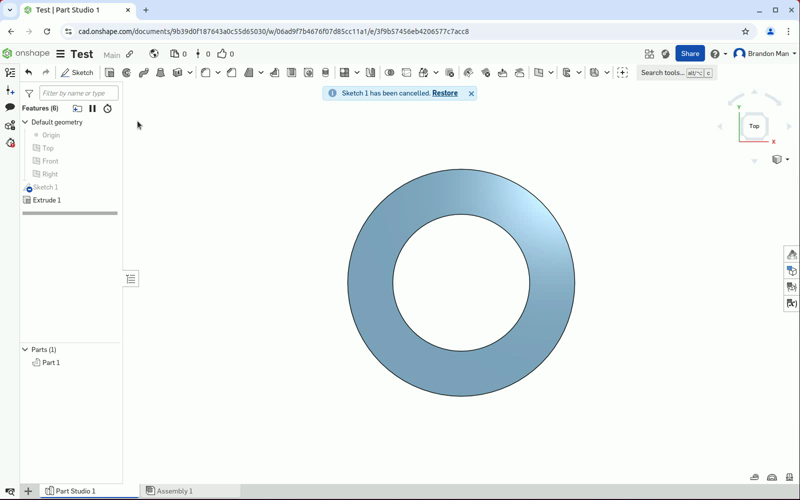
key(shift+h)
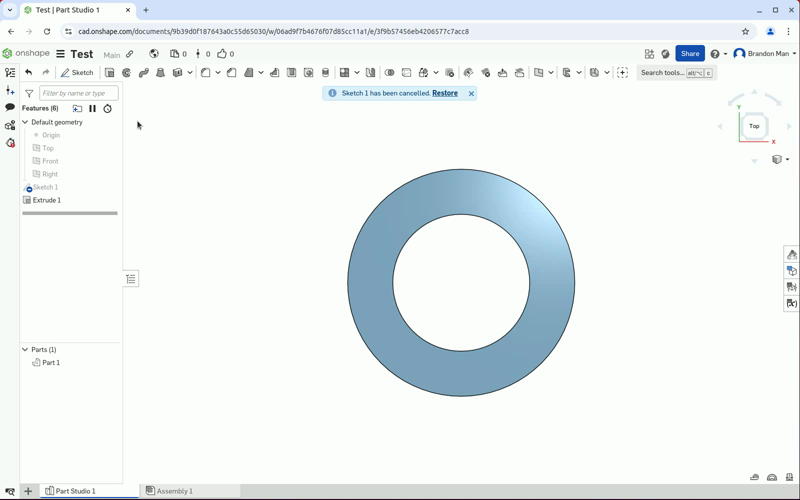
key(shift+h)
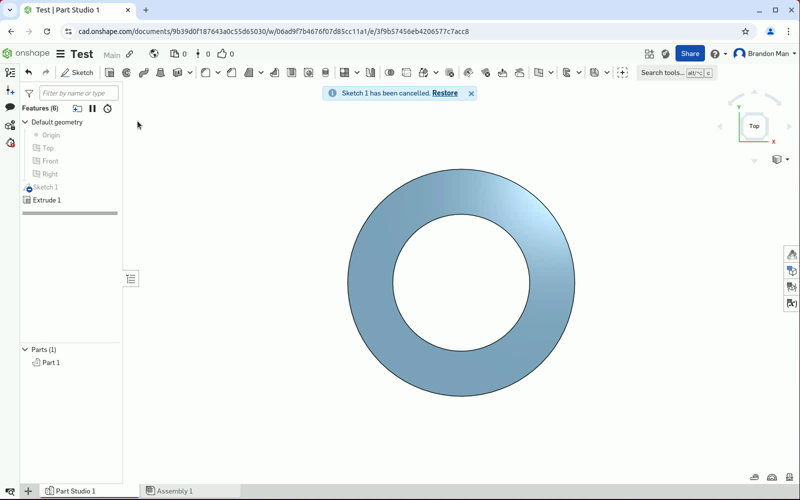
mouse_move(73, 189)
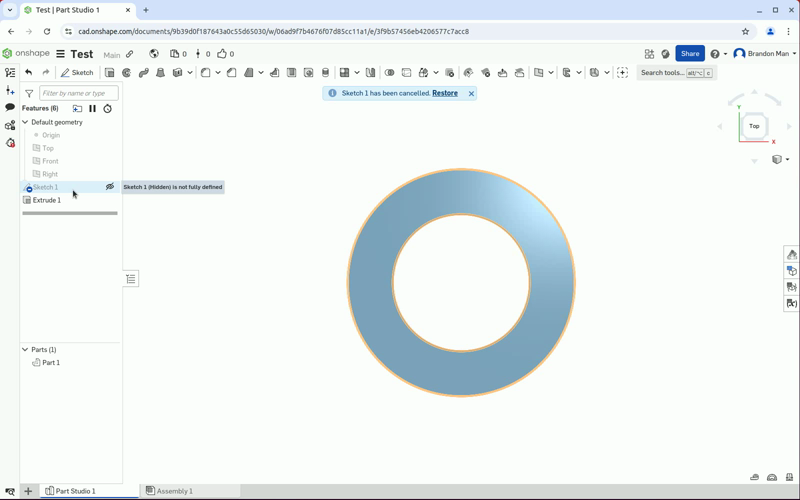
click(73, 189)
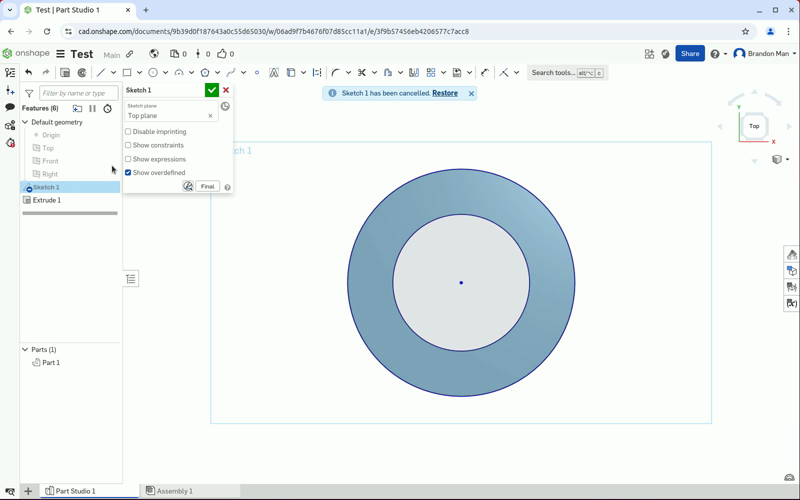
mouse_move(229, 92)
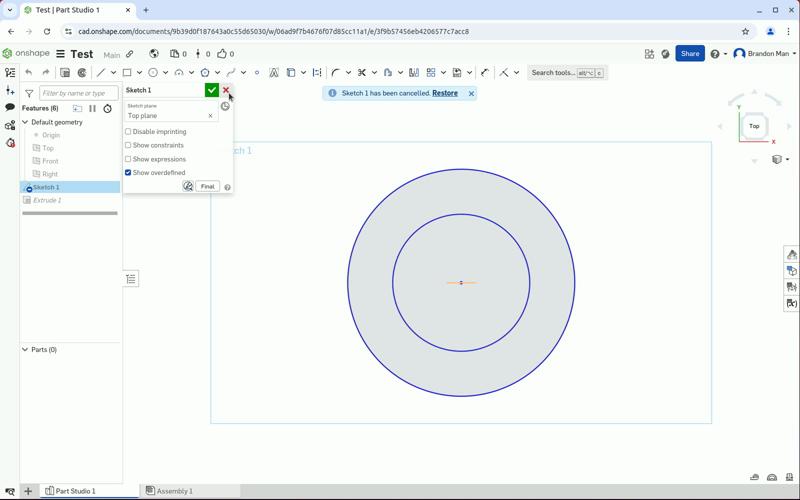
click(229, 92)
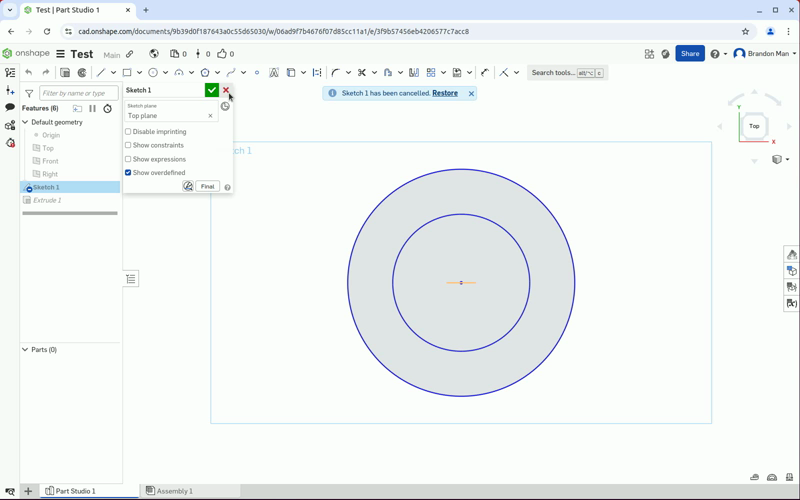
key(shift+s)
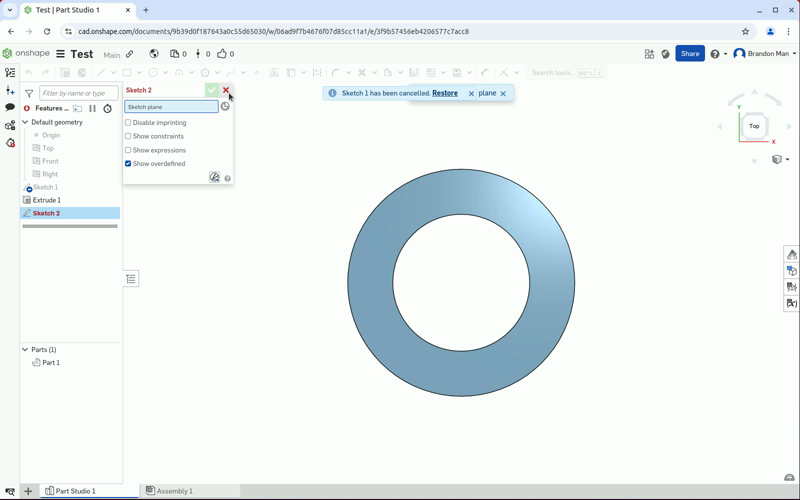
mouse_move(73, 150)
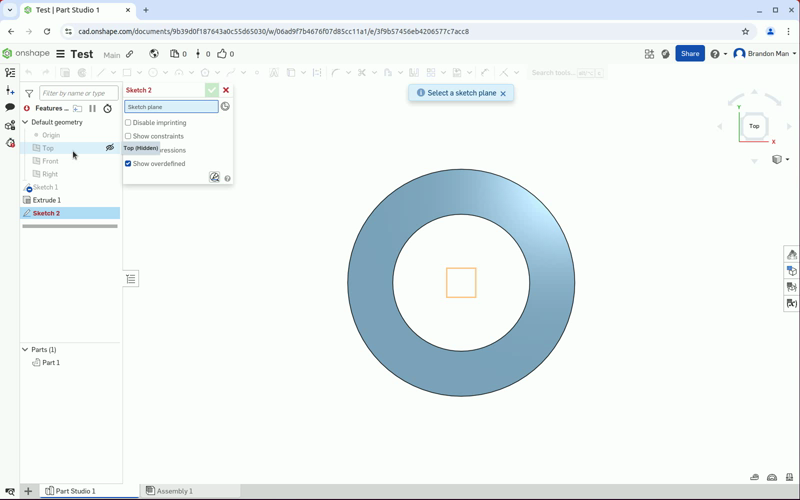
click(73, 150)
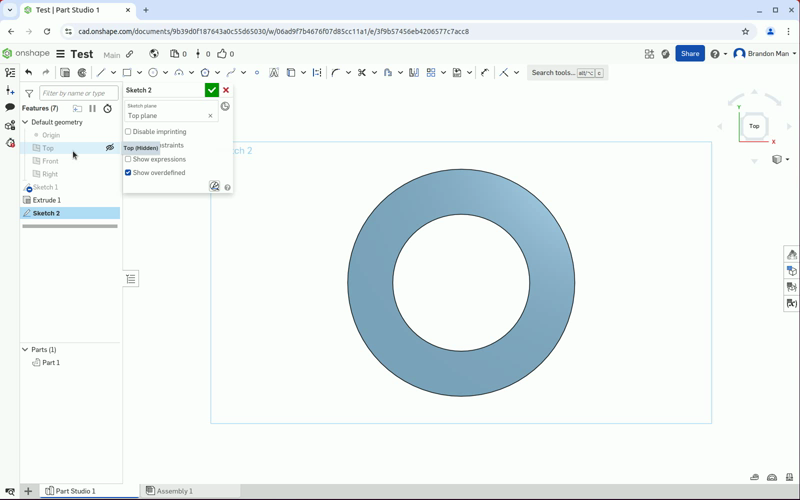
mouse_move(73, 352)
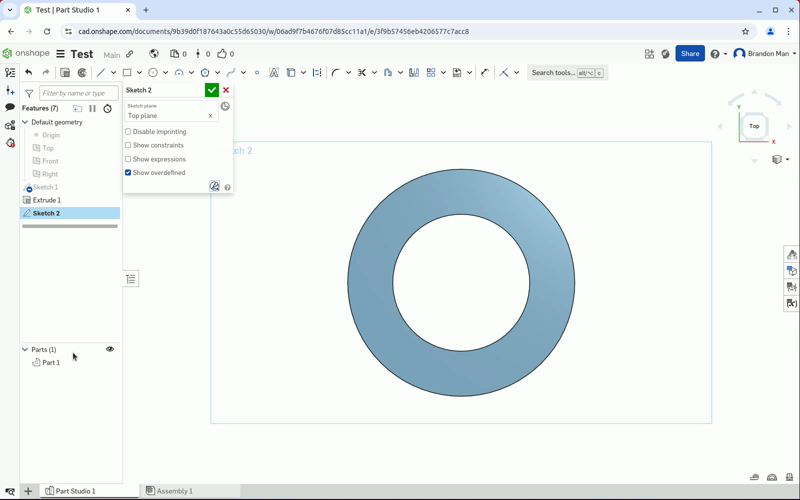
key(y)
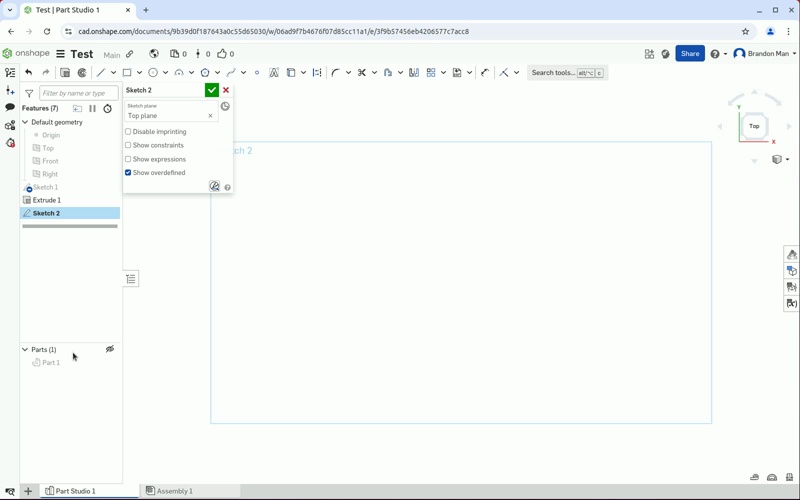
key(c)
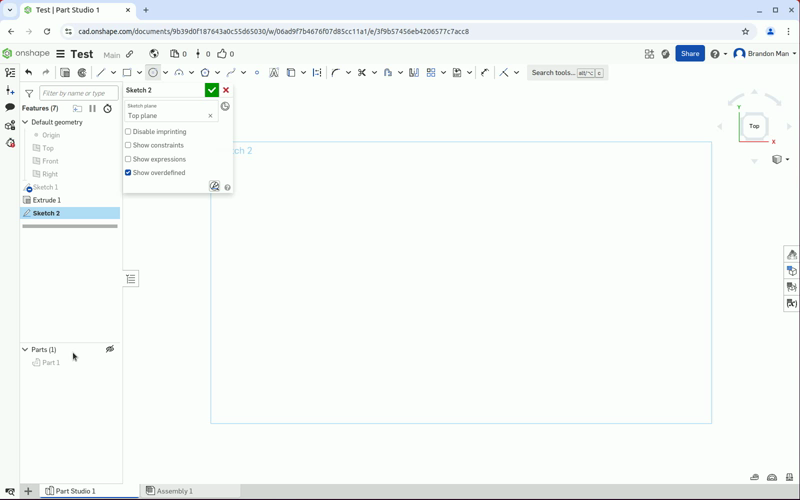
key_down(shift)
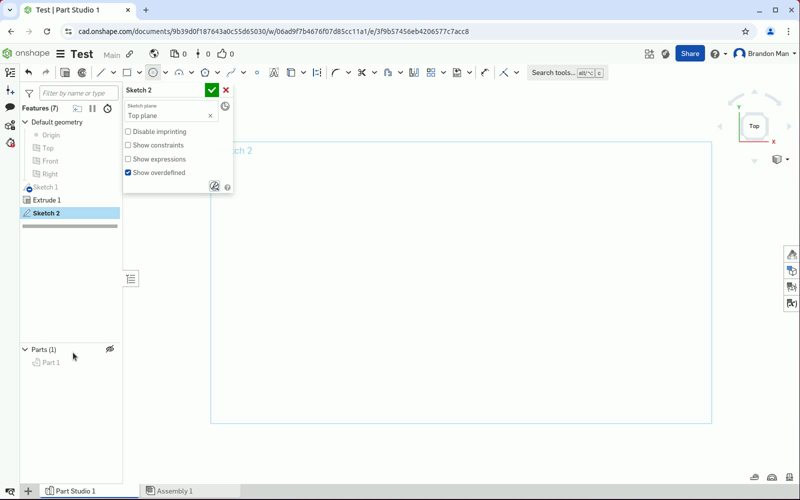
mouse_move(461, 282)
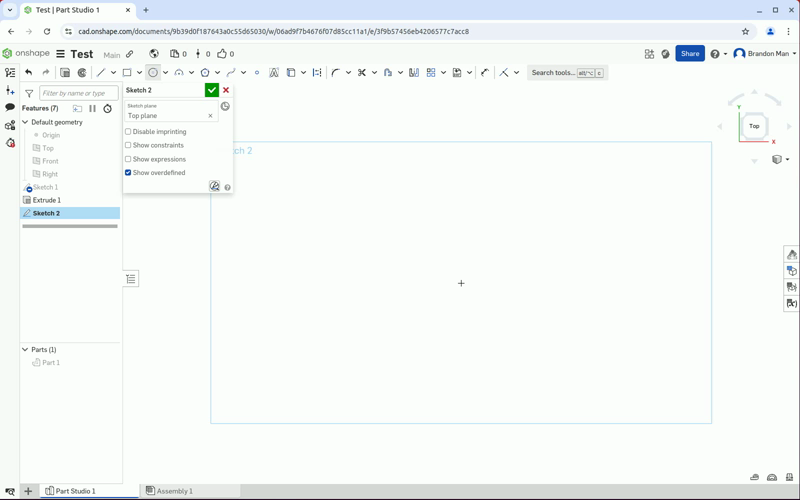
click(461, 282)
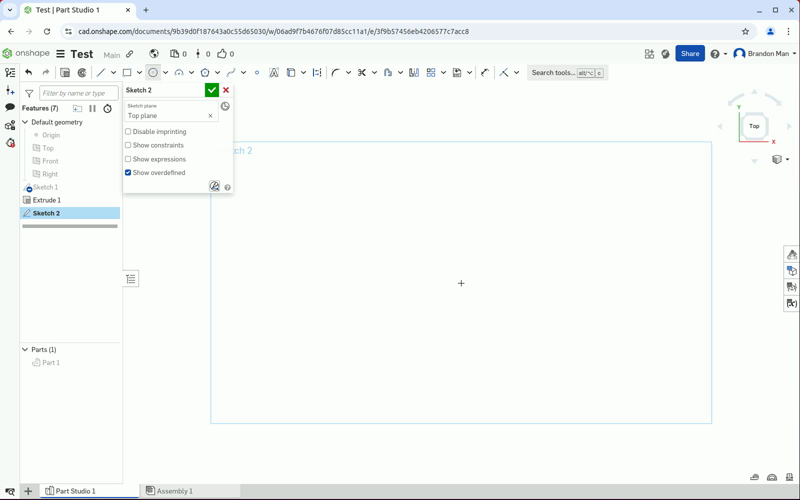
key_up(shift)
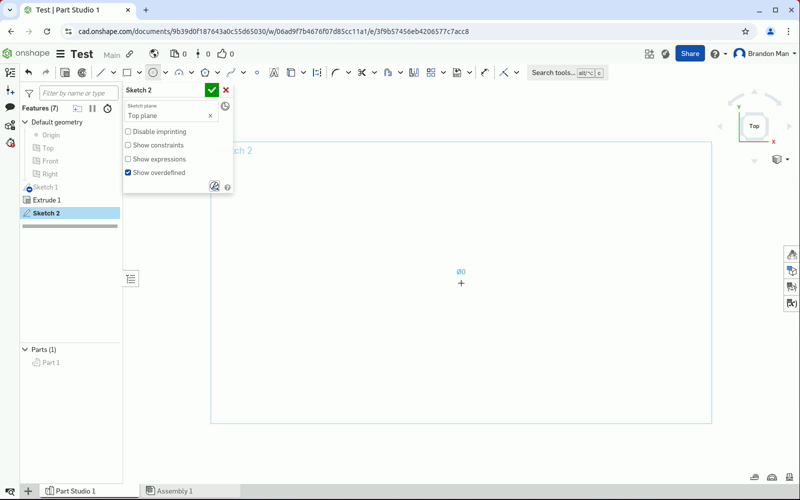
mouse_move(522, 282)
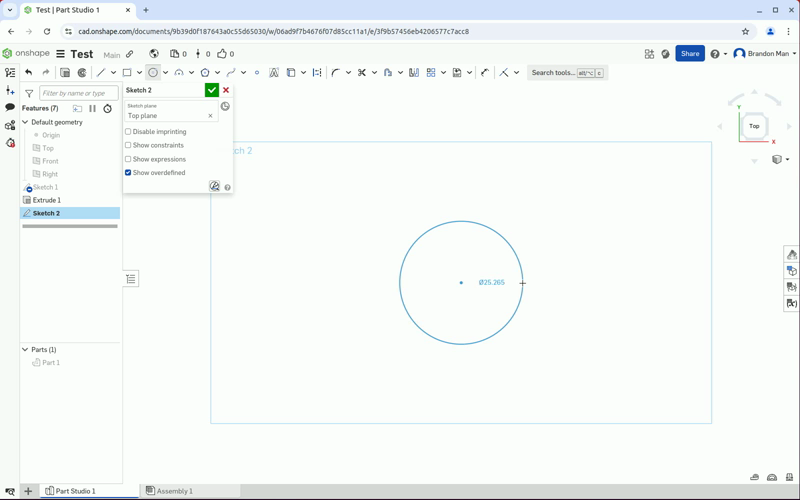
click(522, 282)
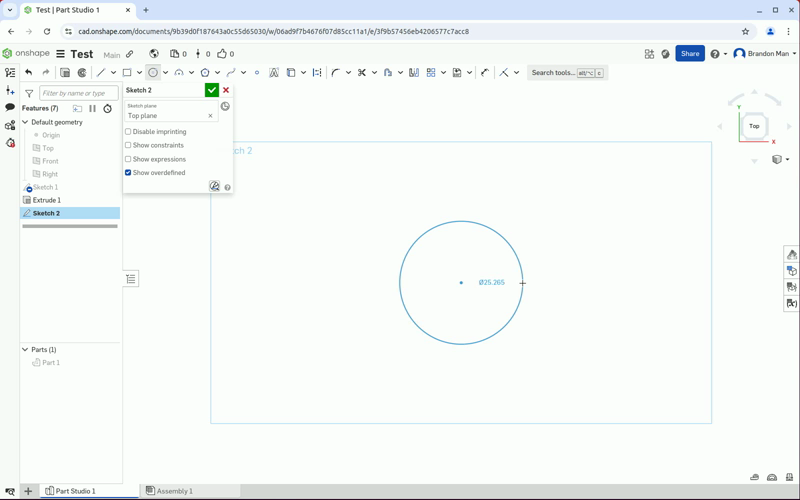
key(esc)
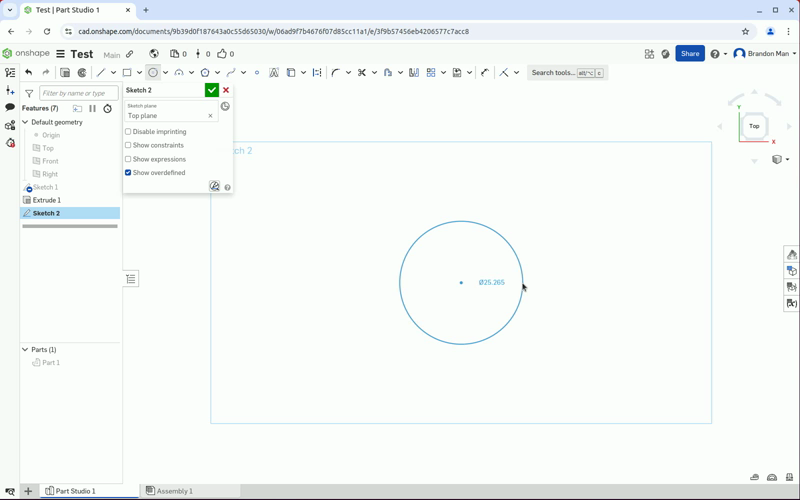
key(c)
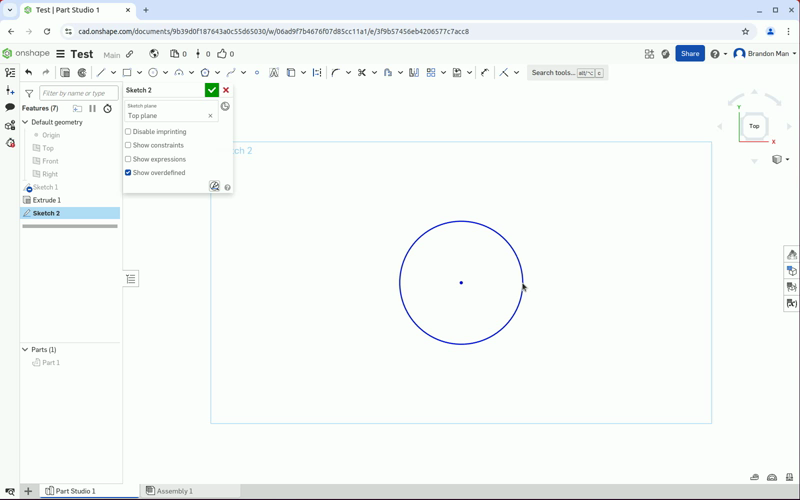
key_down(shift)
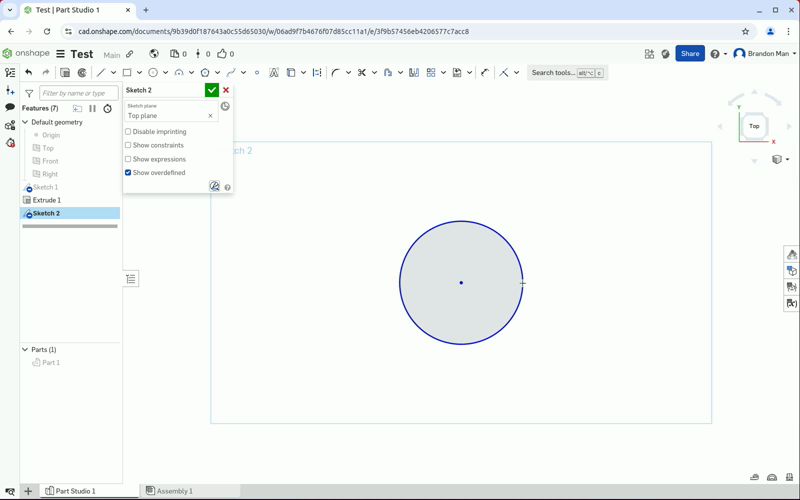
mouse_move(461, 282)
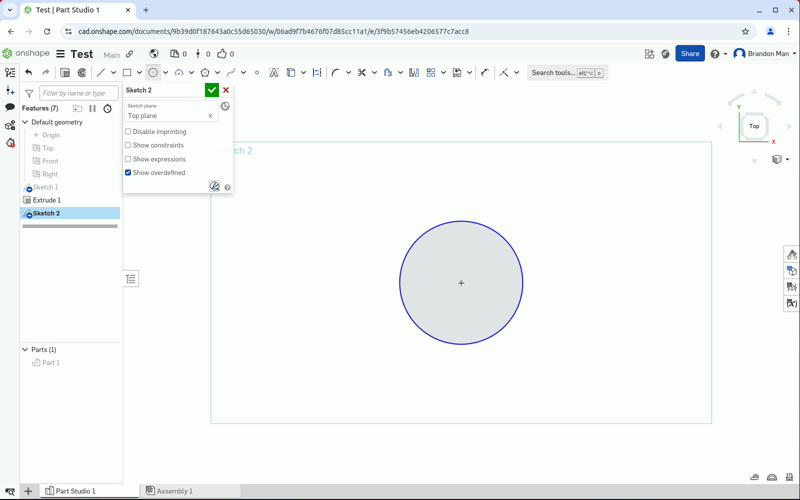
click(461, 282)
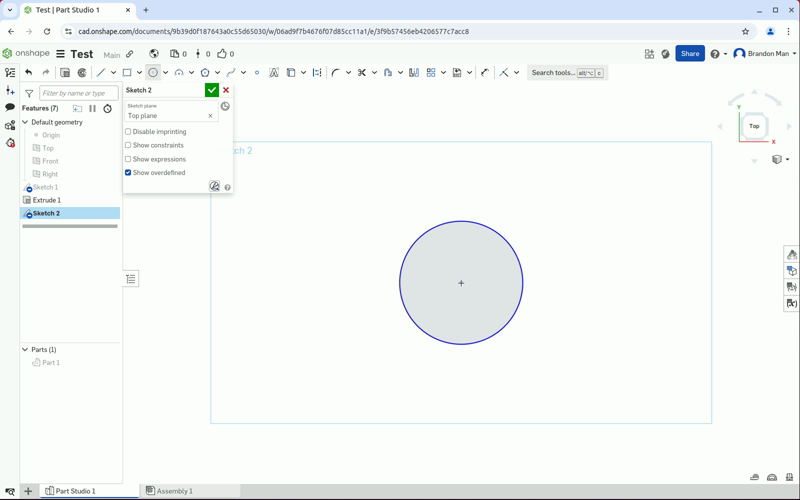
key_up(shift)
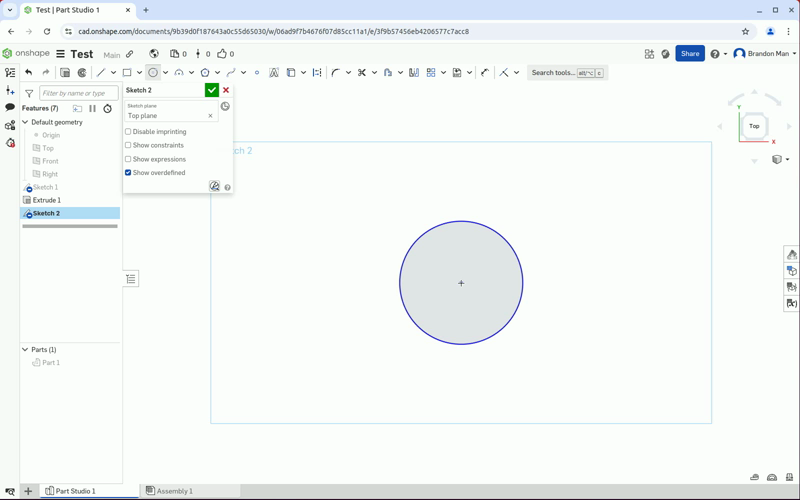
mouse_move(467, 282)
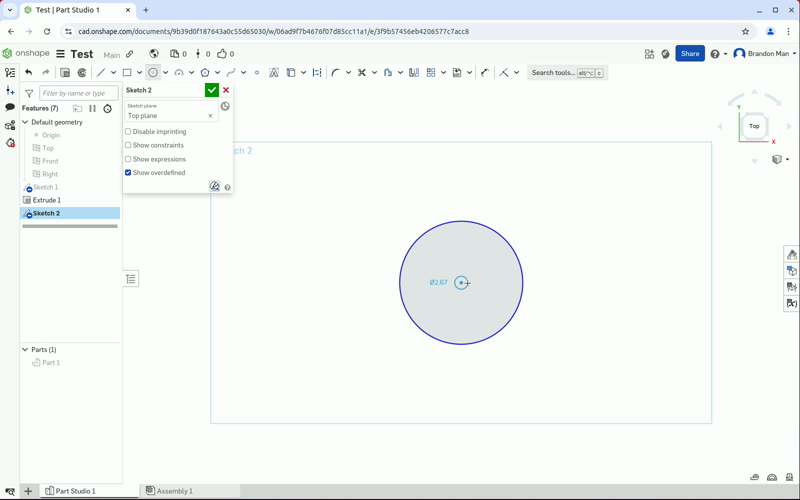
click(467, 282)
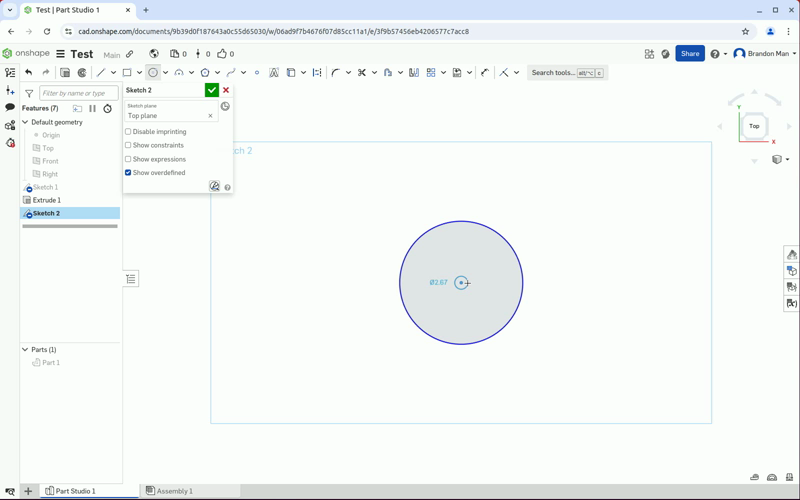
key(esc)
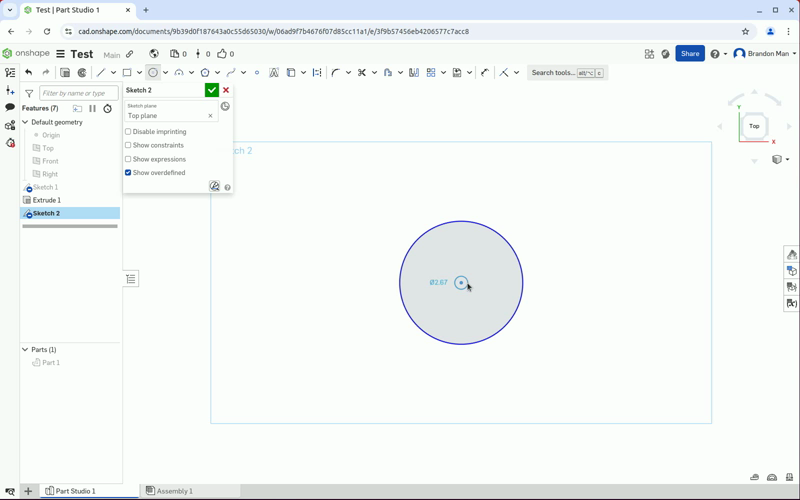
mouse_move(499, 257)
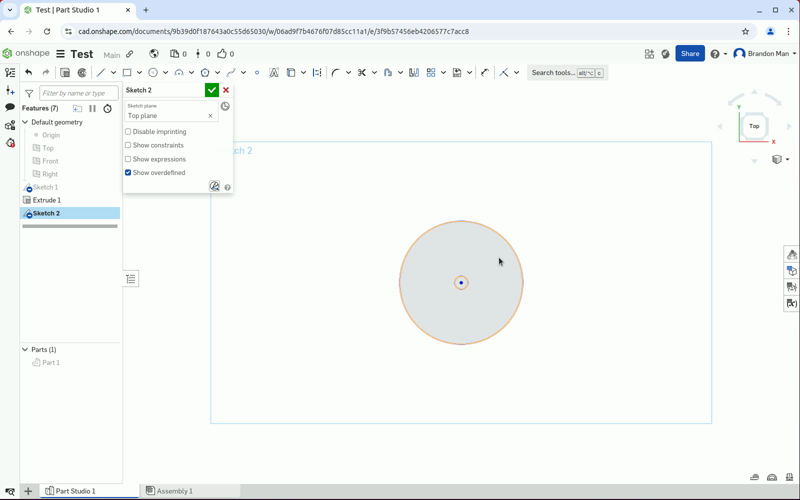
click(499, 257)
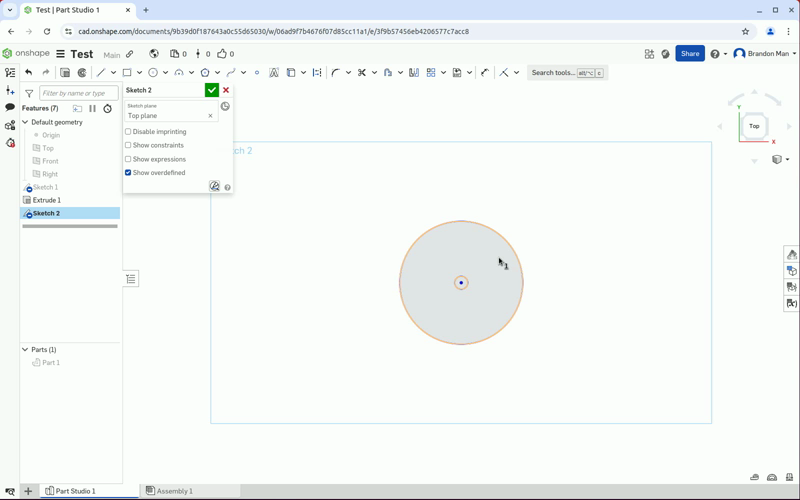
mouse_move(73, 352)
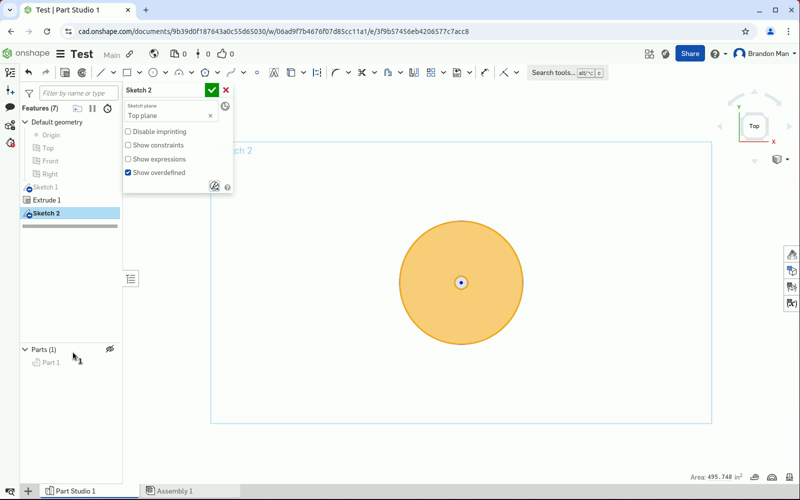
key(shift+y)
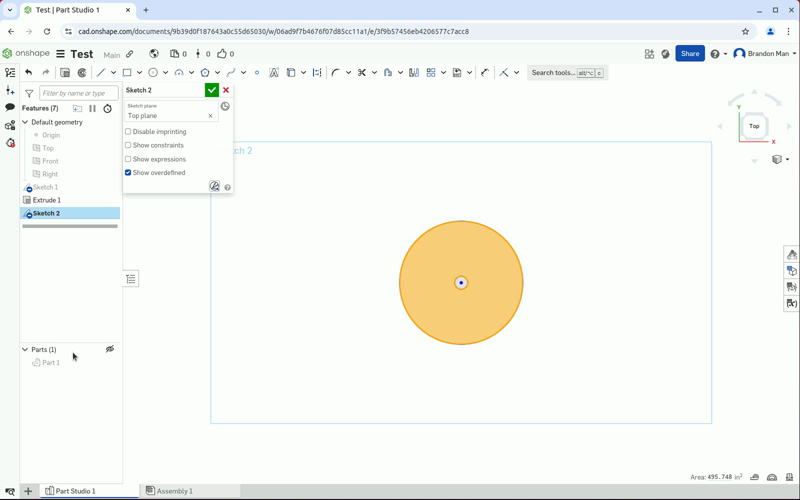
key(shift+e)
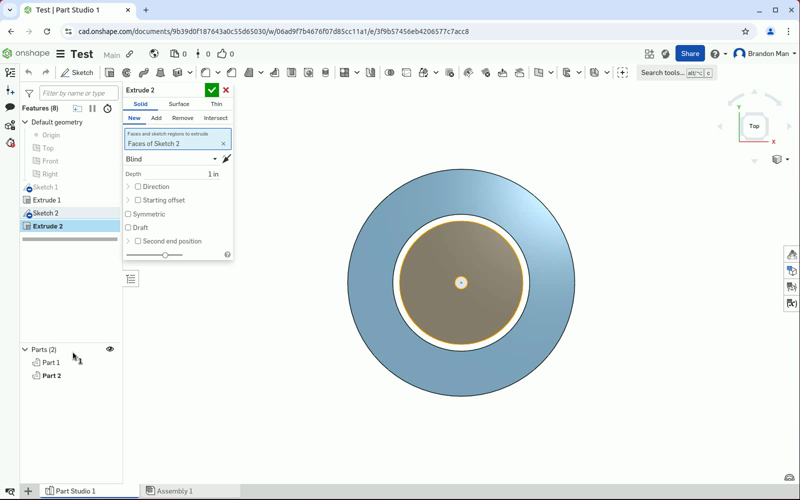
mouse_move(143, 106)
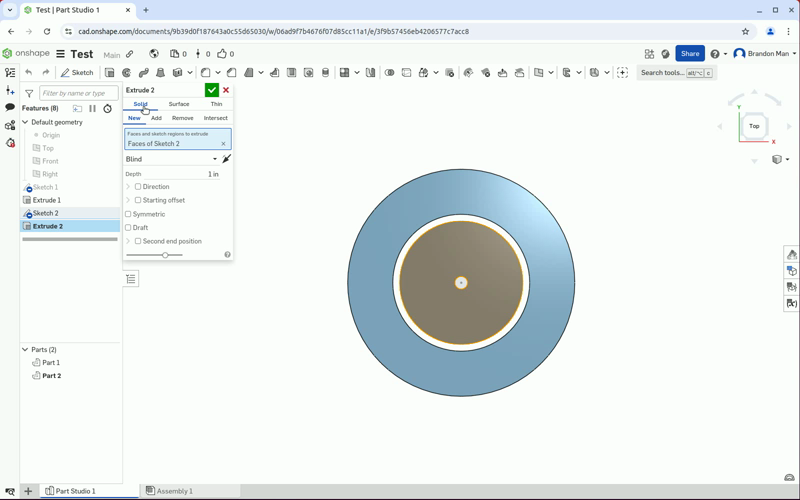
click(143, 106)
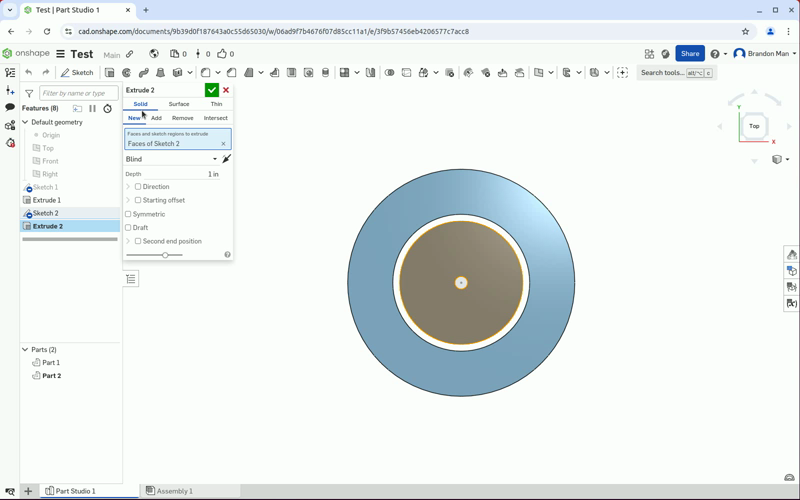
mouse_move(137, 120)
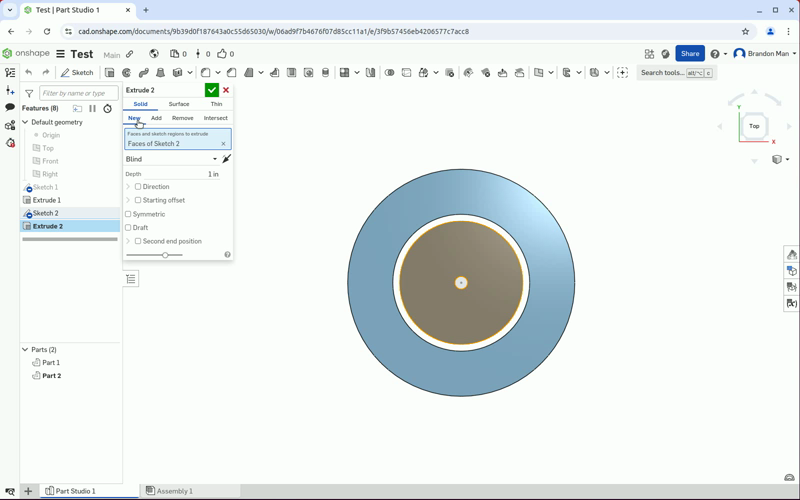
click(137, 120)
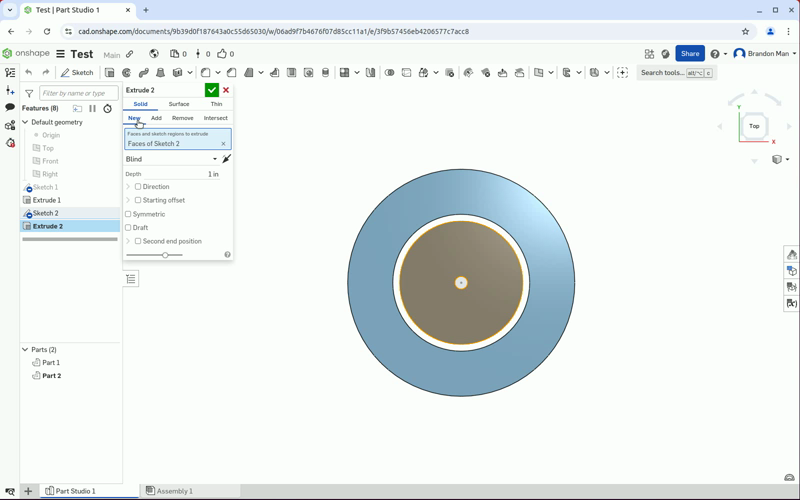
key(tab, 4)
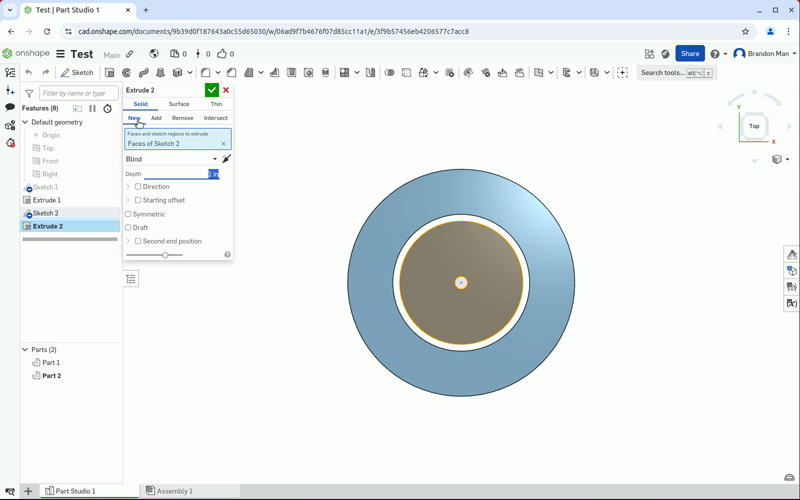
text(1.685)
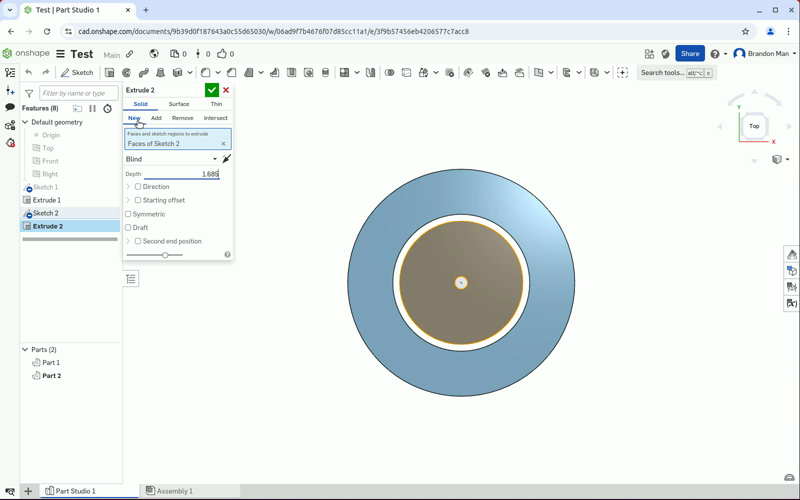
key(enter)
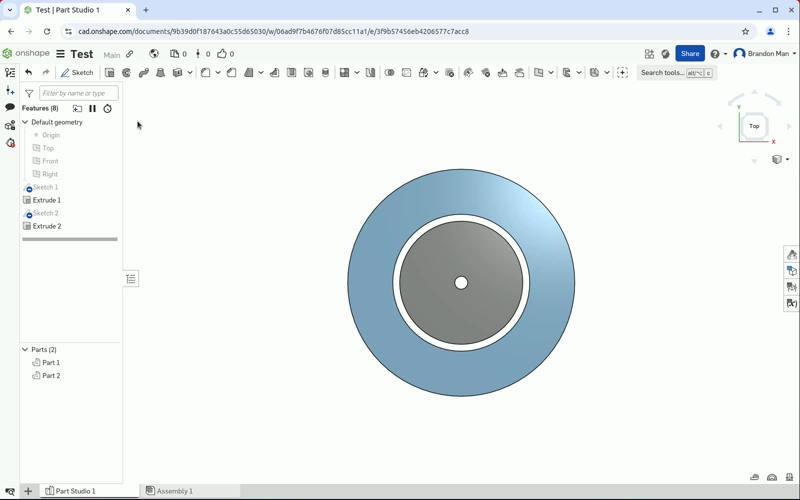
key(shift+h)
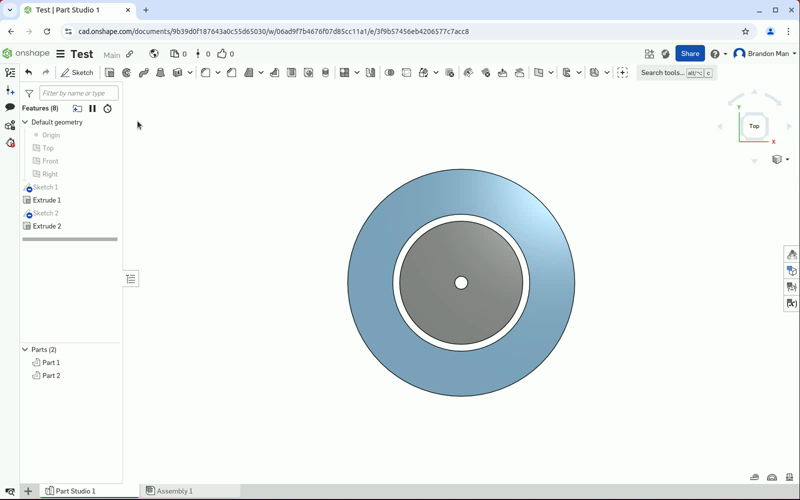
key(shift+h)
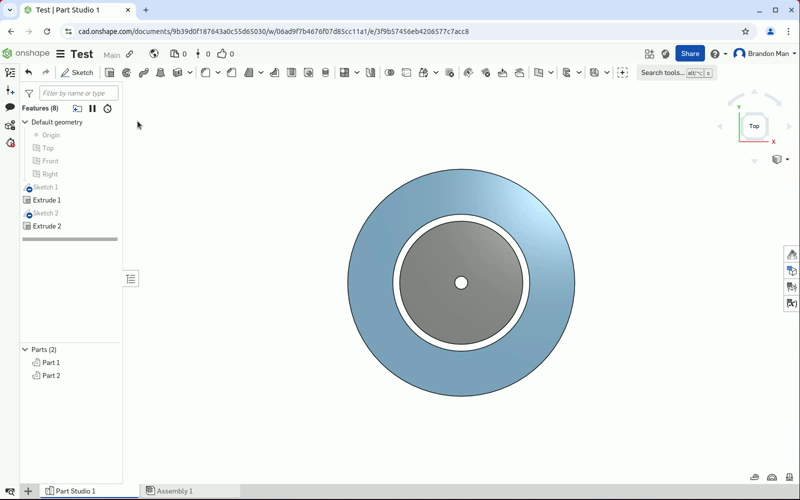
mouse_move(73, 189)
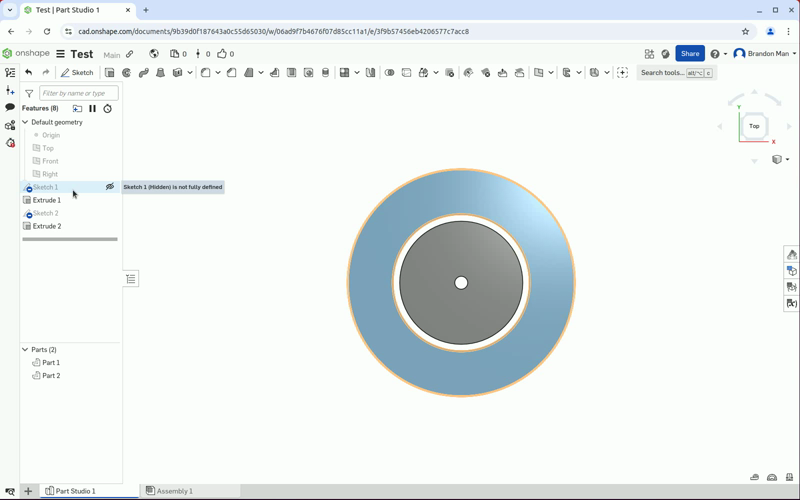
click(73, 189)
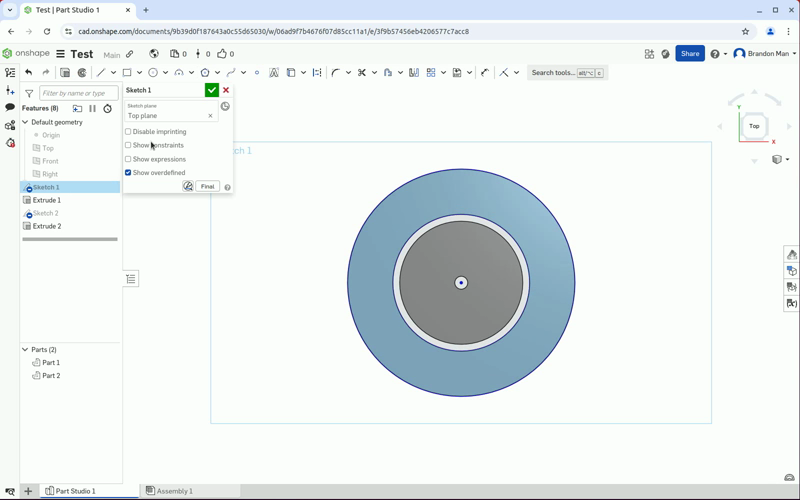
mouse_move(229, 92)
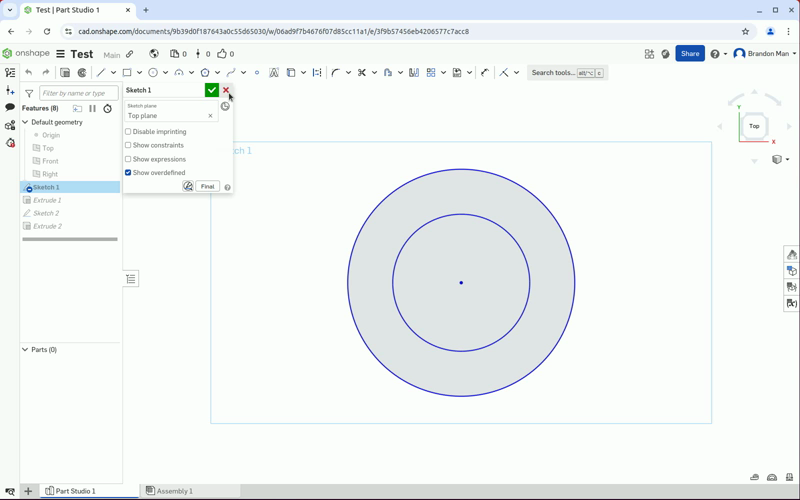
click(229, 92)
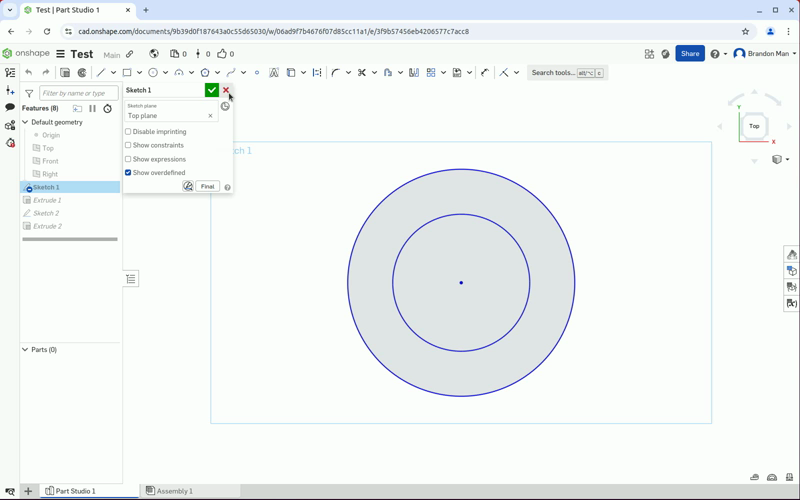
key(shift+s)
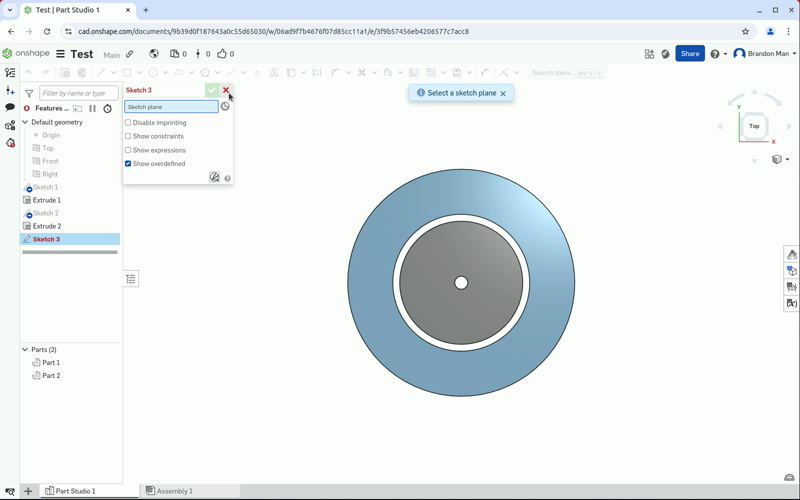
mouse_move(73, 150)
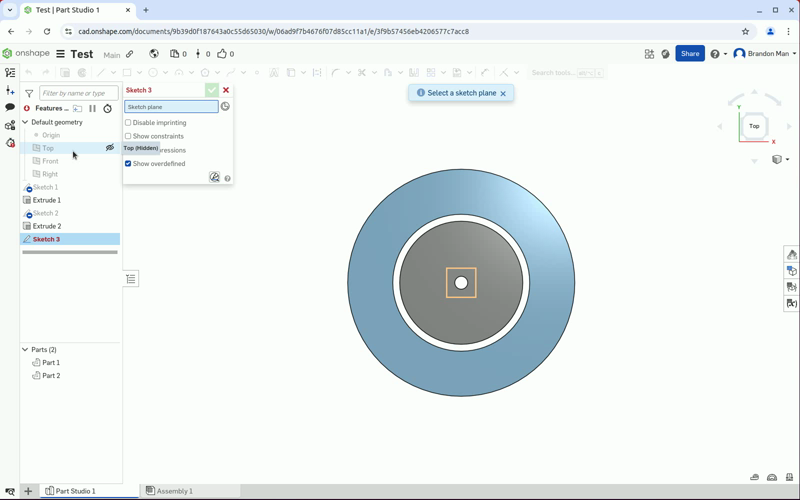
click(73, 150)
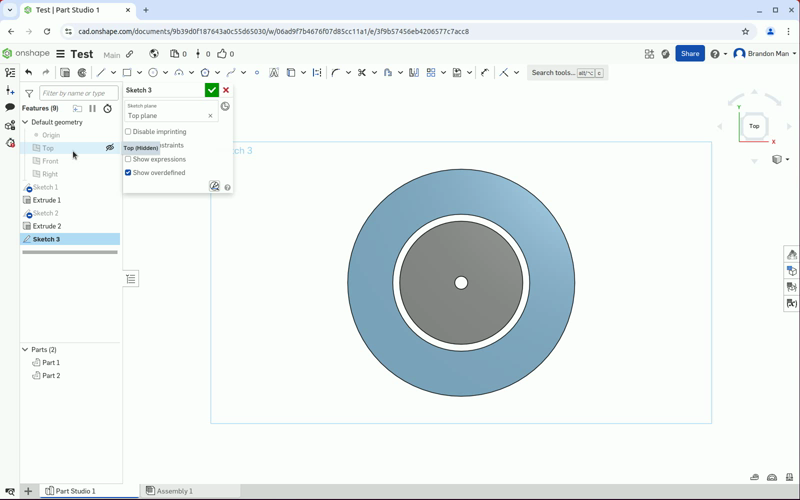
mouse_move(73, 352)
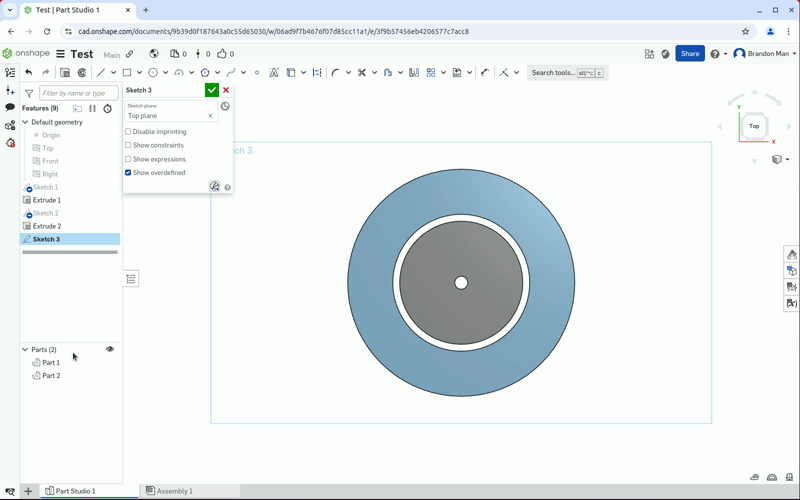
key(y)
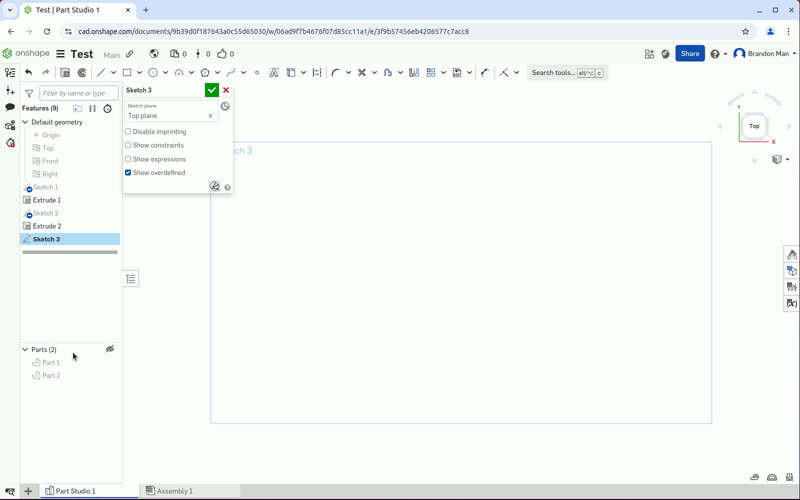
key(c)
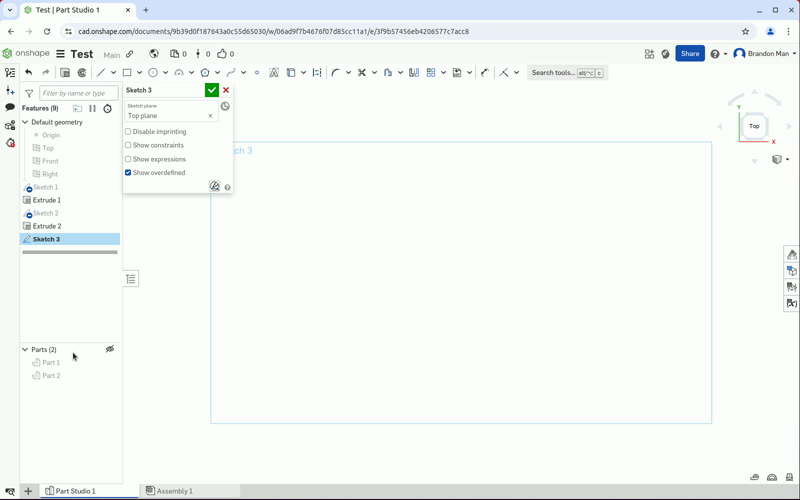
key_down(shift)
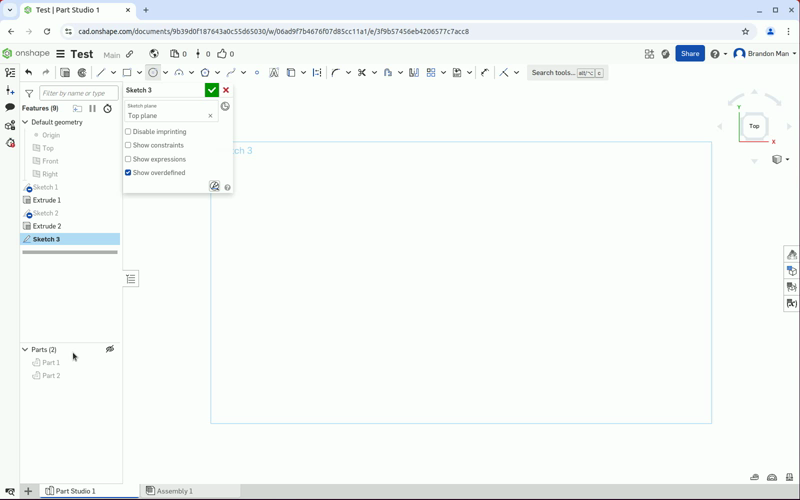
mouse_move(461, 282)
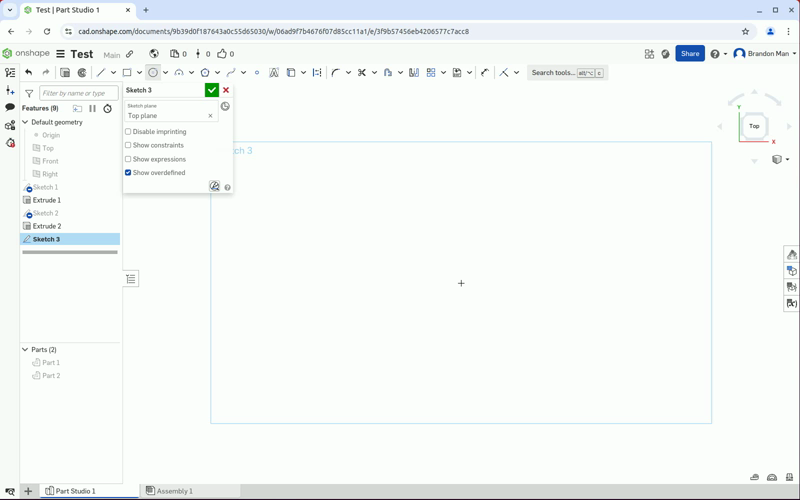
click(461, 282)
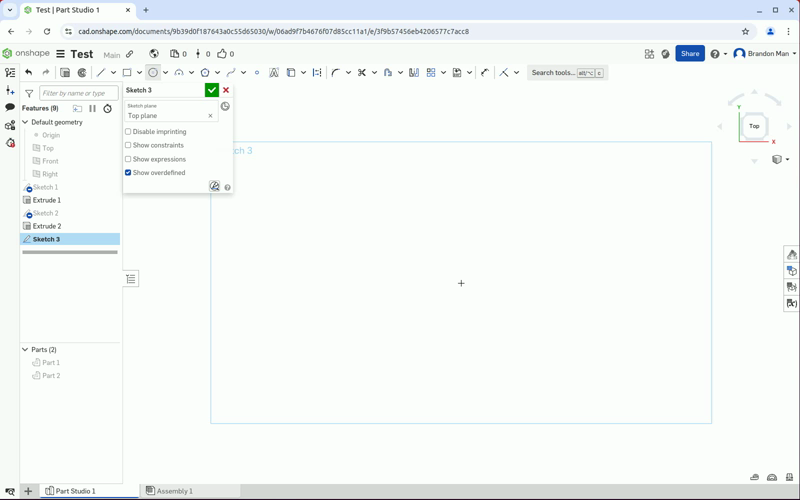
key_up(shift)
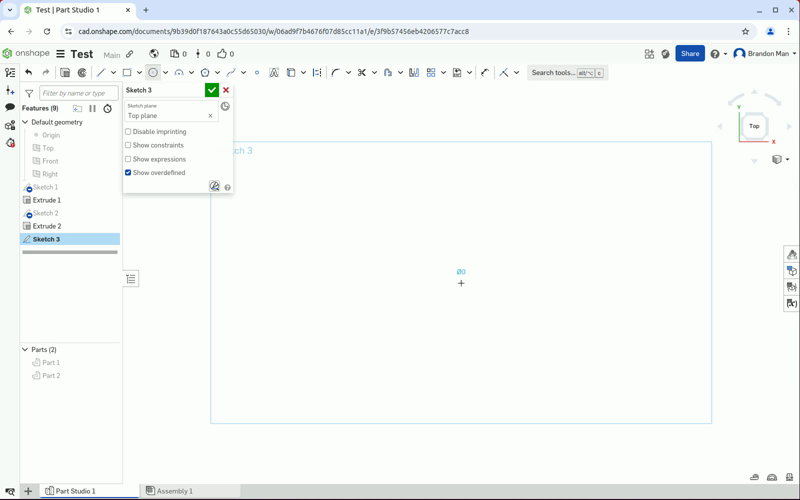
mouse_move(531, 282)
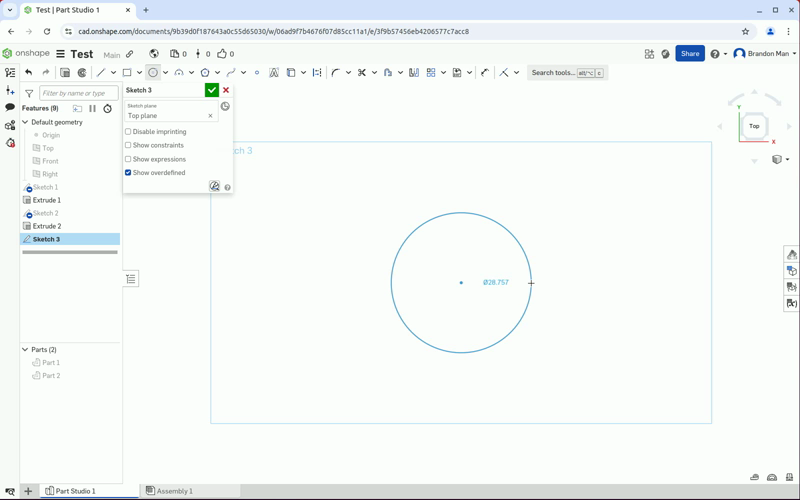
click(531, 282)
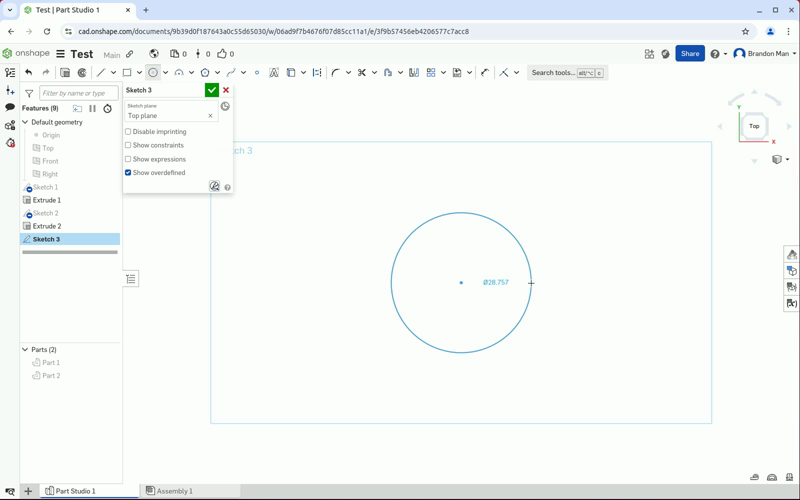
key(esc)
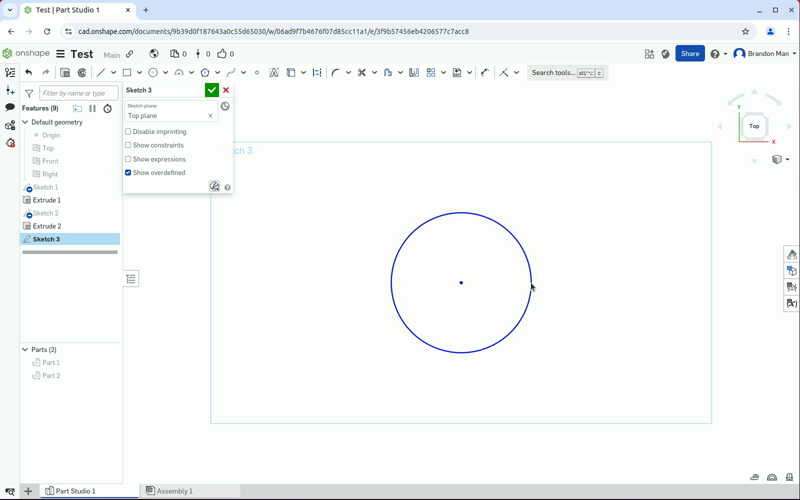
key(c)
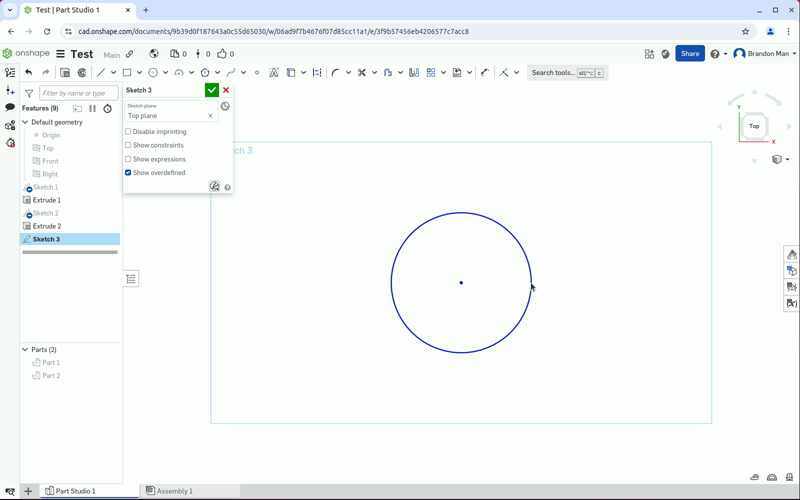
key_down(shift)
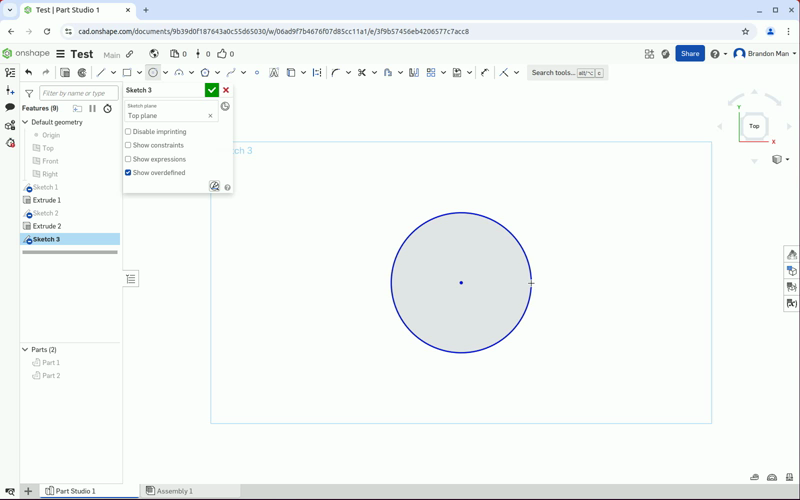
mouse_move(461, 282)
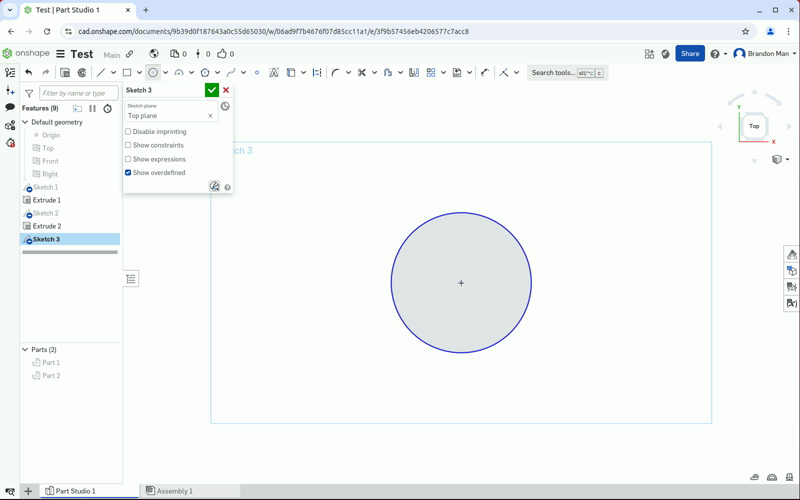
click(461, 282)
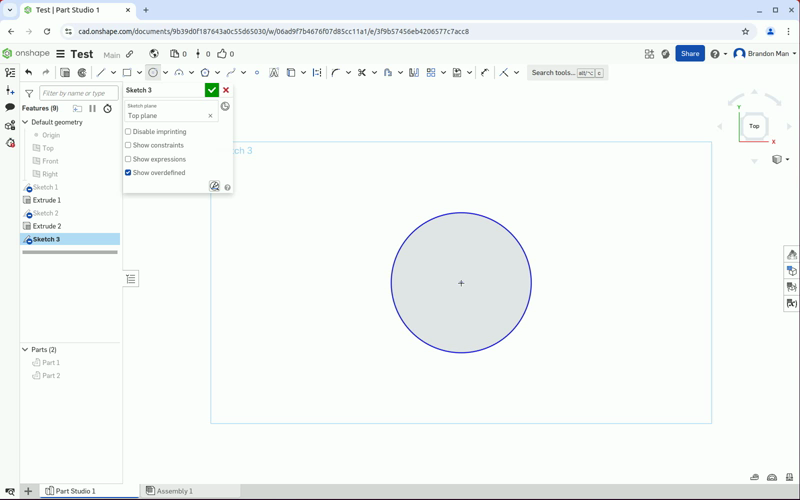
key_up(shift)
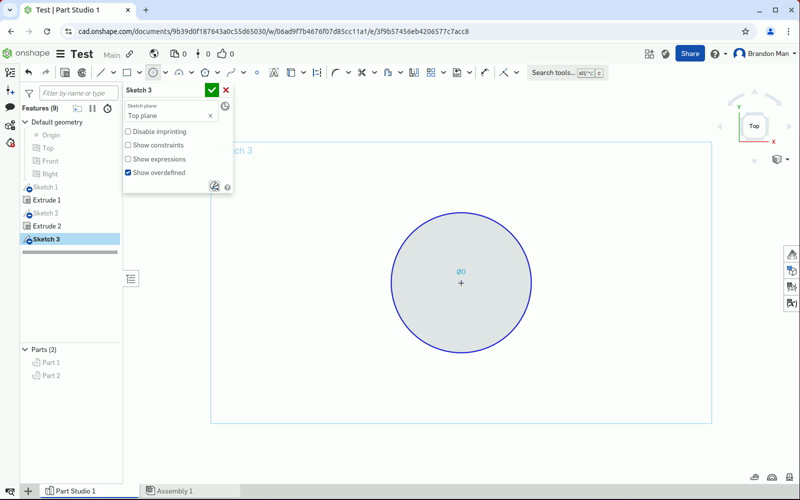
mouse_move(523, 282)
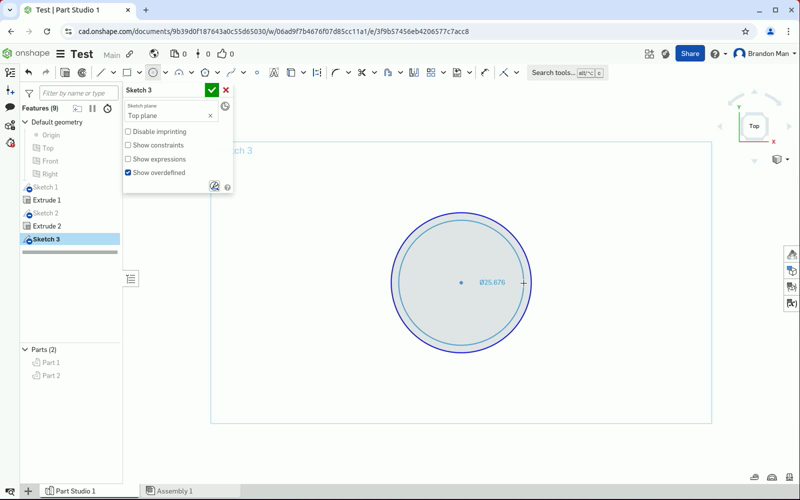
click(523, 282)
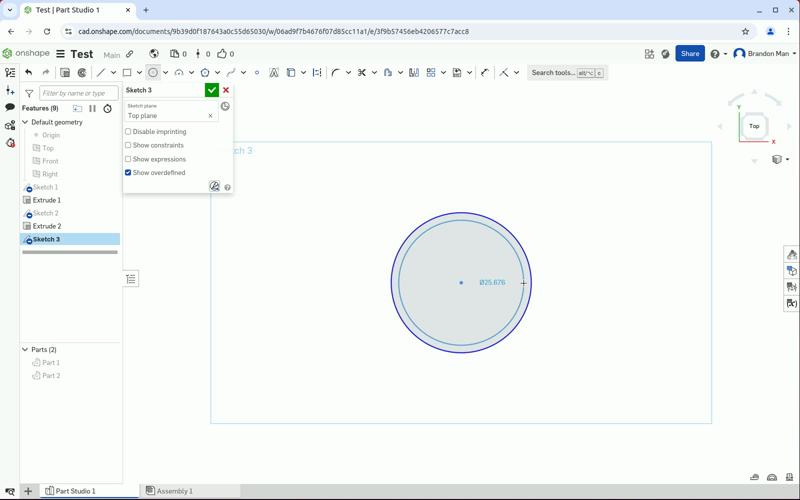
key(esc)
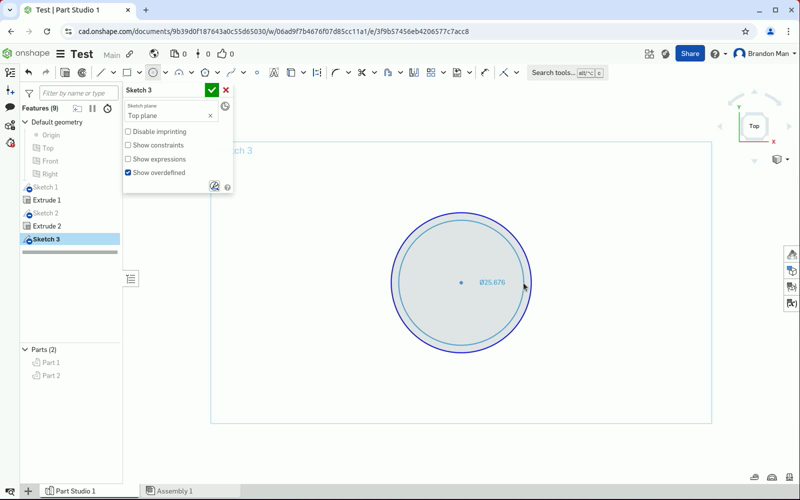
mouse_move(395, 286)
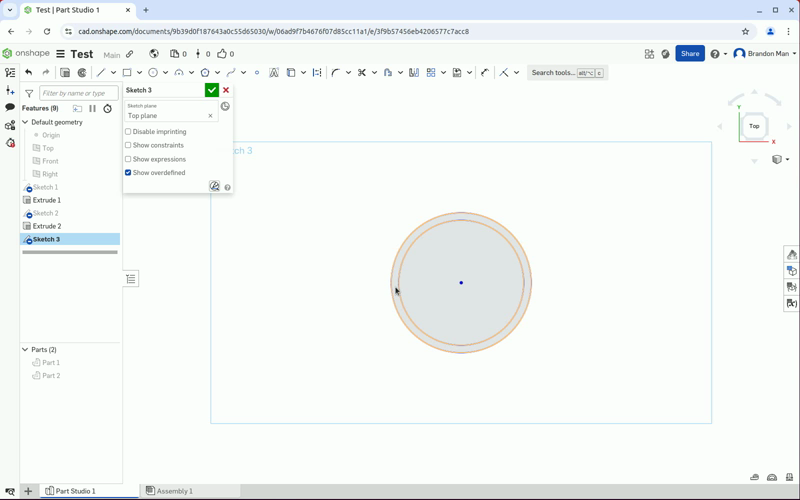
click(395, 286)
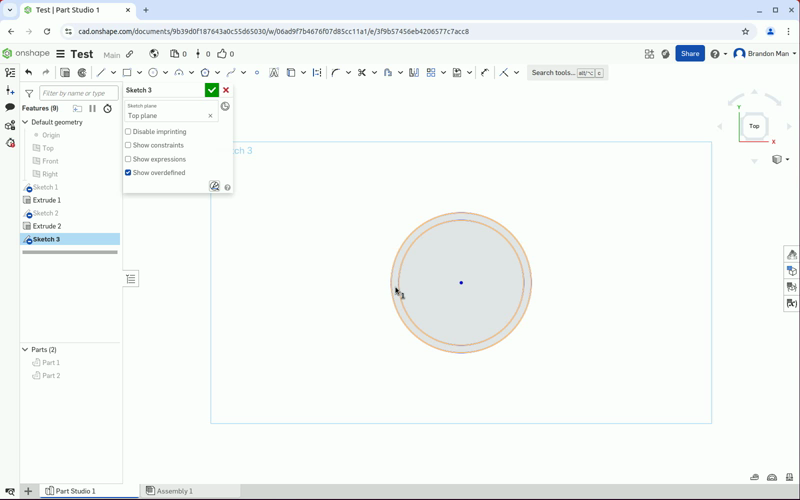
mouse_move(73, 352)
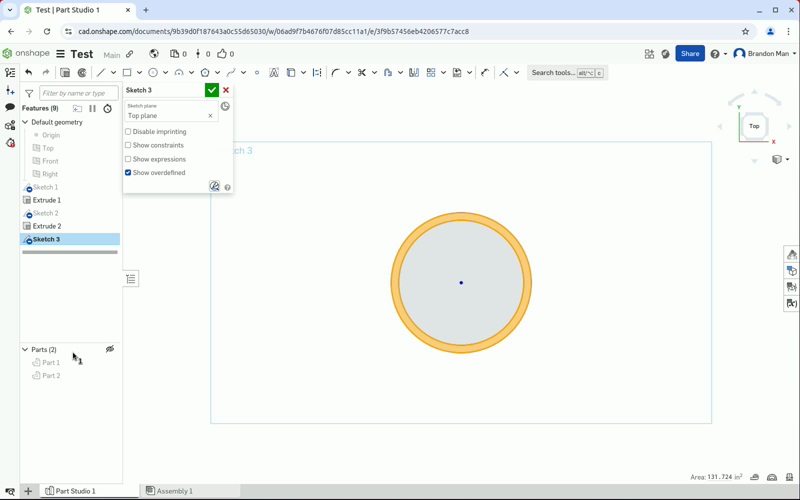
key(shift+y)
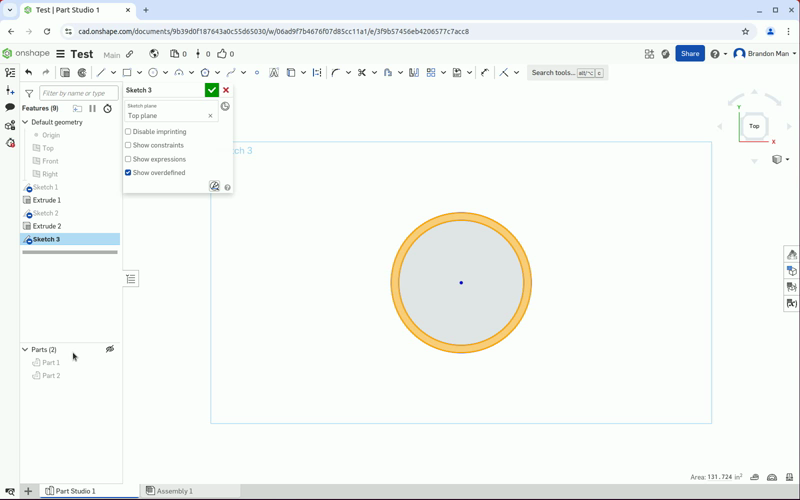
key(shift+e)
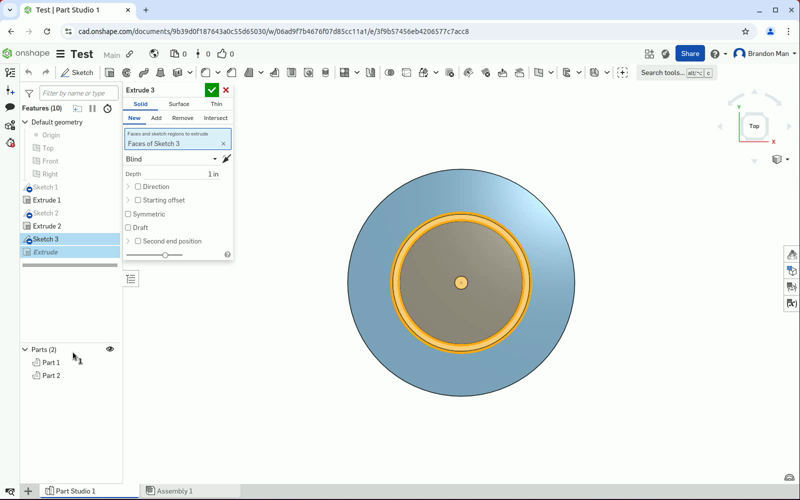
mouse_move(143, 106)
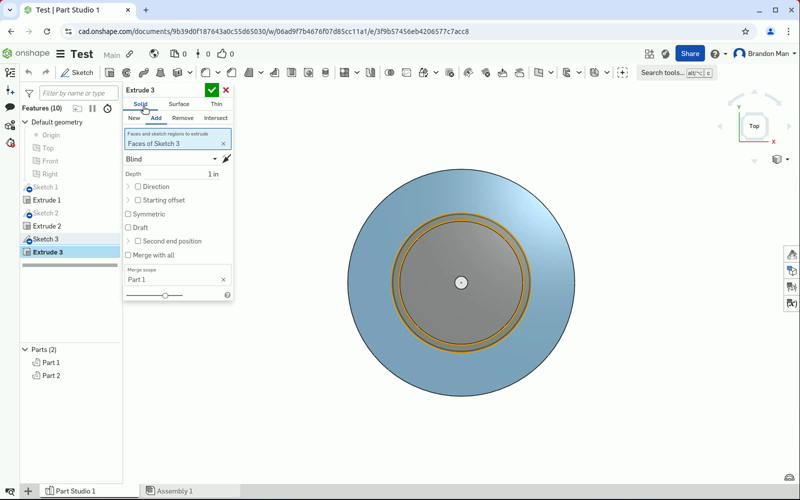
click(143, 106)
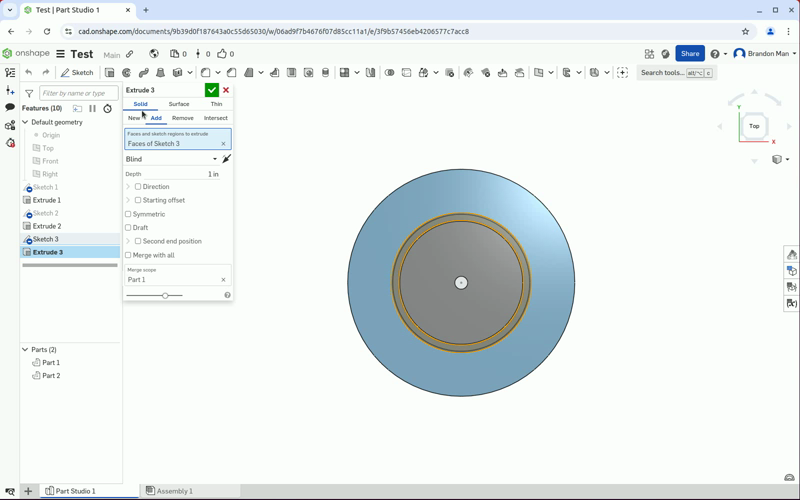
mouse_move(137, 120)
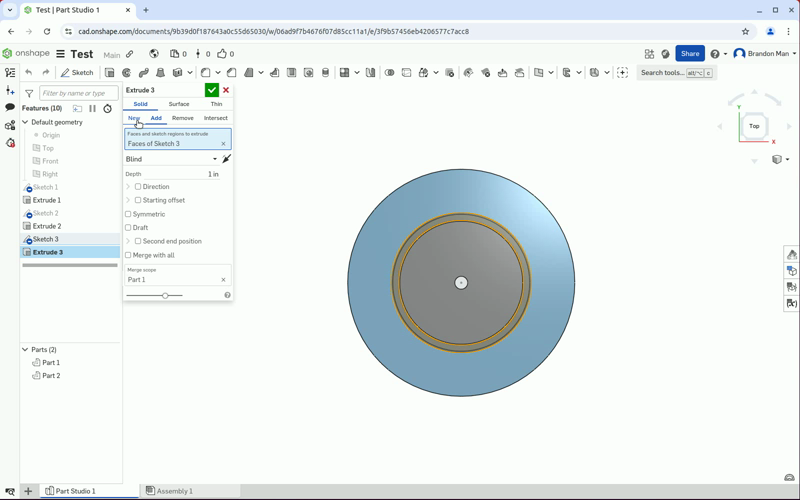
click(137, 120)
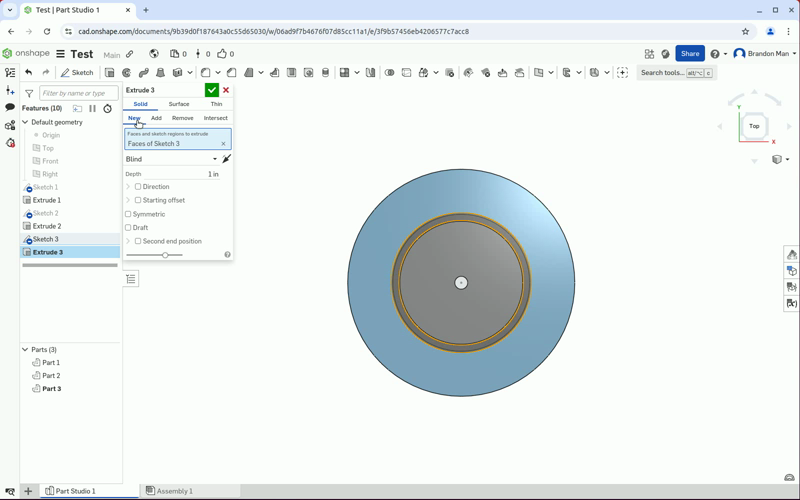
key(tab, 4)
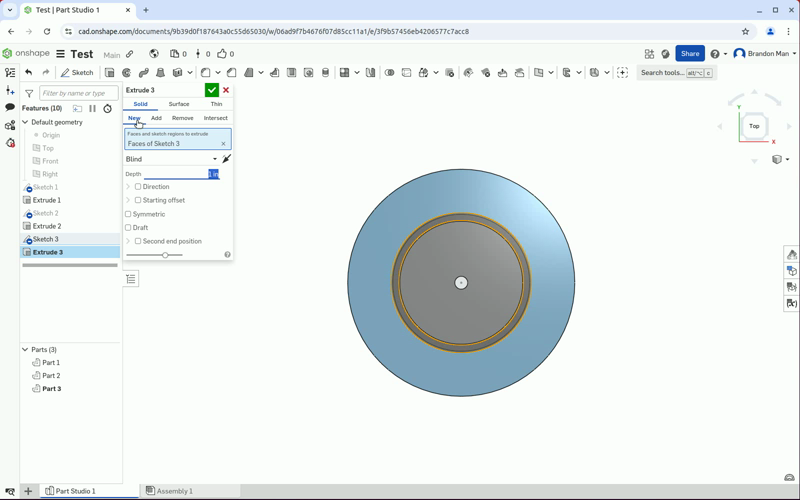
text(1.685)
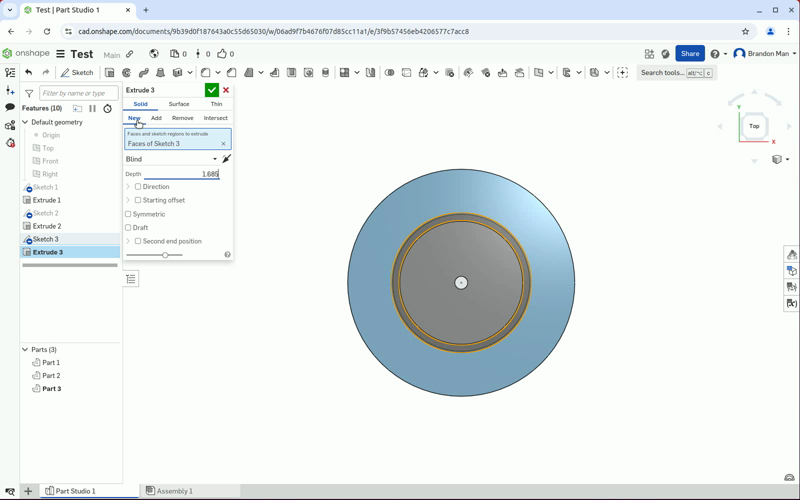
key(enter)
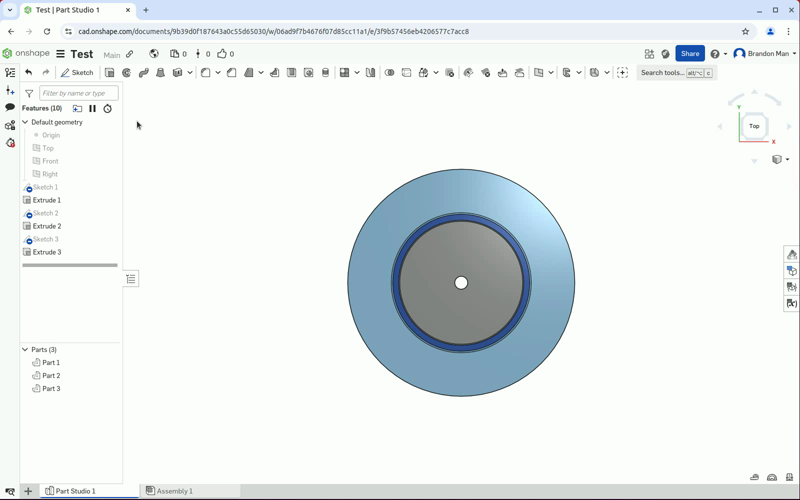
key(shift+h)
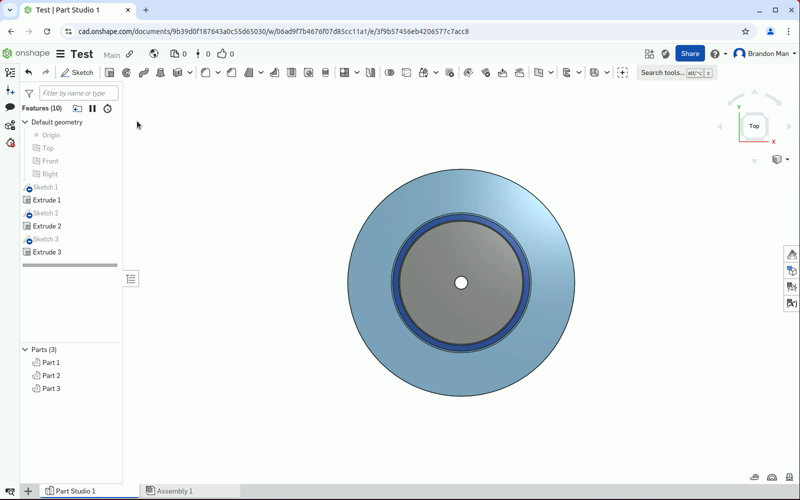
key(shift+h)
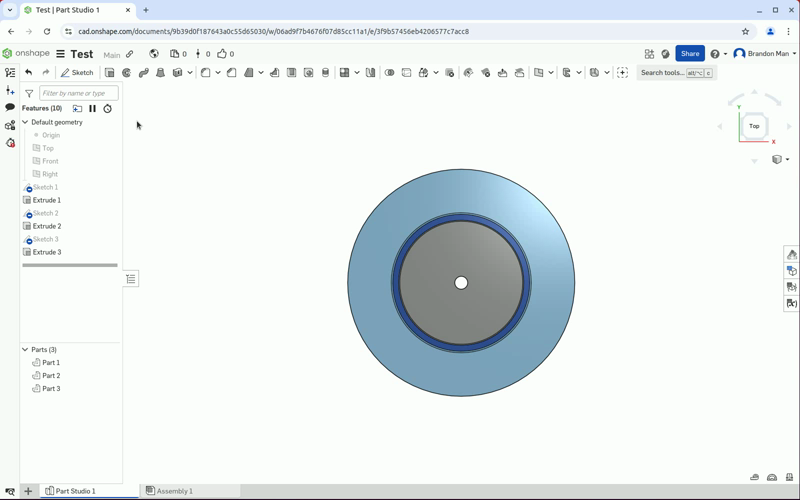
mouse_move(73, 189)
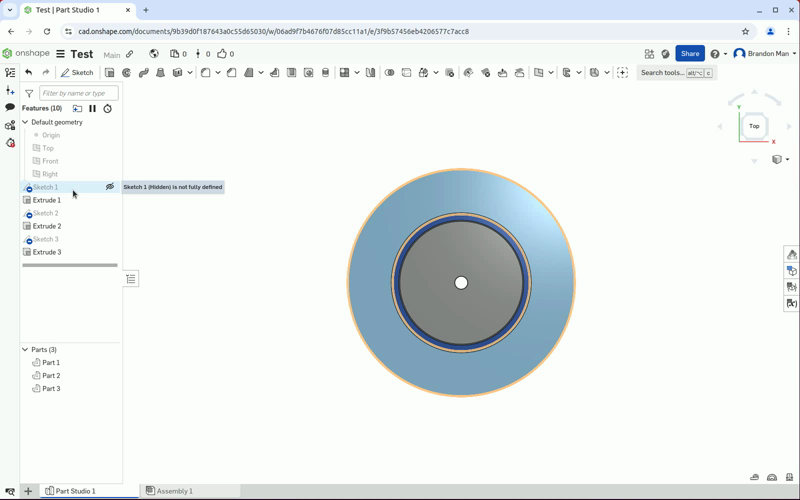
click(73, 189)
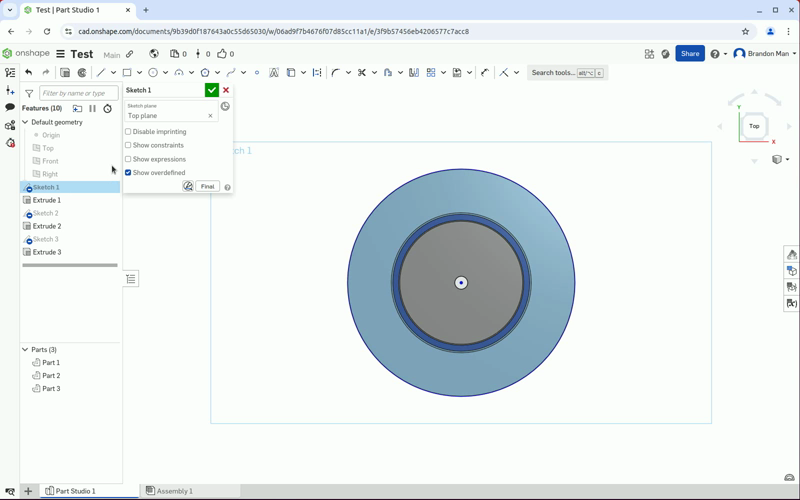
mouse_move(229, 92)
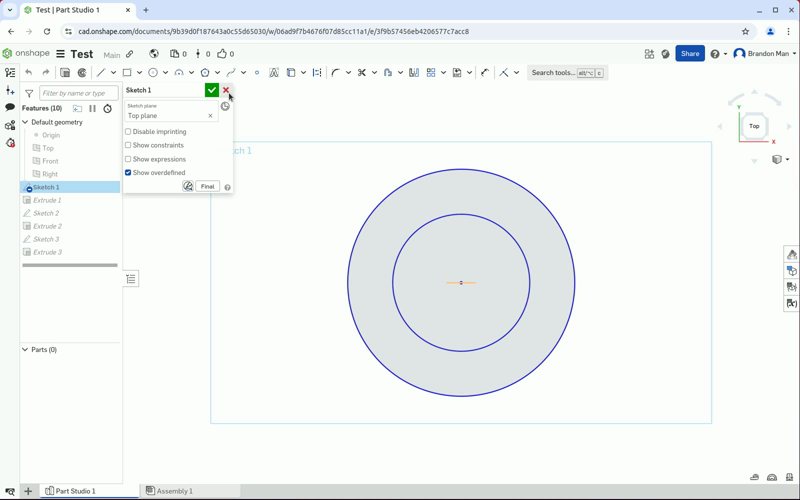
click(229, 92)
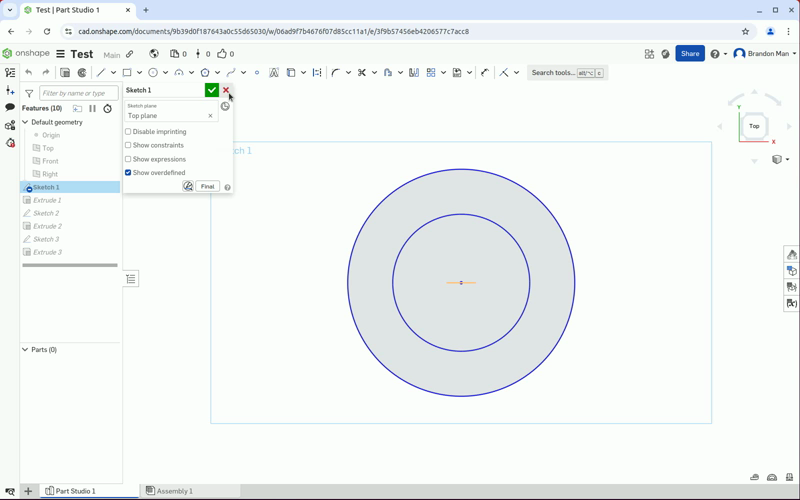
key(shift+s)
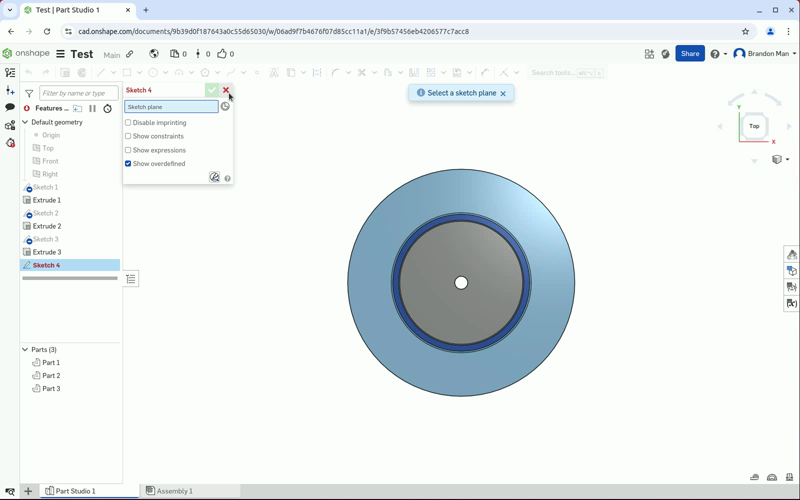
mouse_move(73, 150)
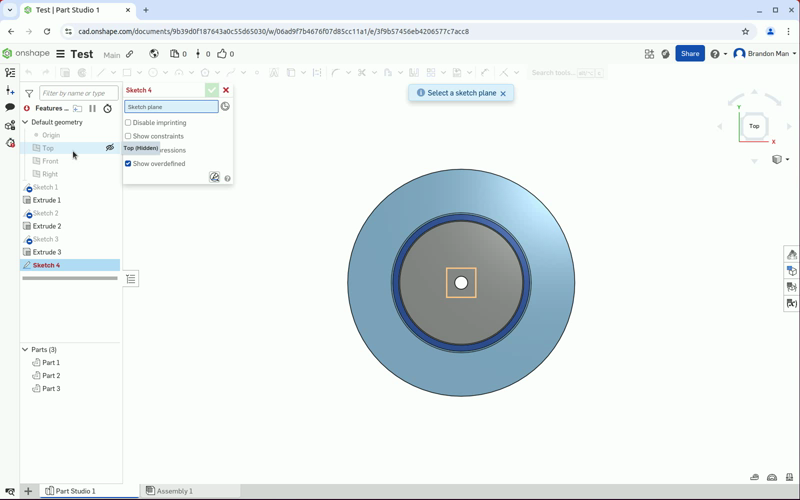
click(73, 150)
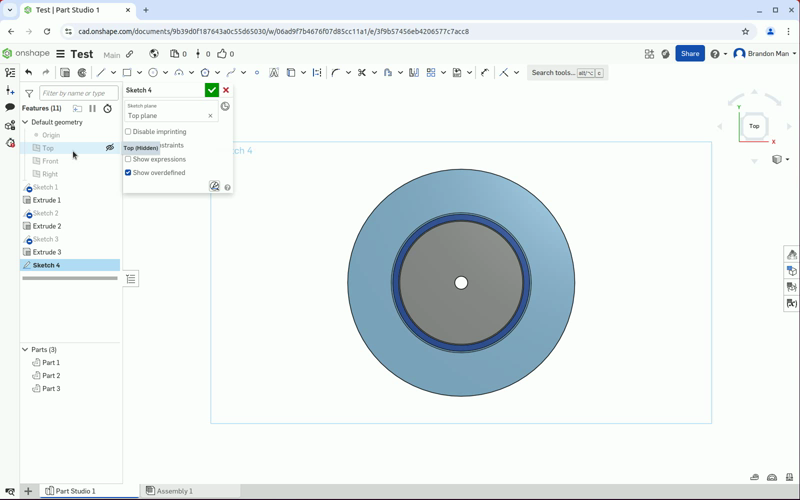
mouse_move(73, 352)
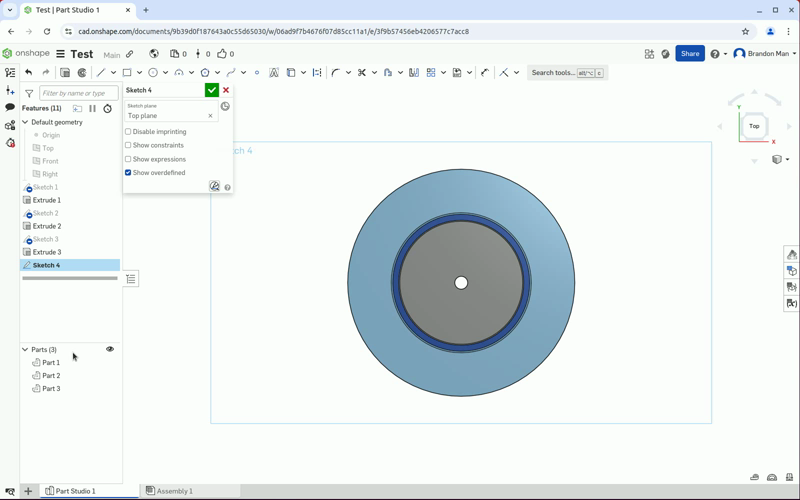
key(y)
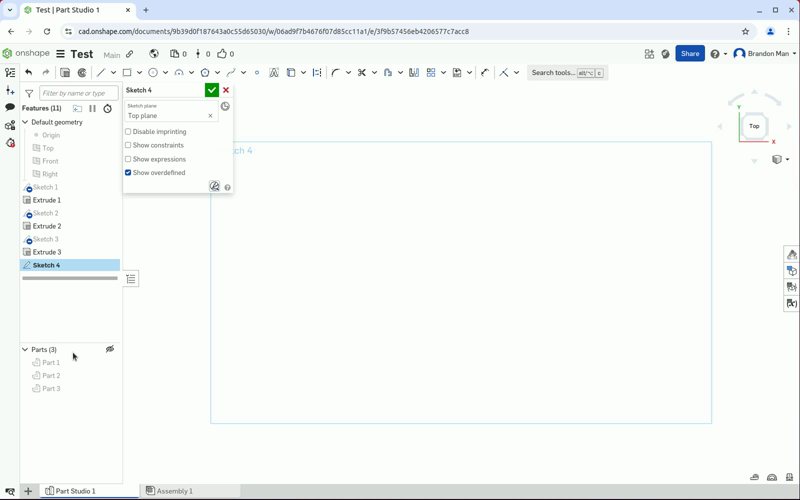
key(c)
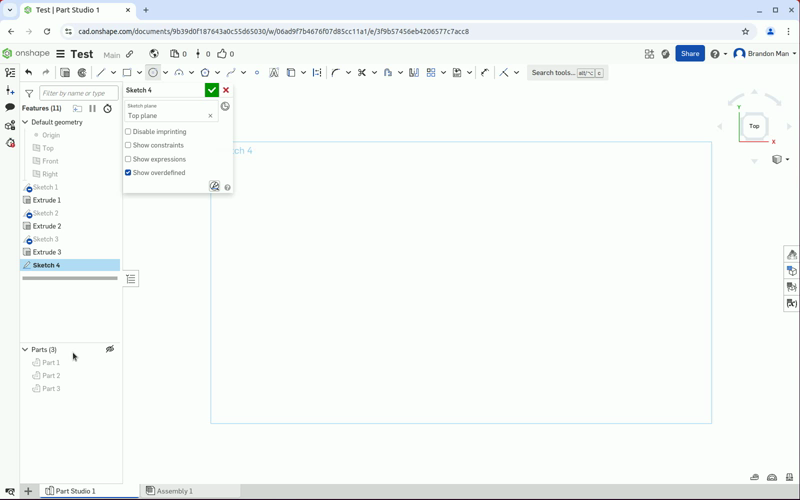
key_down(shift)
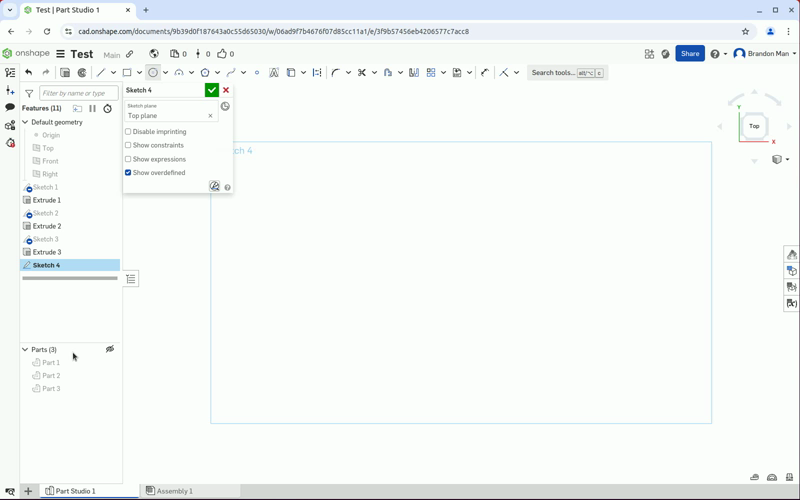
mouse_move(461, 282)
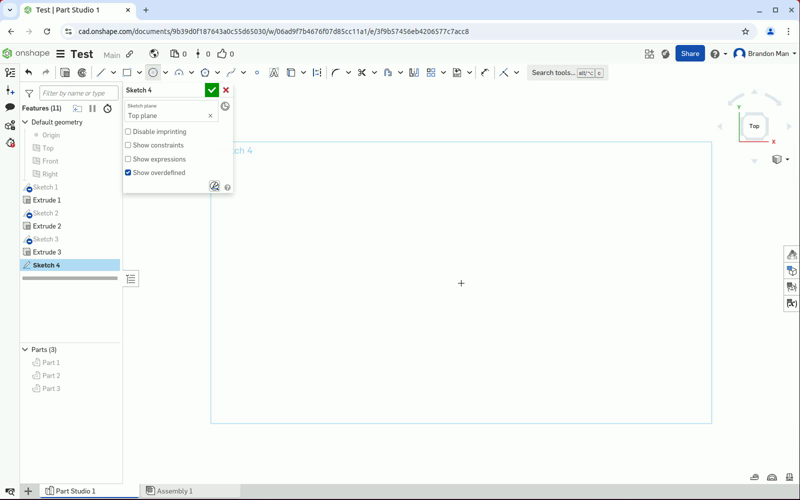
click(461, 282)
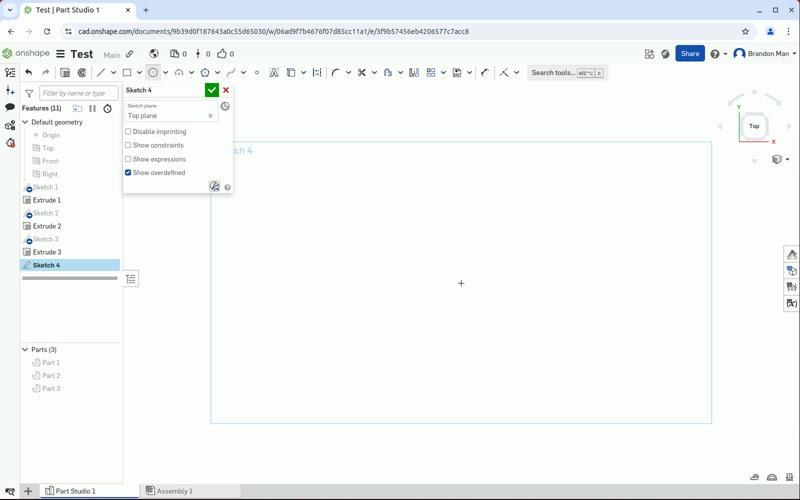
key_up(shift)
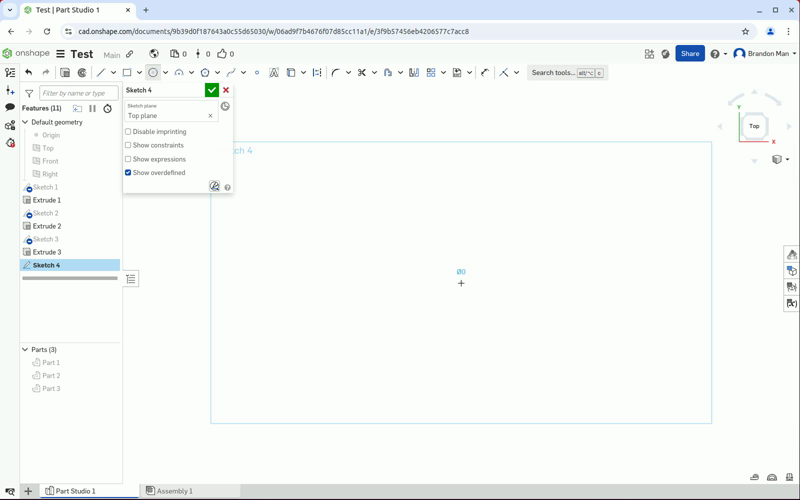
mouse_move(531, 282)
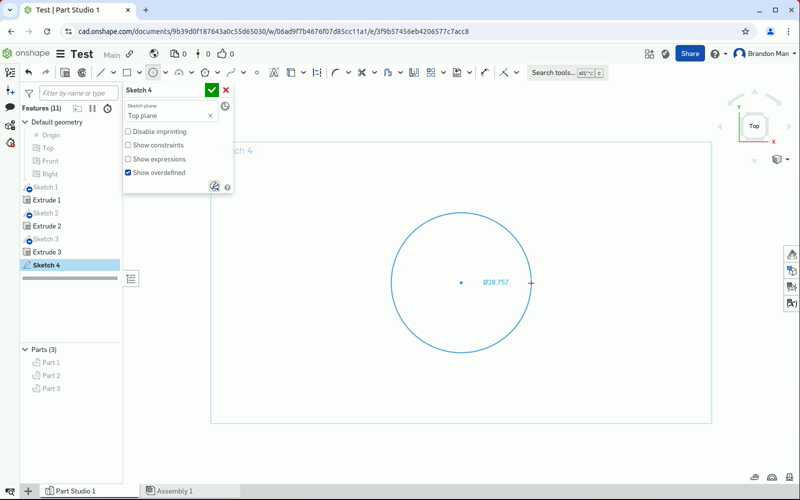
click(531, 282)
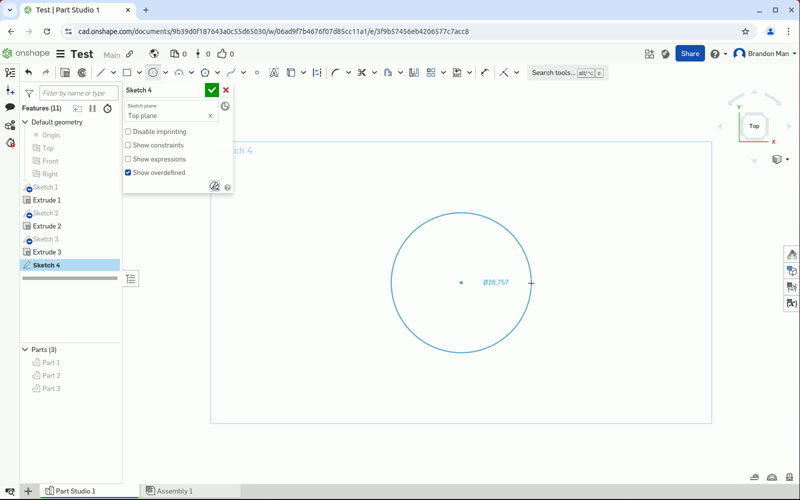
key(esc)
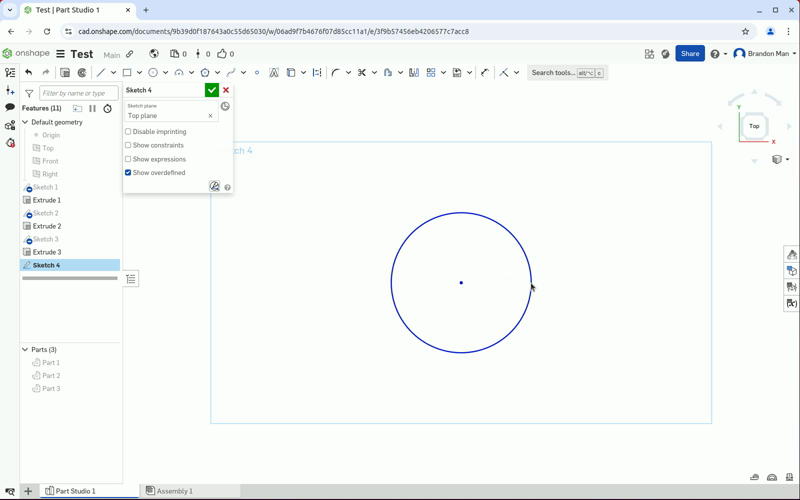
key(c)
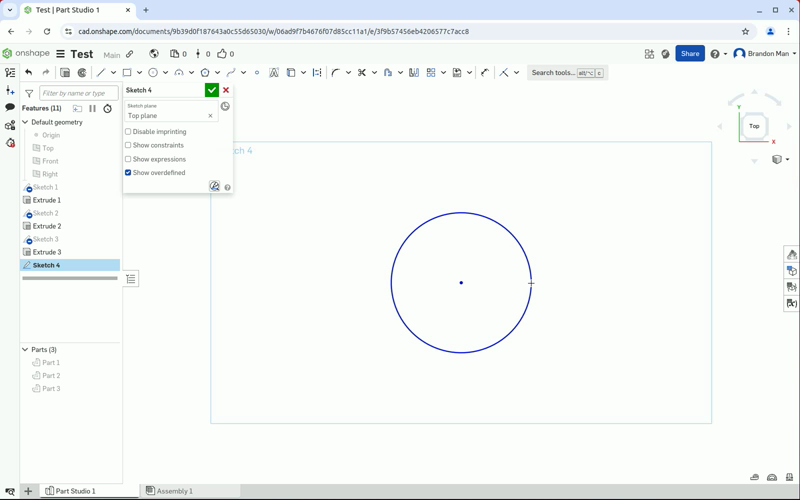
key_down(shift)
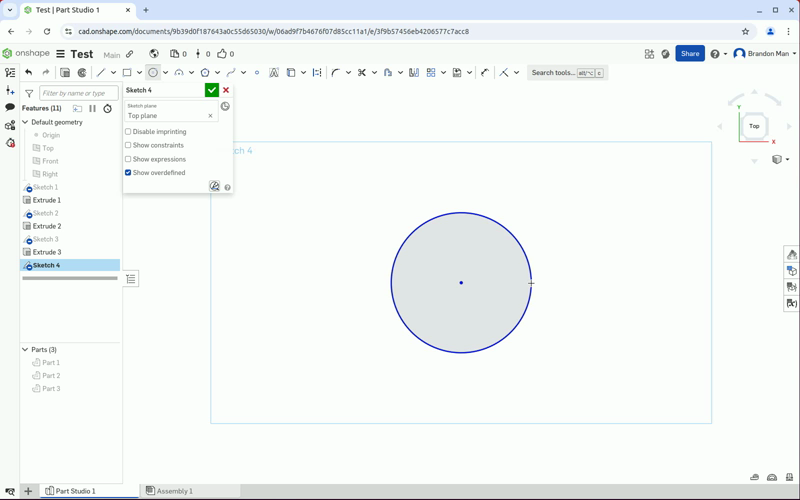
mouse_move(461, 282)
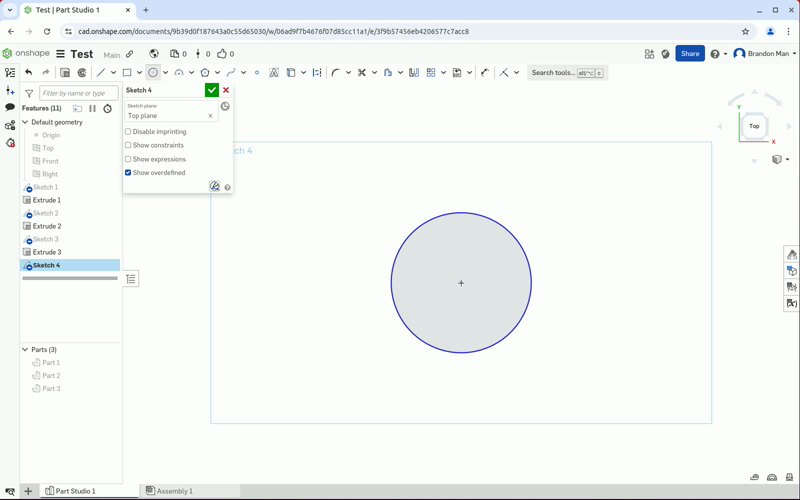
click(461, 282)
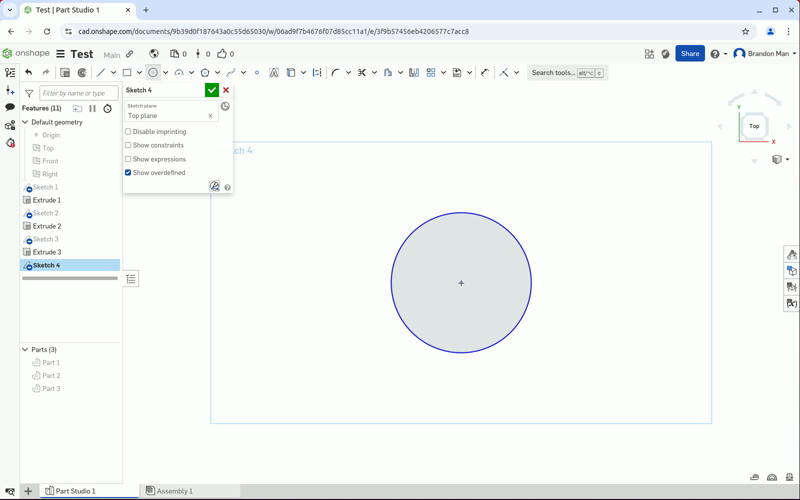
key_up(shift)
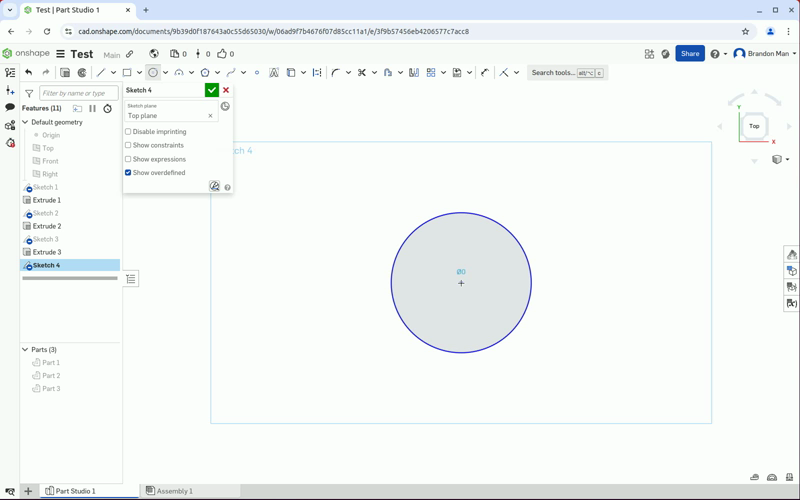
mouse_move(523, 282)
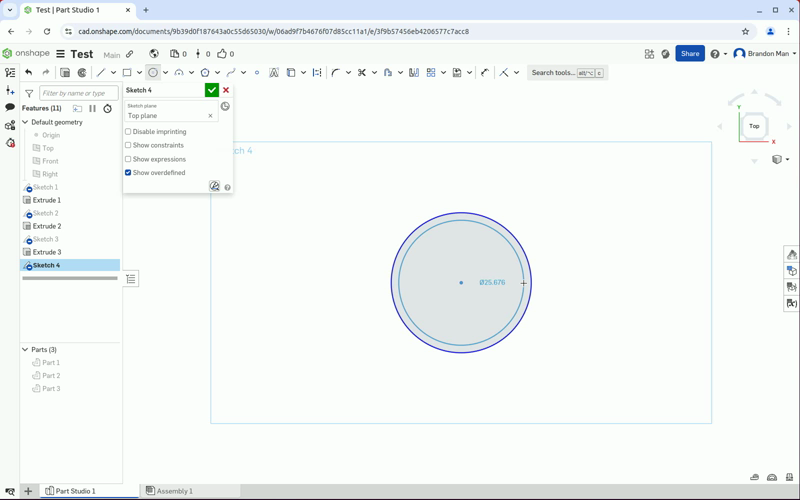
click(523, 282)
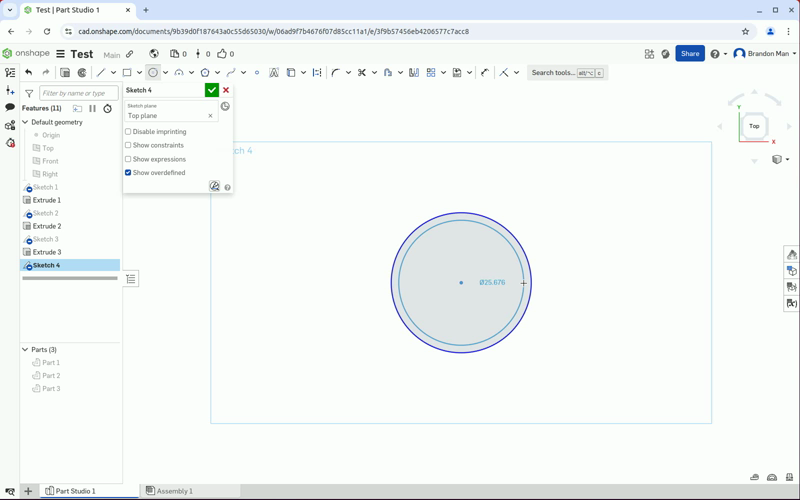
key(esc)
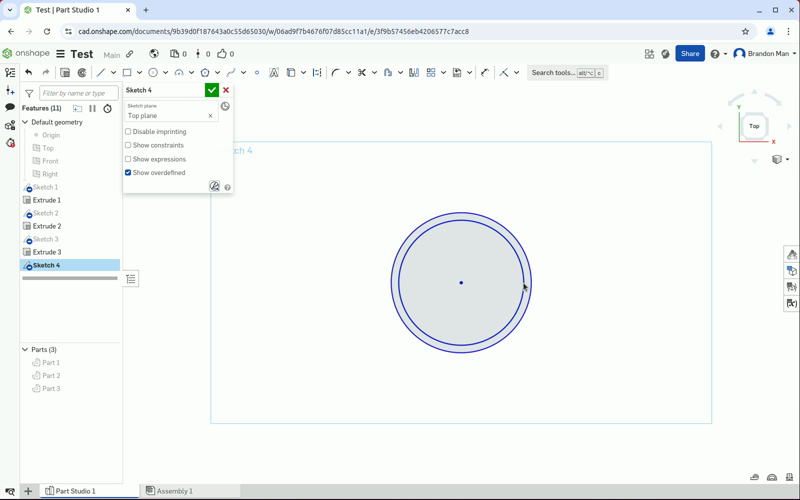
mouse_move(518, 313)
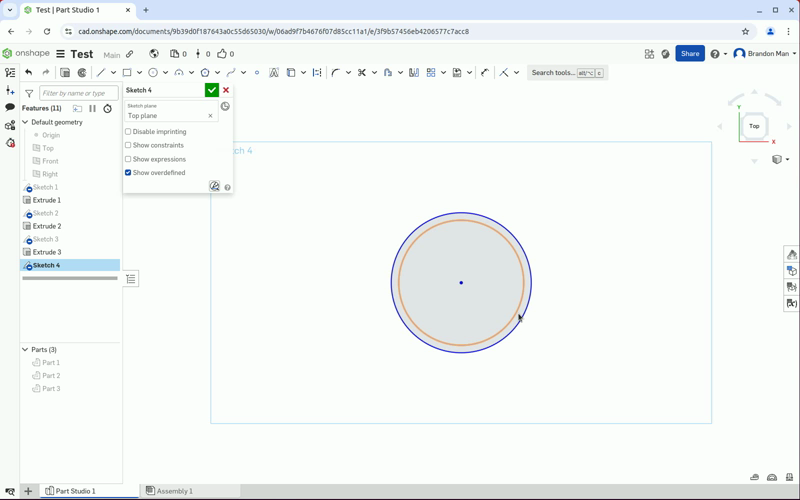
click(518, 313)
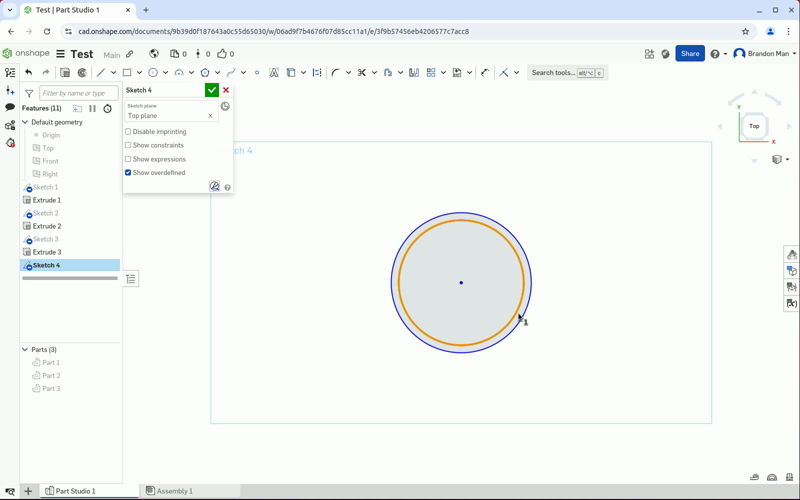
mouse_move(73, 352)
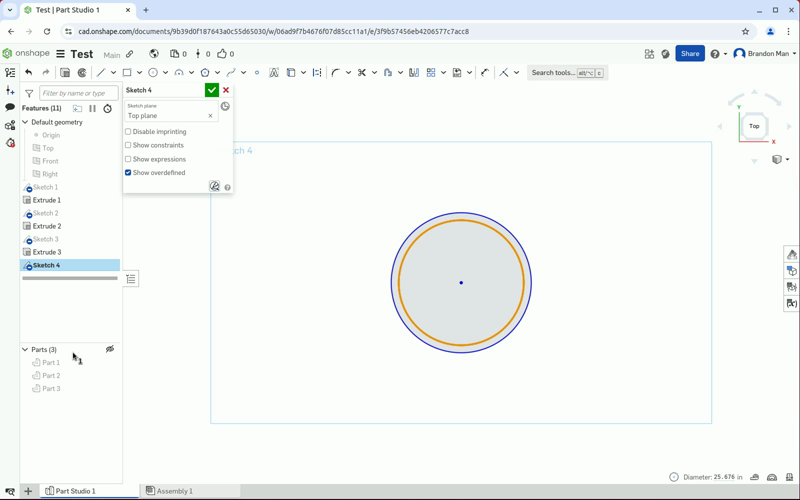
key(shift+y)
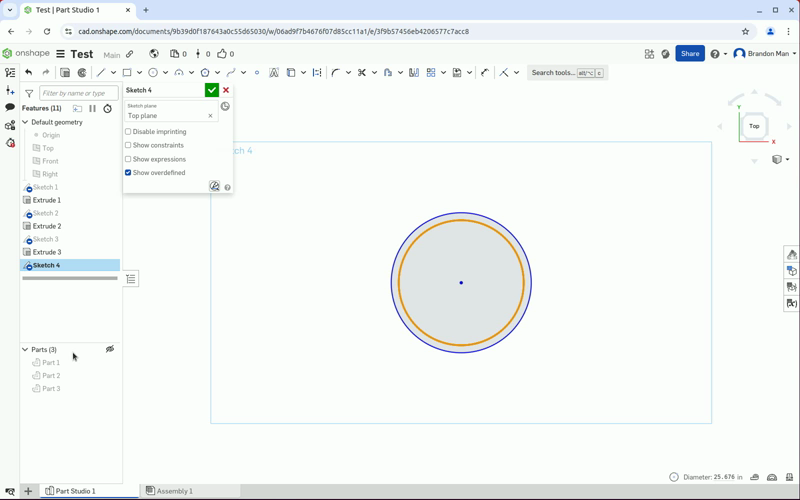
key(shift+e)
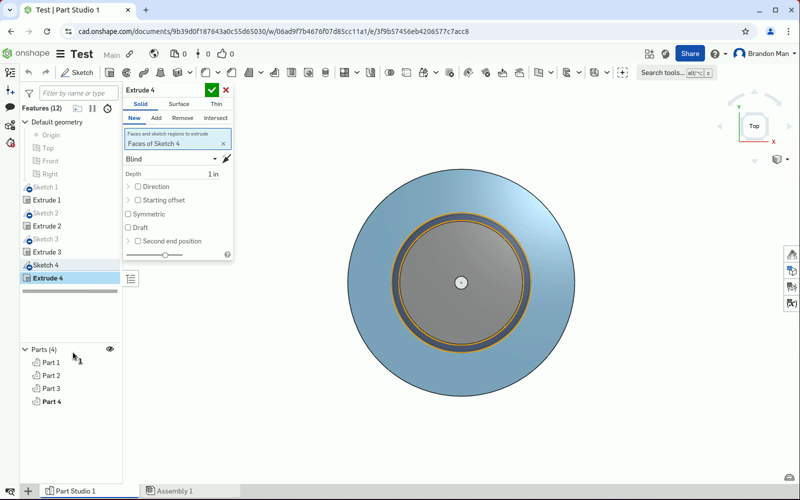
mouse_move(143, 106)
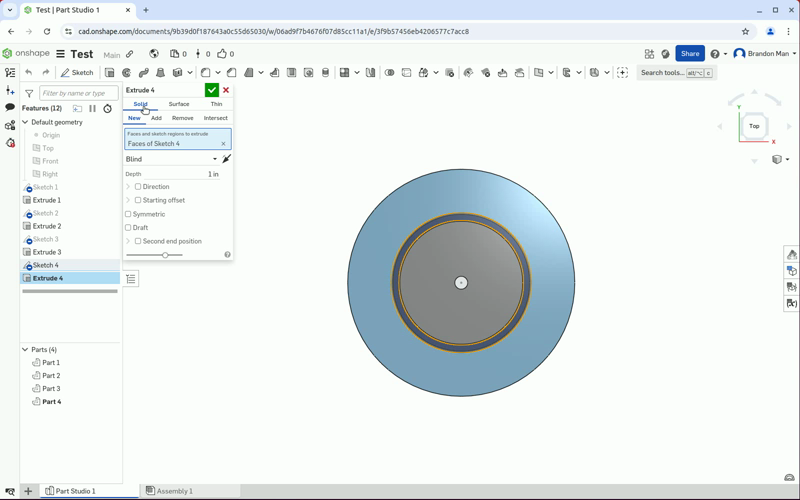
click(143, 106)
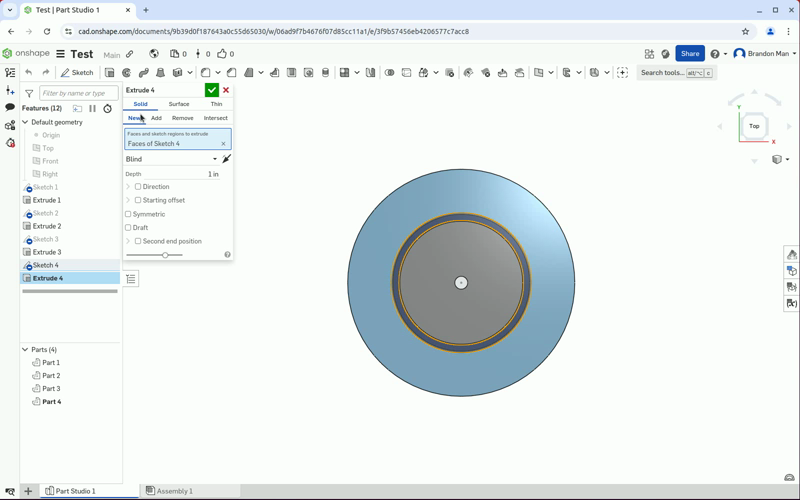
mouse_move(137, 120)
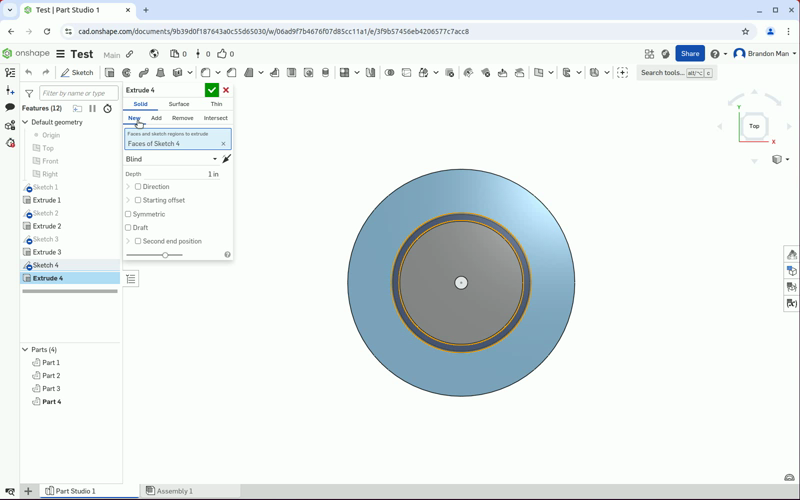
click(137, 120)
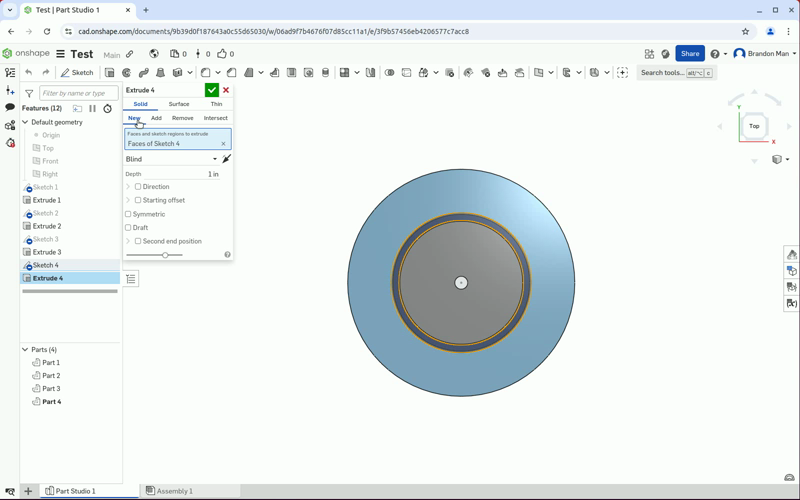
key(tab, 4)
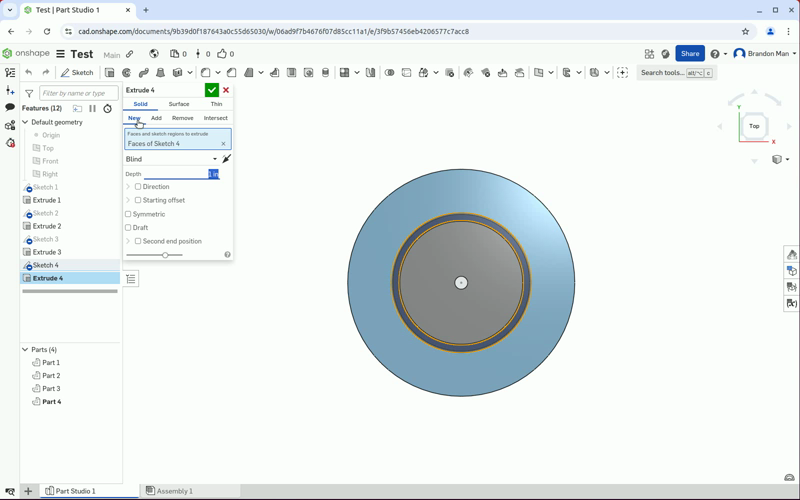
text(17.331)
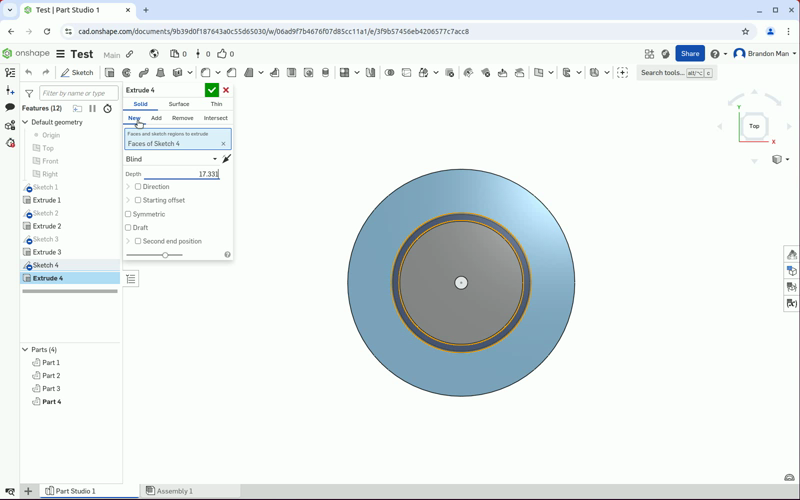
key(enter)
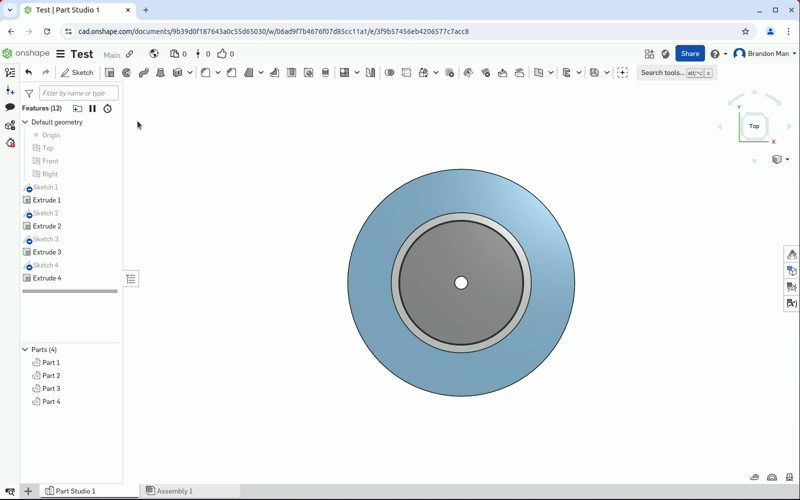
key(shift+h)
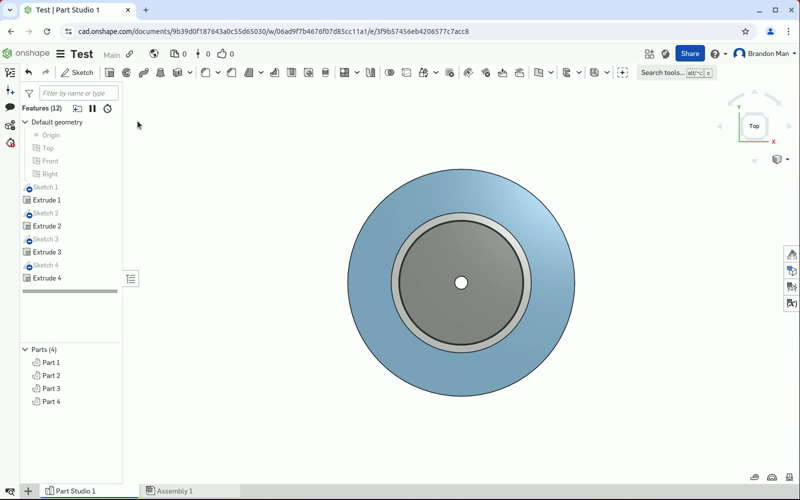
key(shift+h)
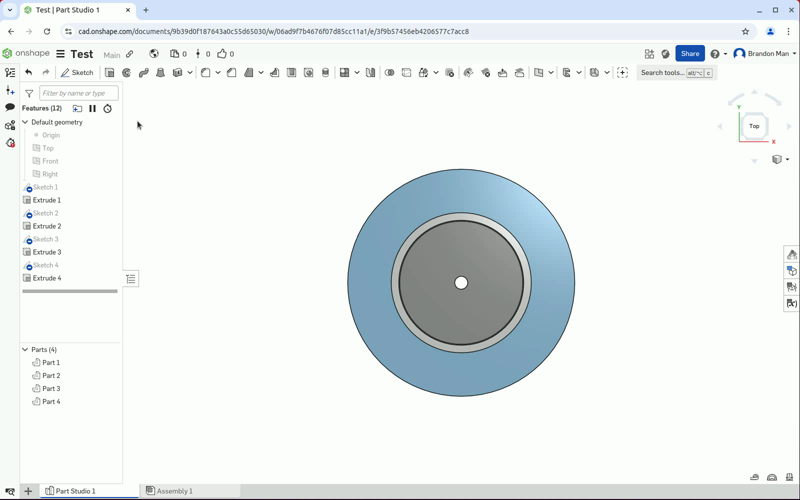
mouse_move(73, 189)
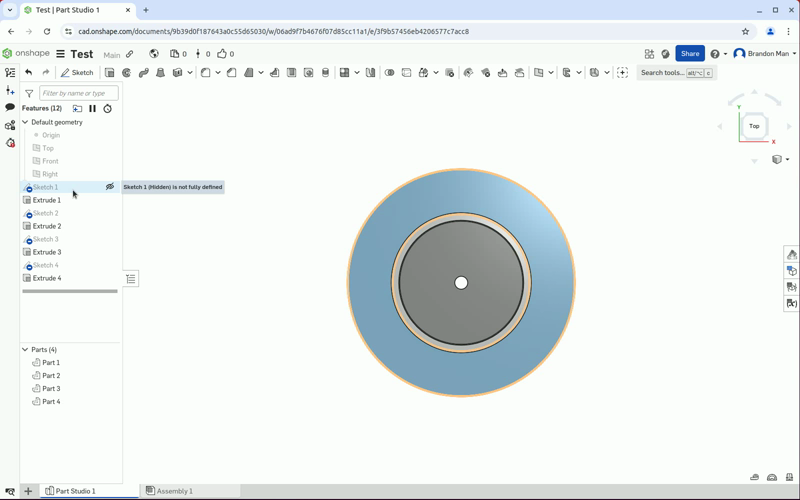
click(73, 189)
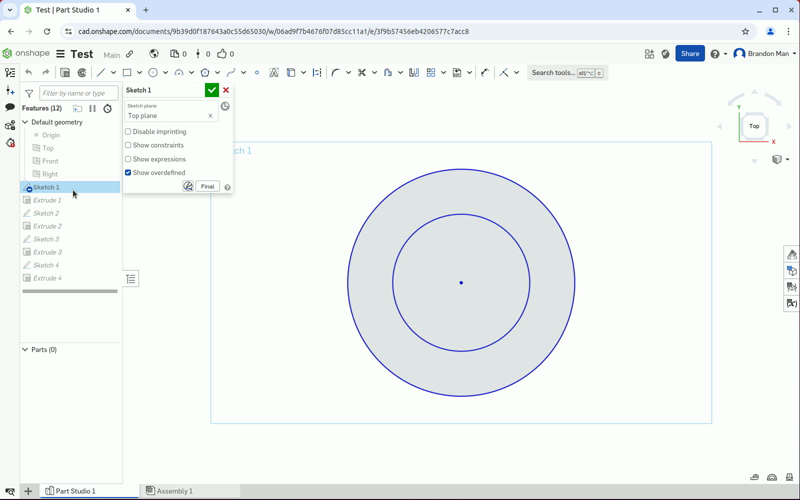
mouse_move(229, 92)
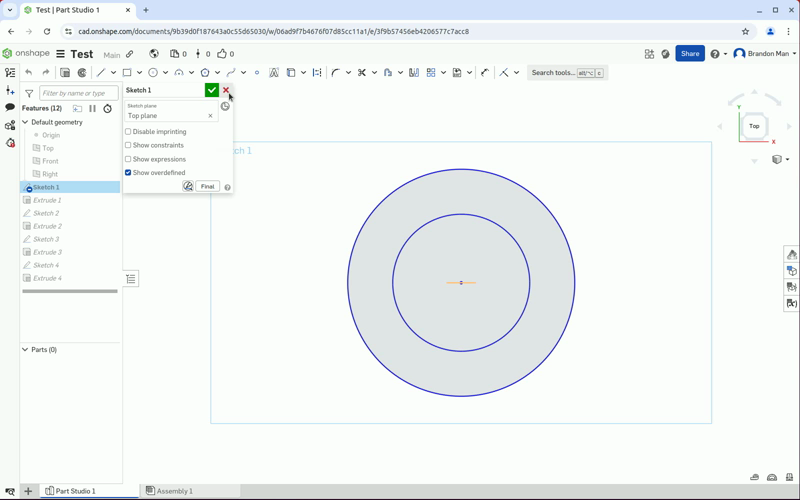
click(229, 92)
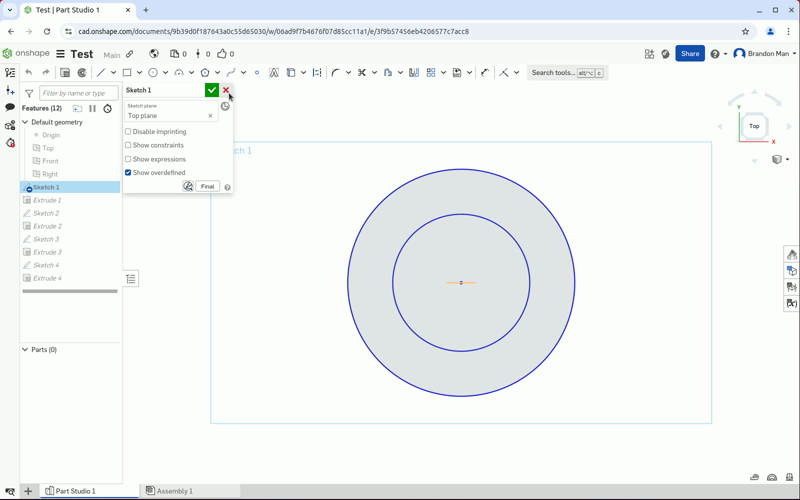
key(shift+s)
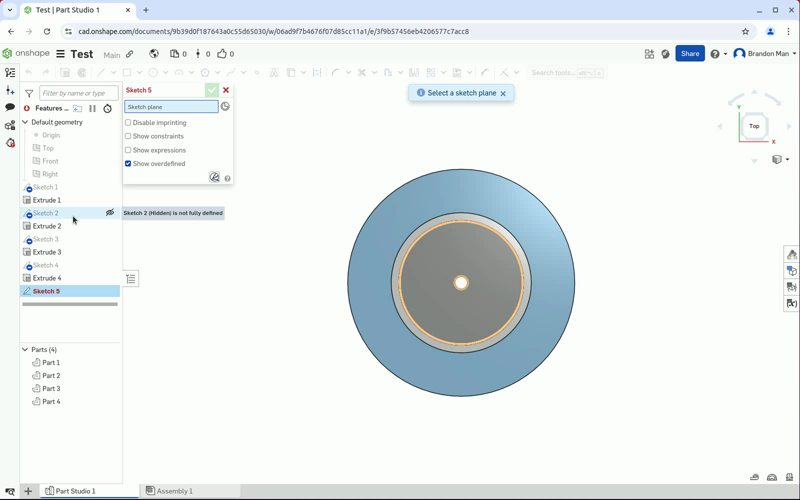
scroll(3)
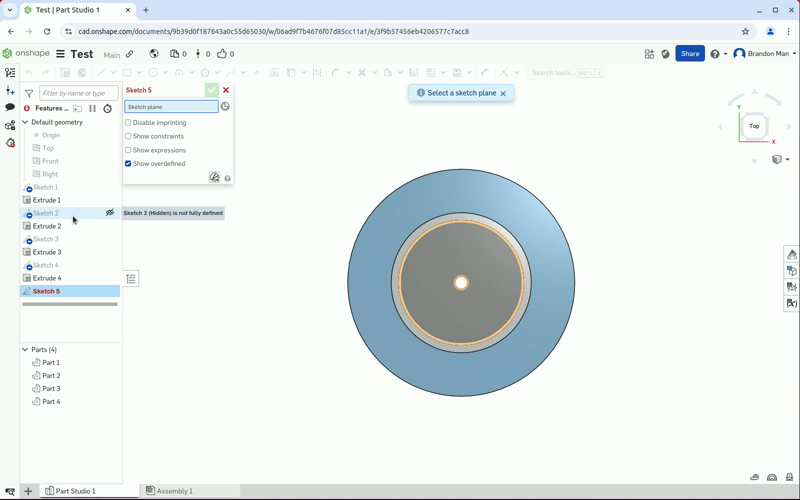
mouse_move(73, 150)
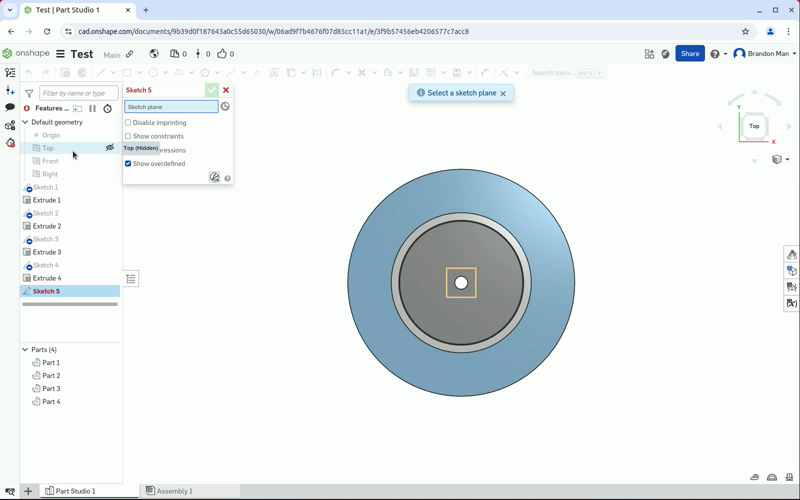
click(73, 150)
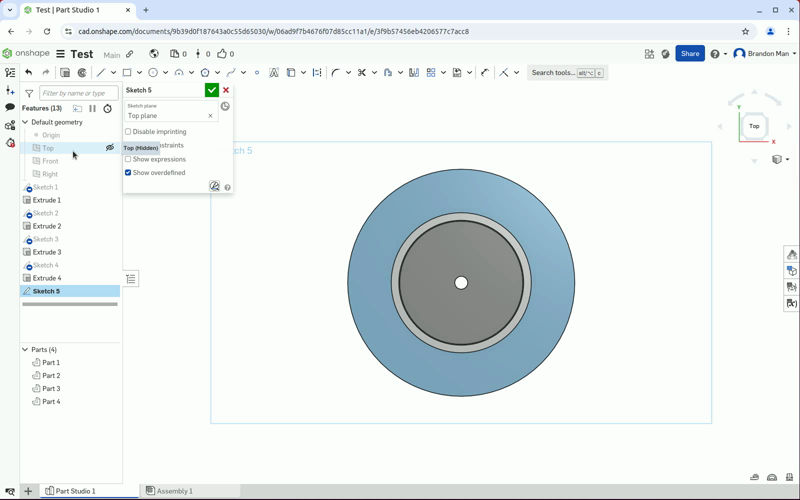
mouse_move(73, 352)
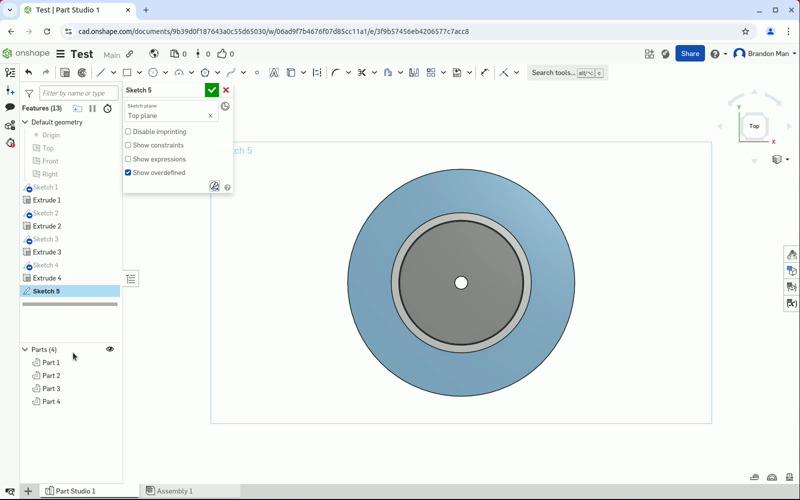
key(y)
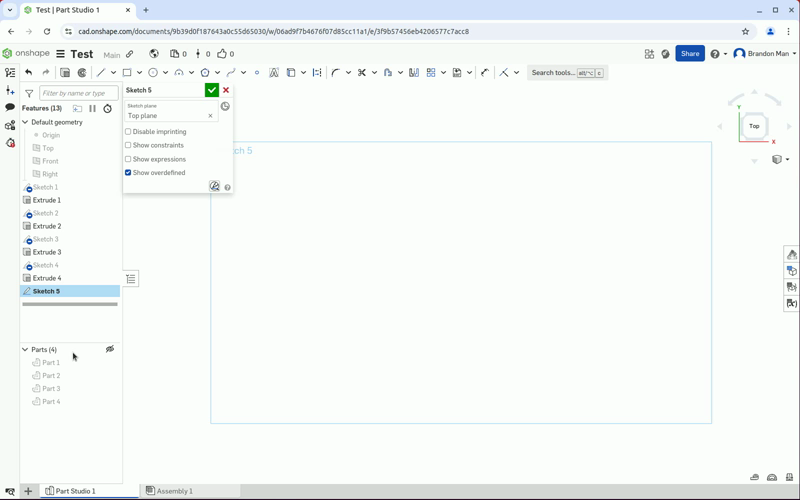
key(c)
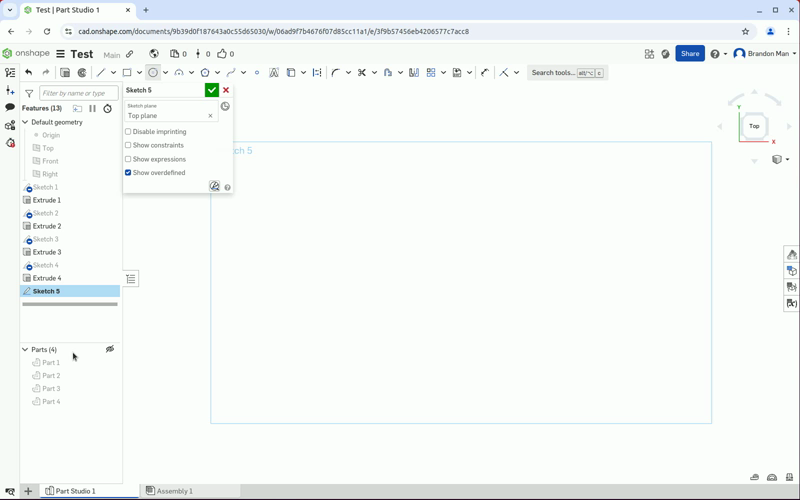
key_down(shift)
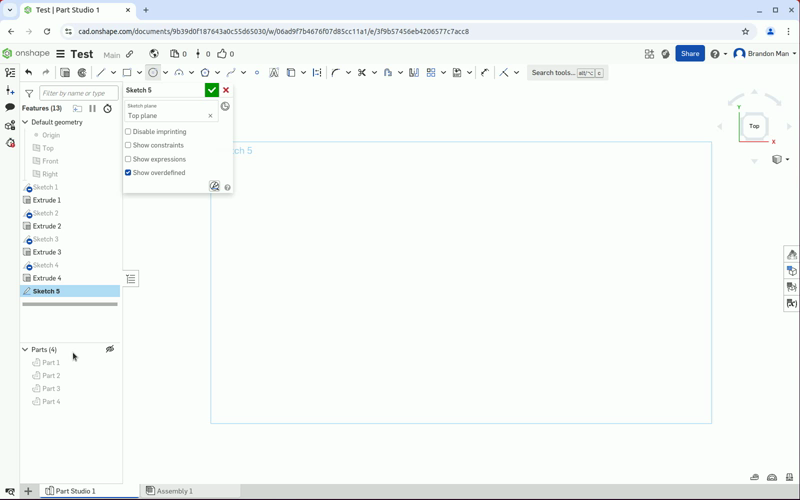
mouse_move(461, 282)
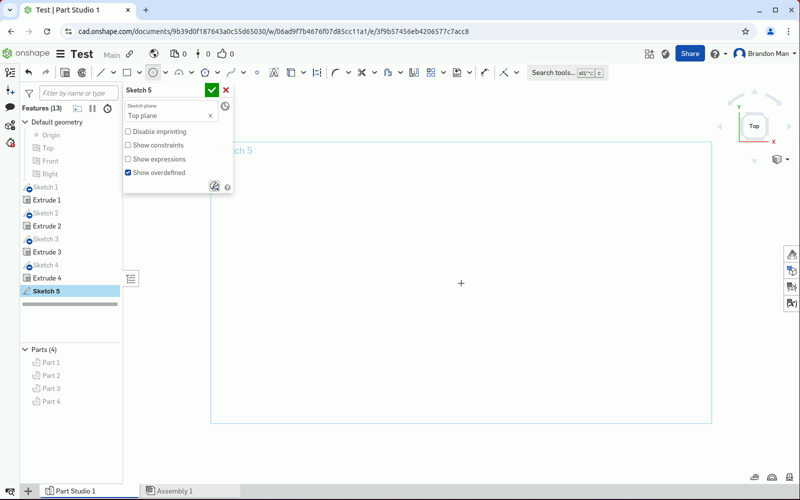
click(461, 282)
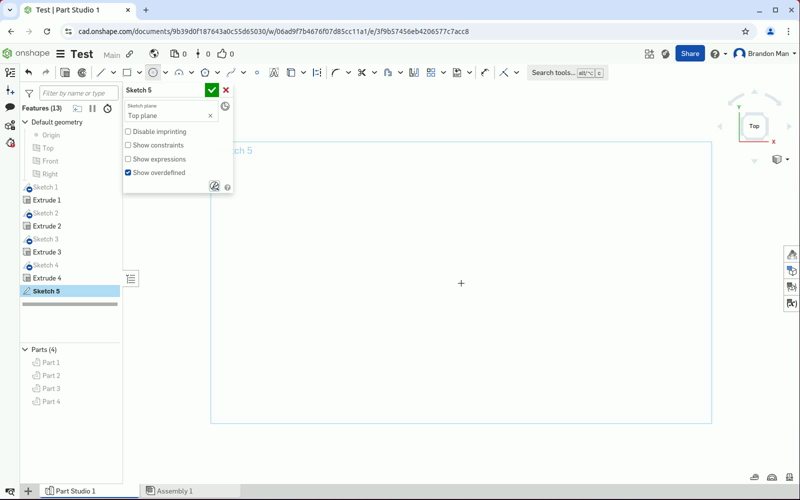
key_up(shift)
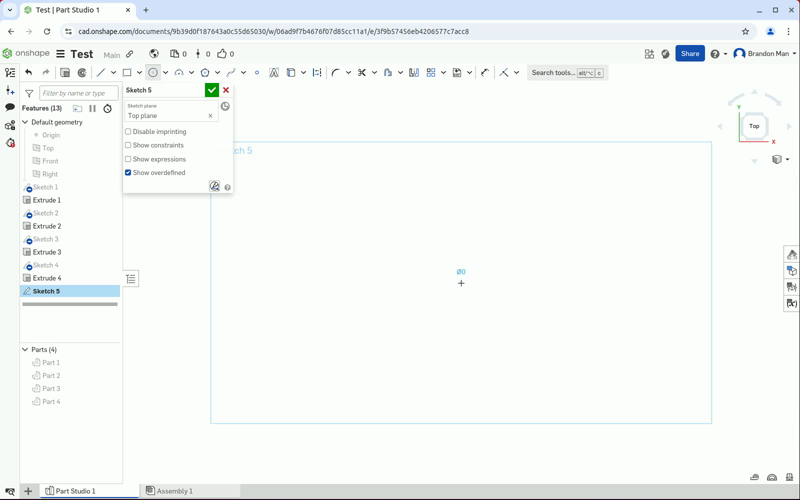
mouse_move(574, 282)
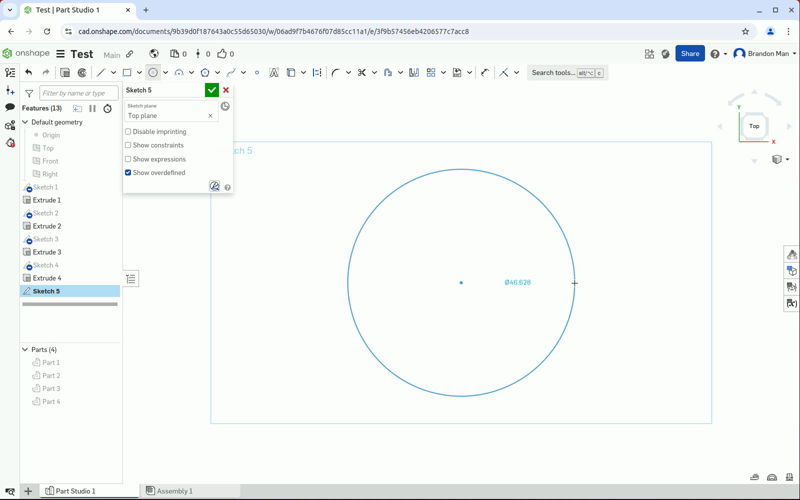
click(574, 282)
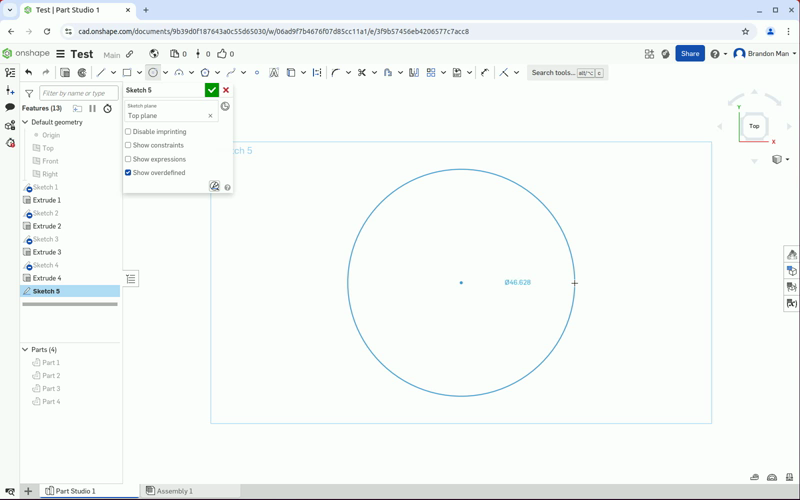
key(esc)
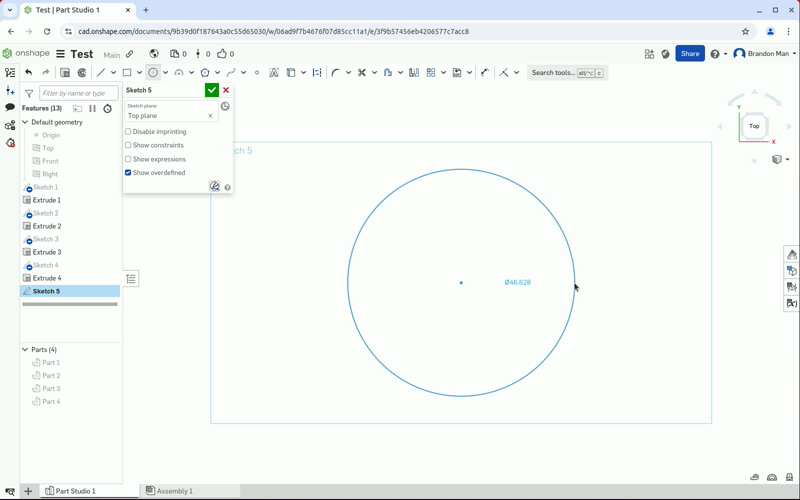
key(c)
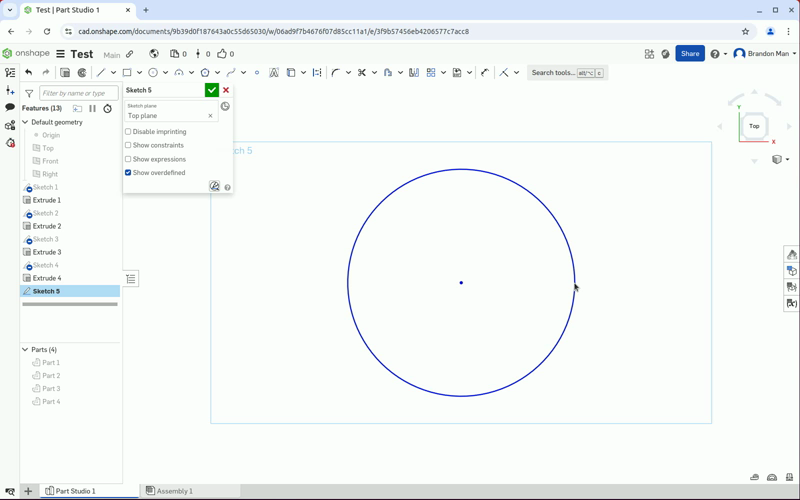
key_down(shift)
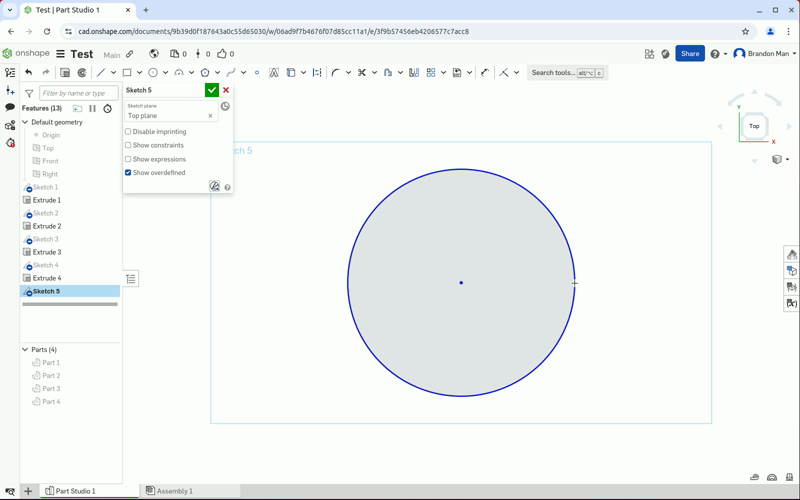
mouse_move(461, 282)
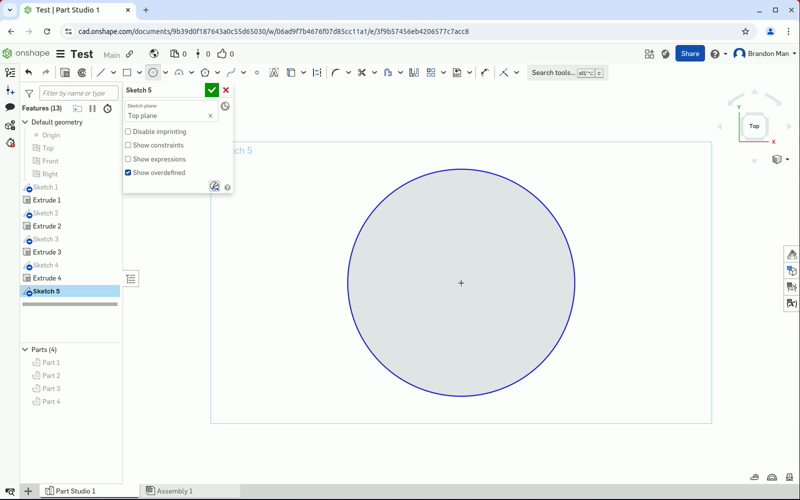
click(461, 282)
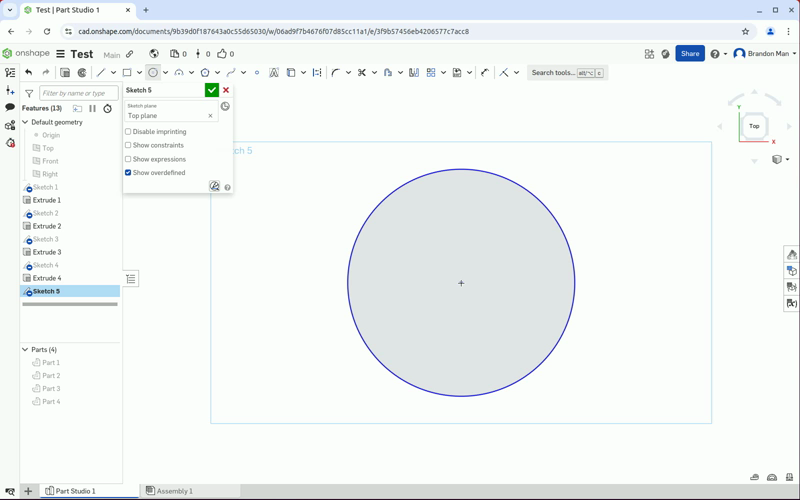
key_up(shift)
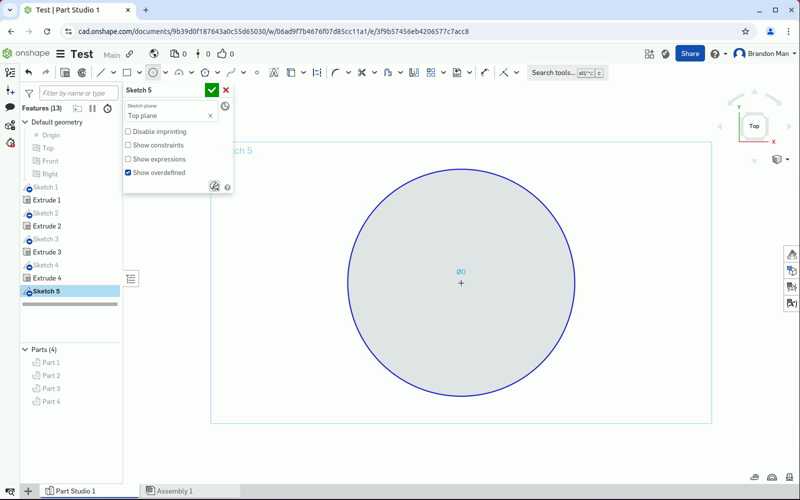
mouse_move(529, 282)
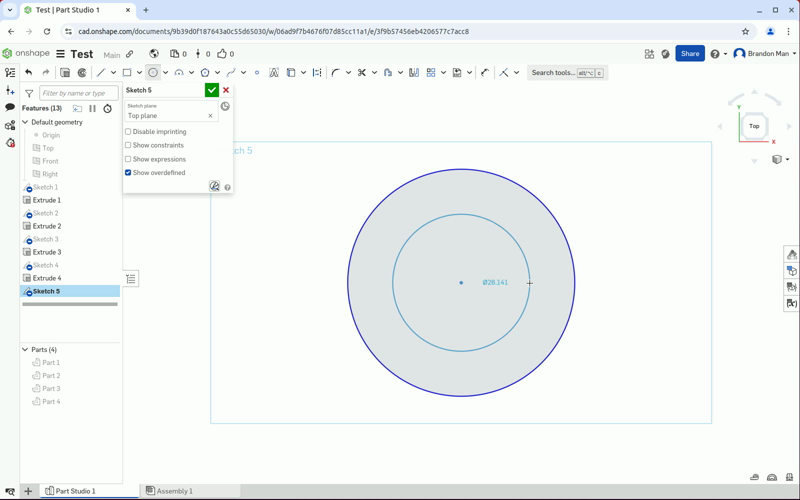
click(529, 282)
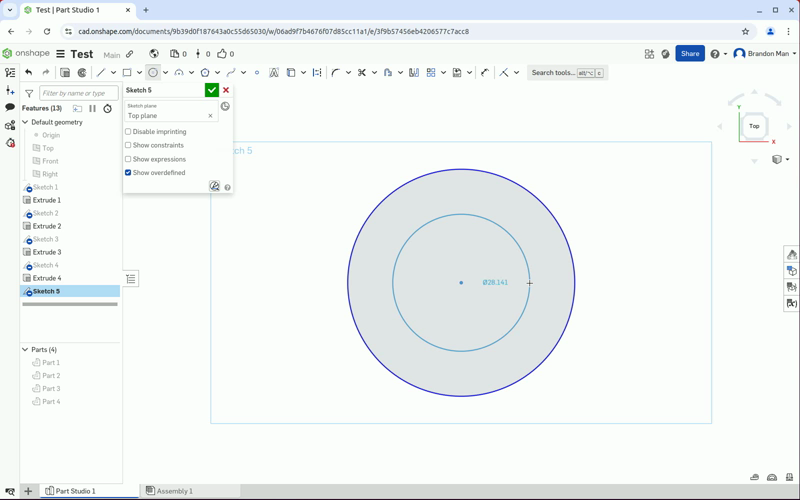
key(esc)
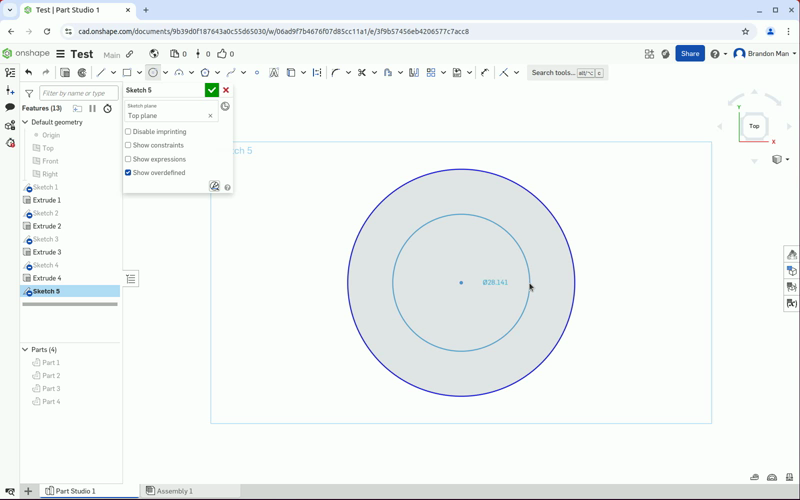
mouse_move(401, 349)
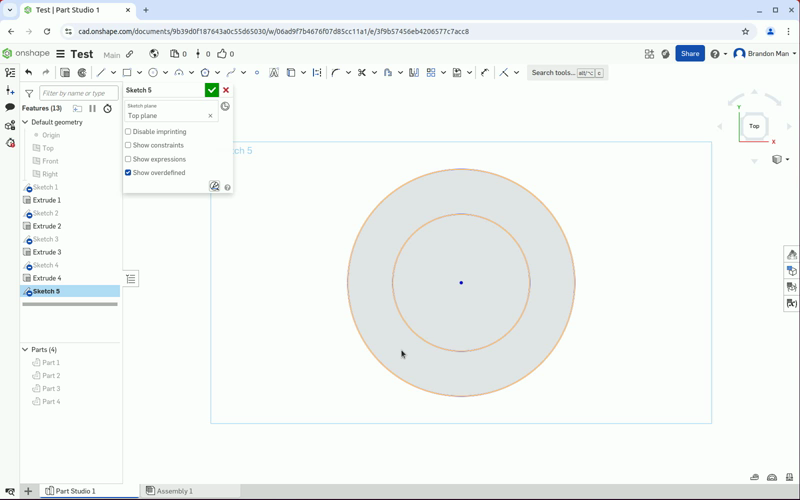
click(401, 349)
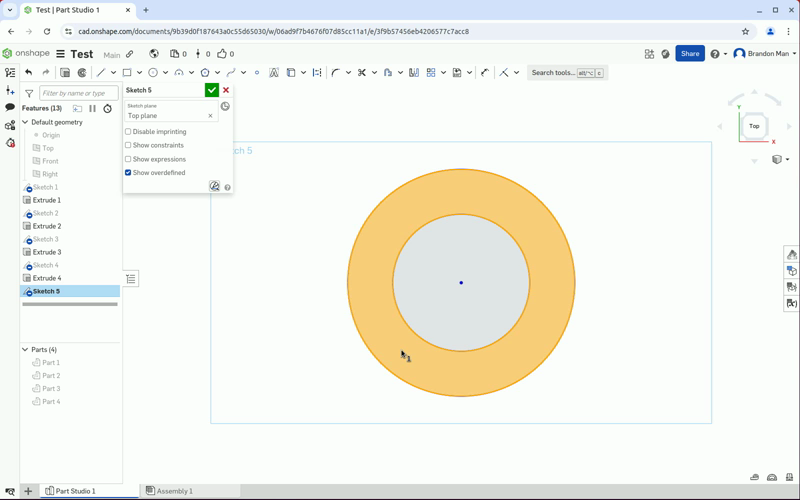
mouse_move(73, 352)
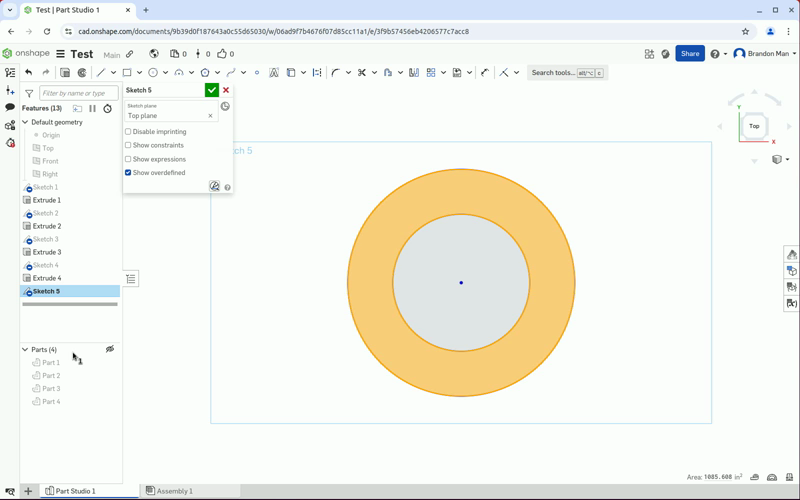
key(shift+y)
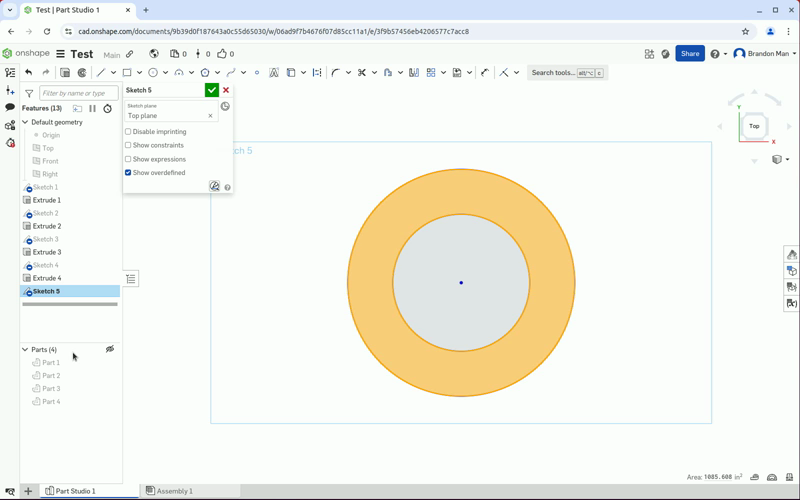
key(shift+e)
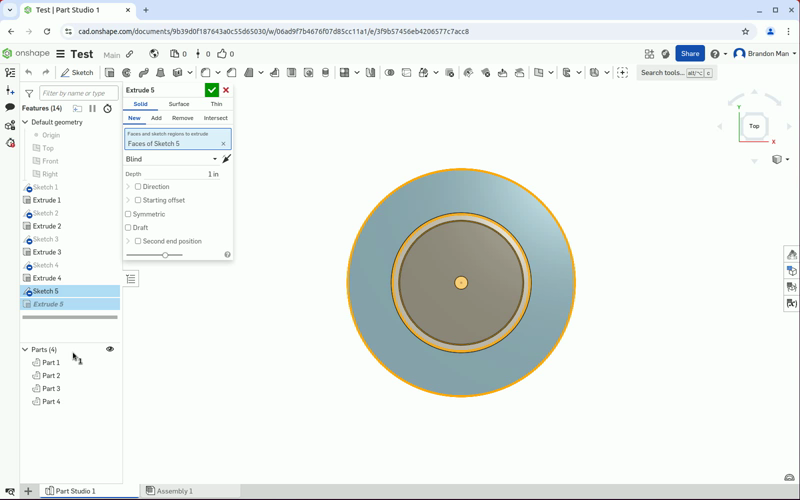
mouse_move(143, 106)
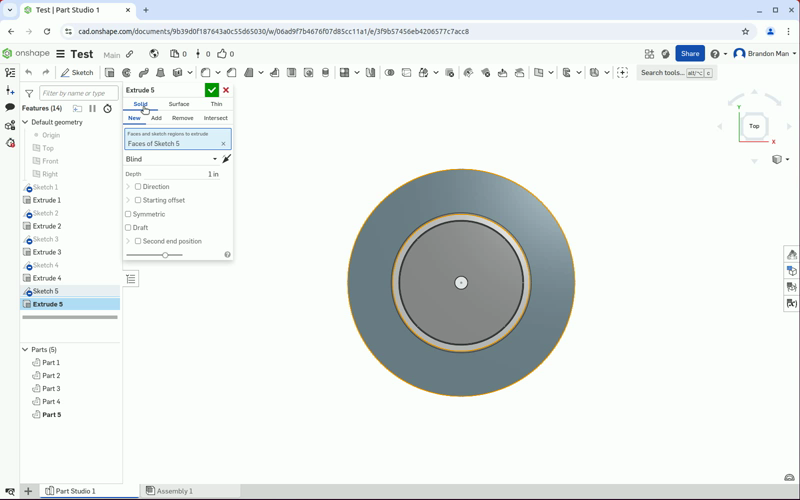
click(143, 106)
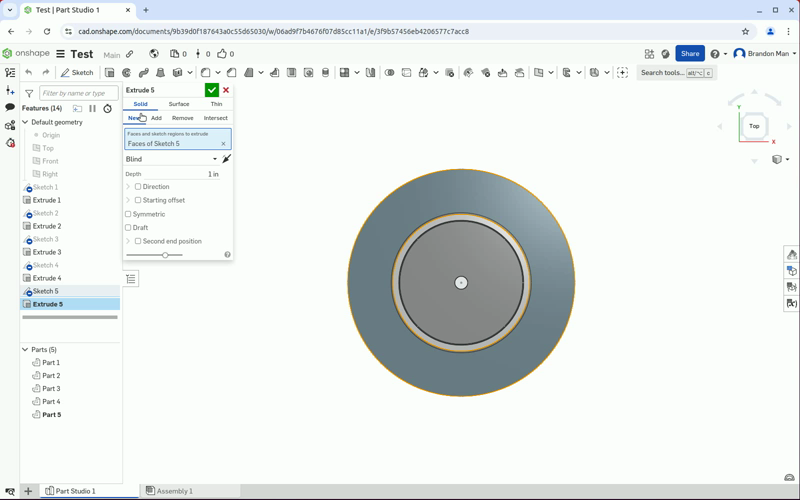
mouse_move(137, 120)
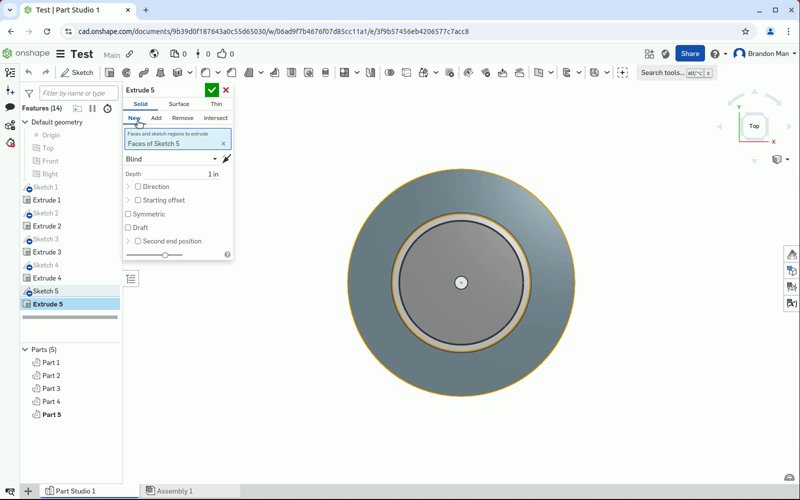
click(137, 120)
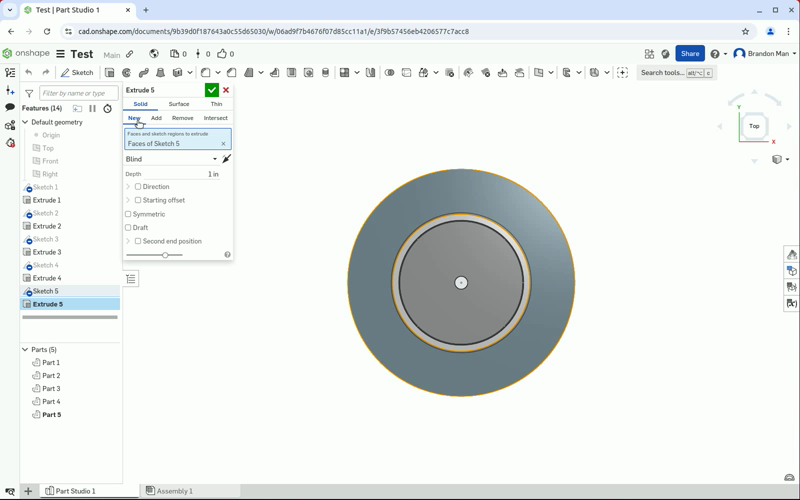
key(tab, 4)
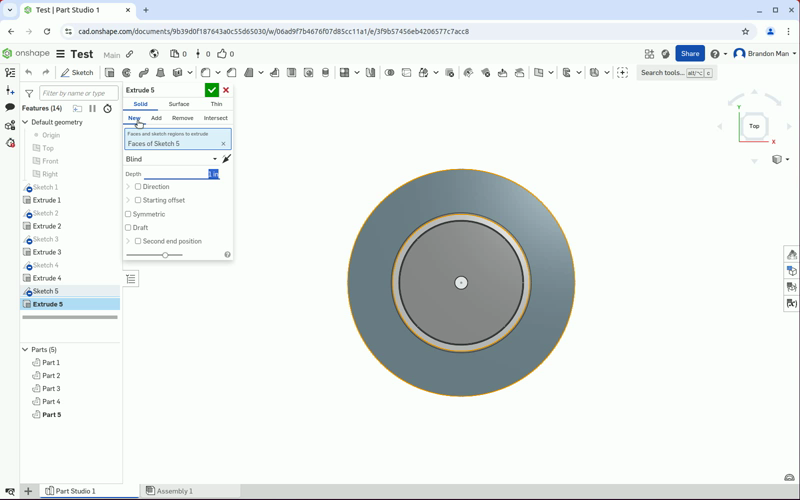
text(1.685)
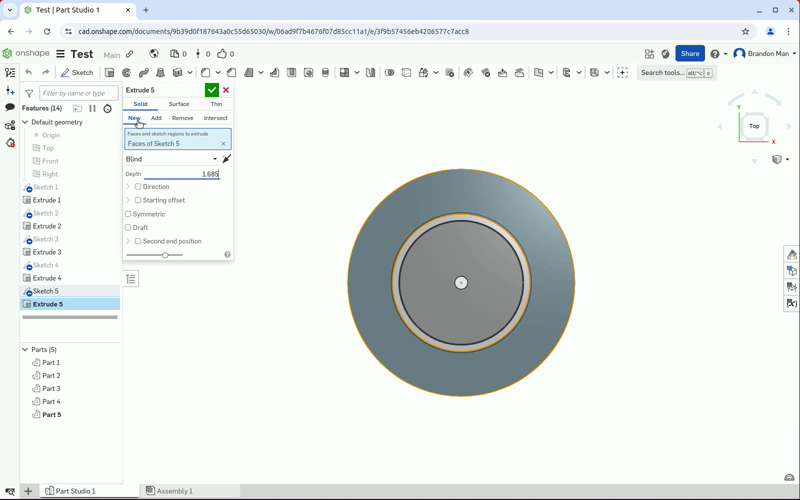
key(enter)
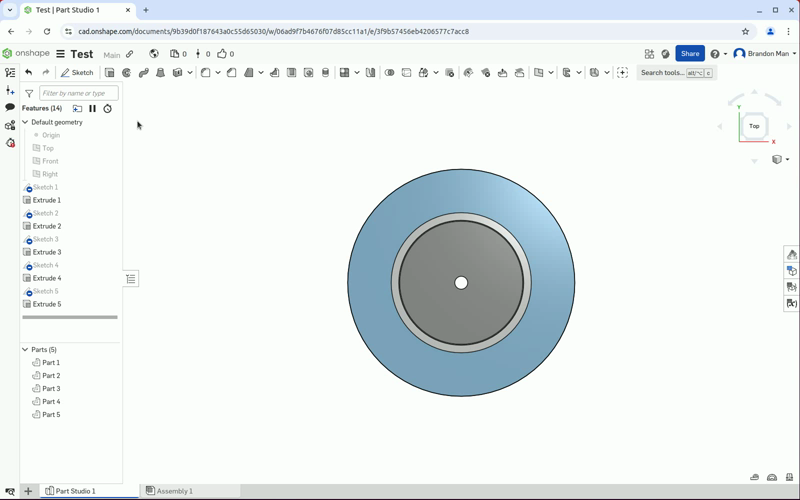
key(shift+h)
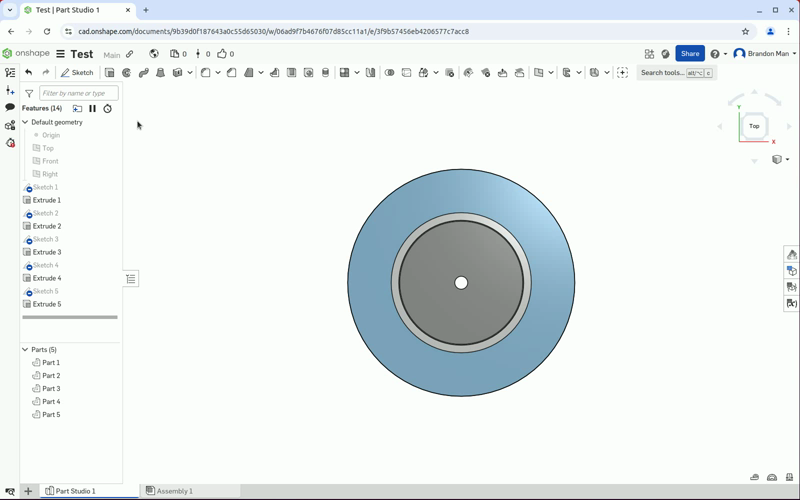
key(shift+h)
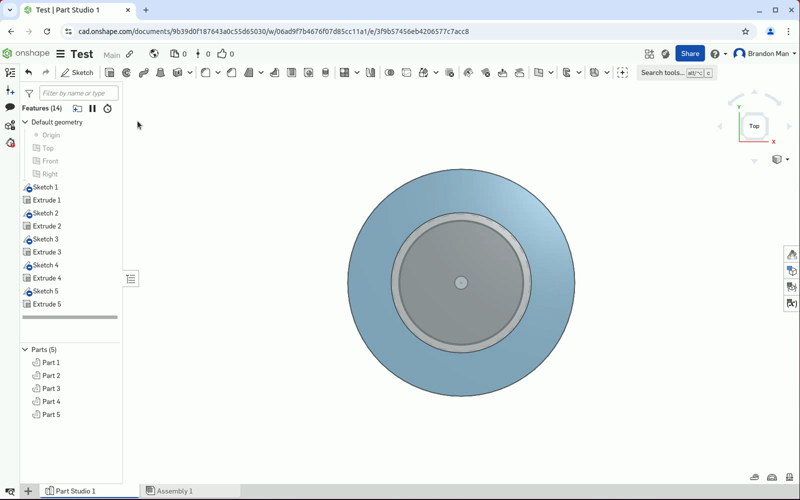
key(shift+7)
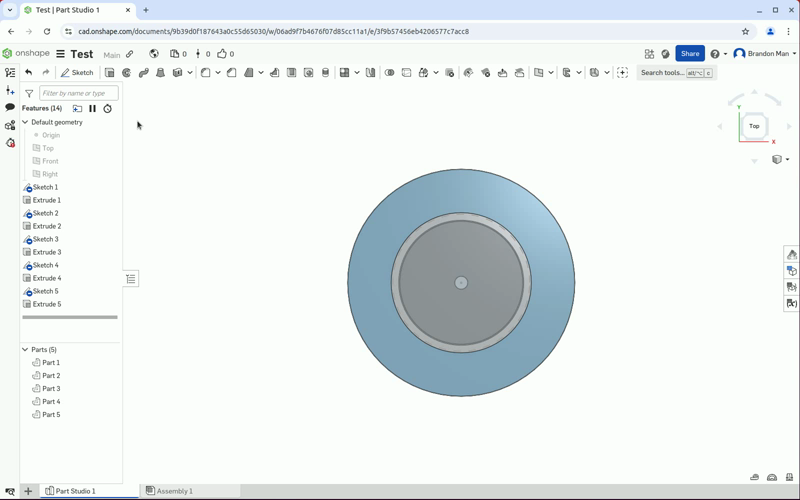
key(up, 3)
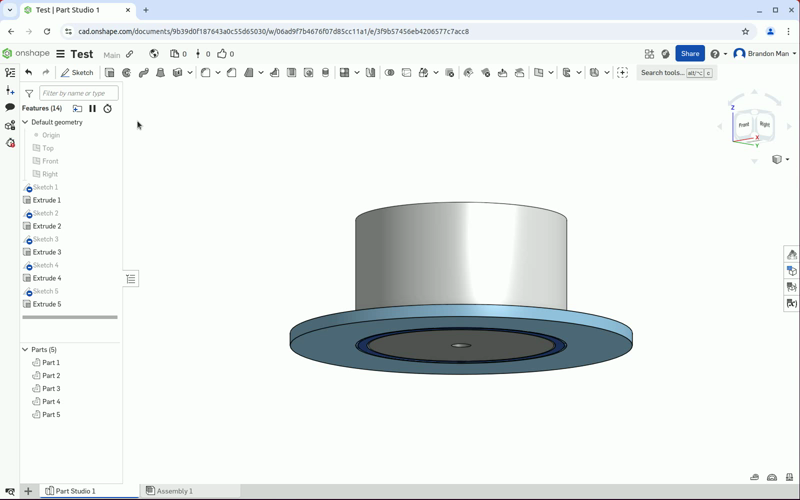
key(left, 3)
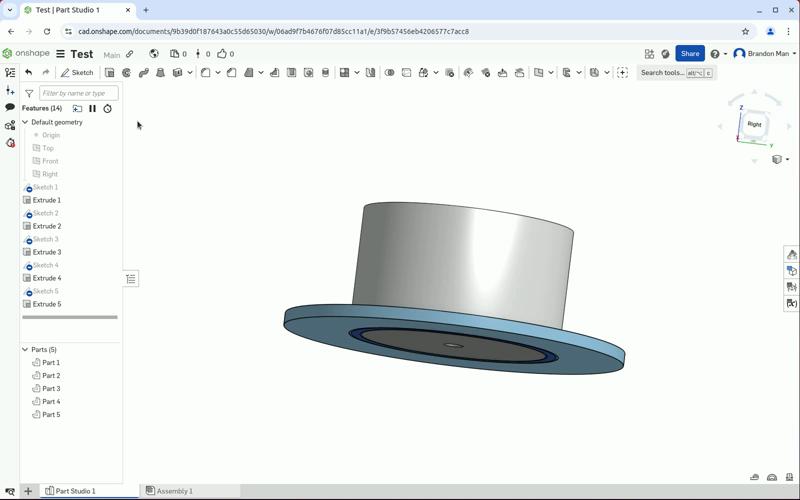
key(right, 3)
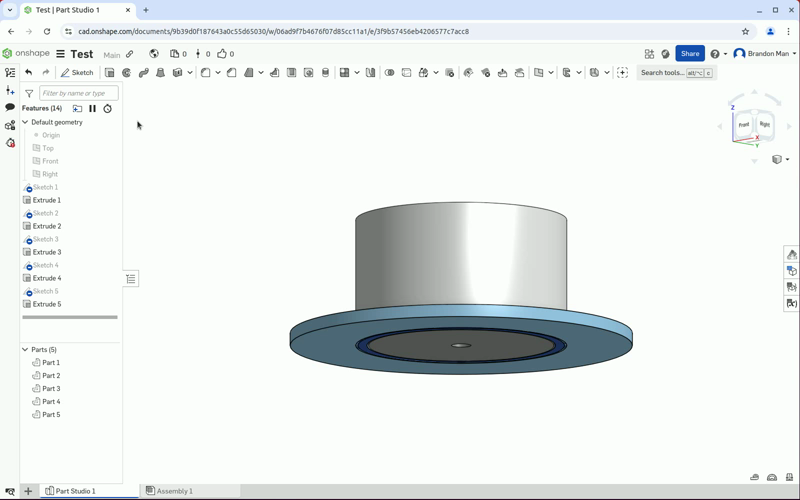
key(down, 3)
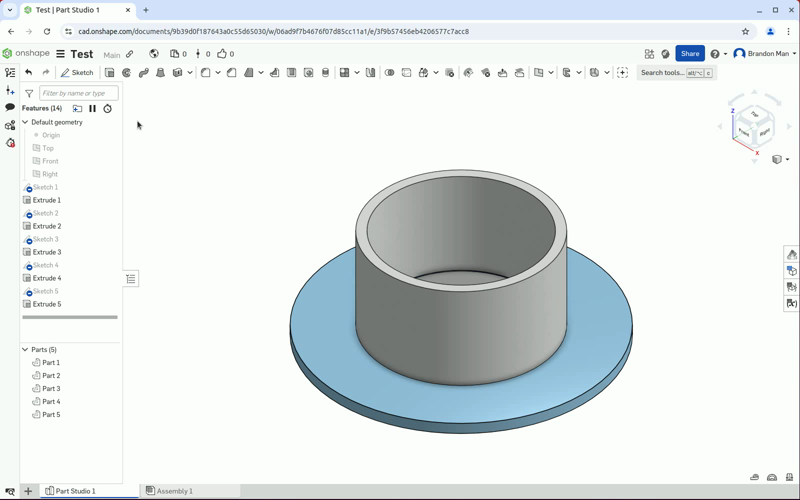
mouse_move(73, 189)
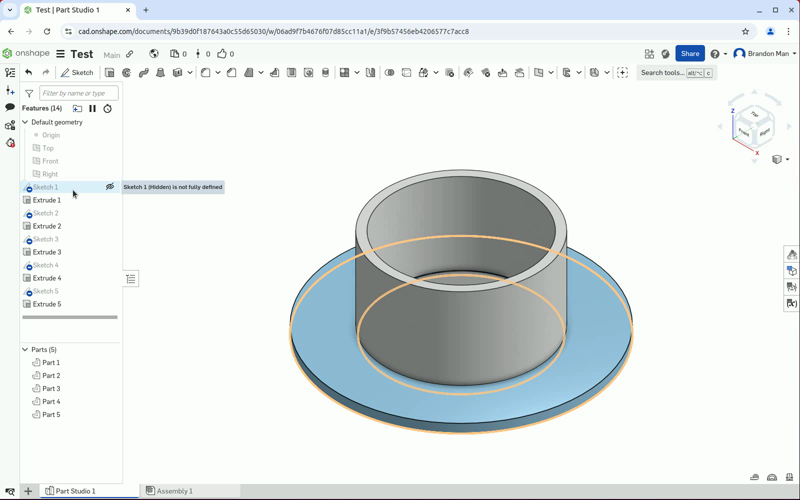
click(73, 189)